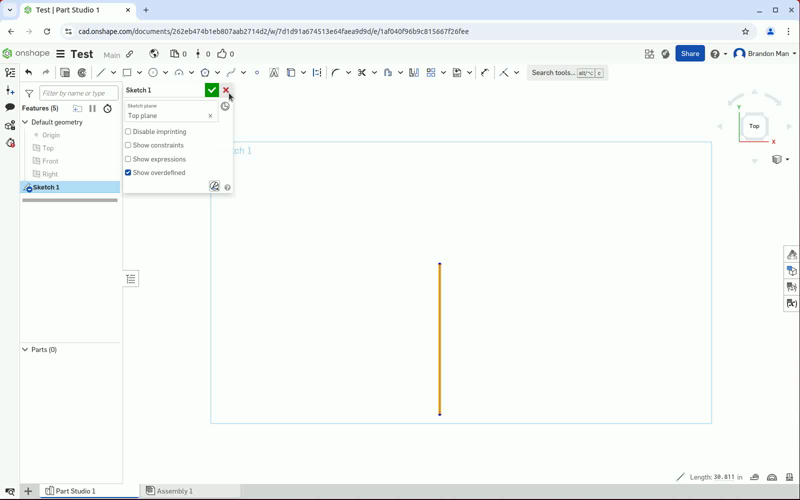
key(shift+h)
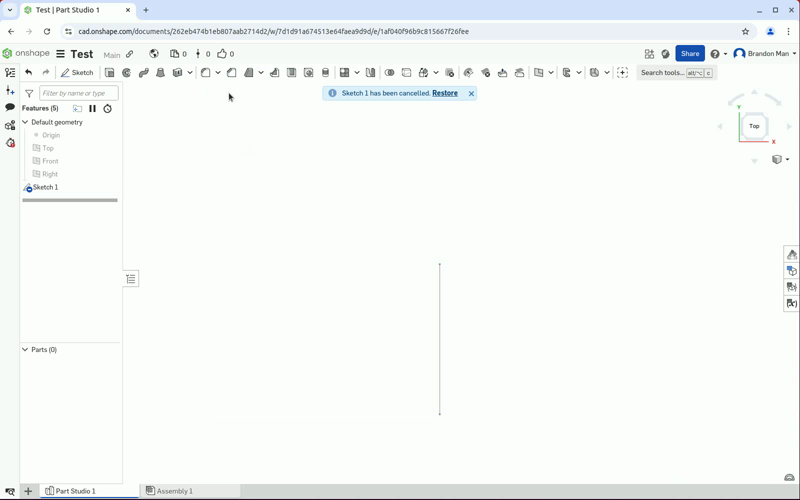
key(shift+s)
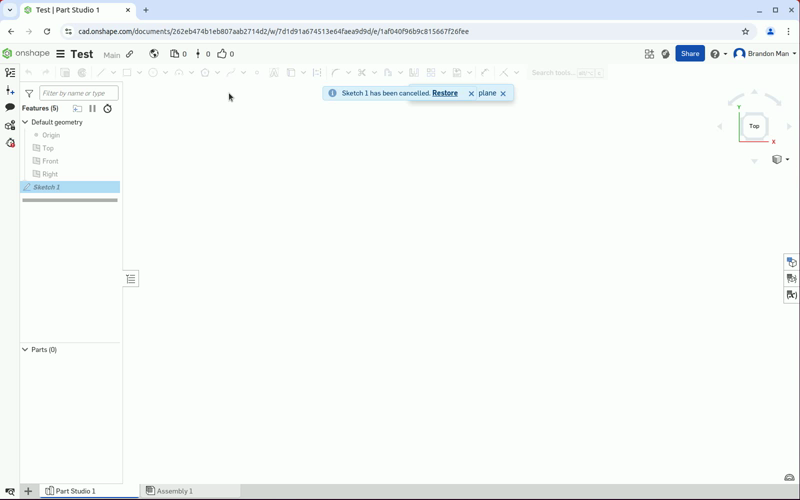
mouse_move(73, 150)
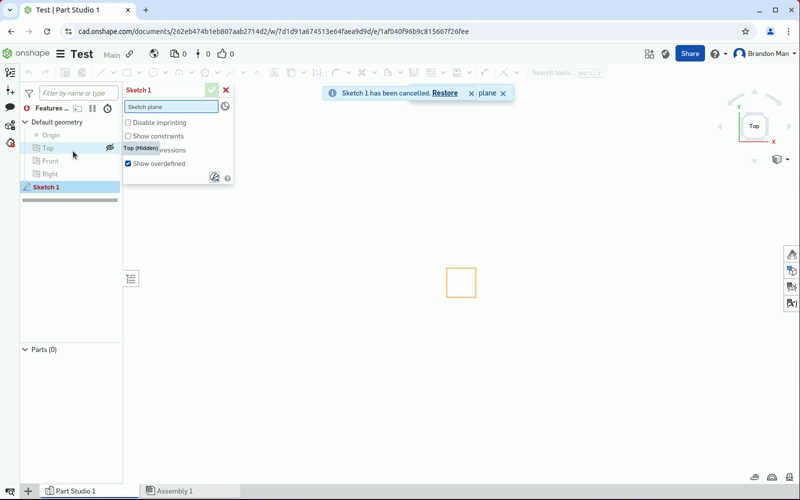
click(73, 150)
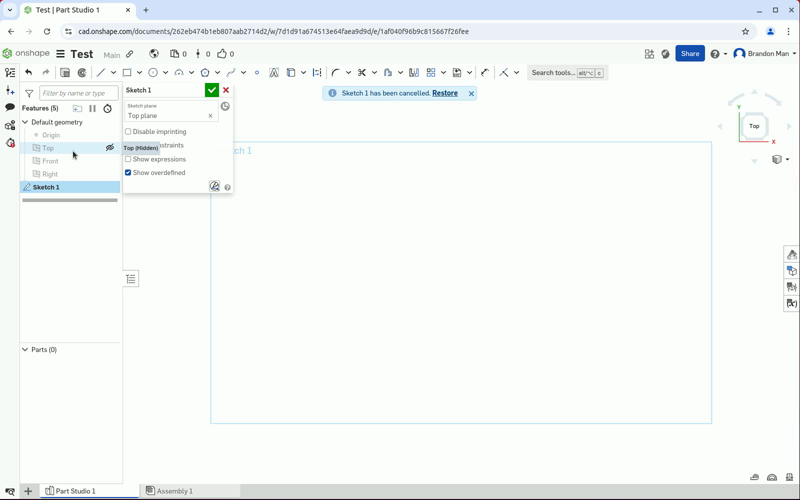
mouse_move(73, 352)
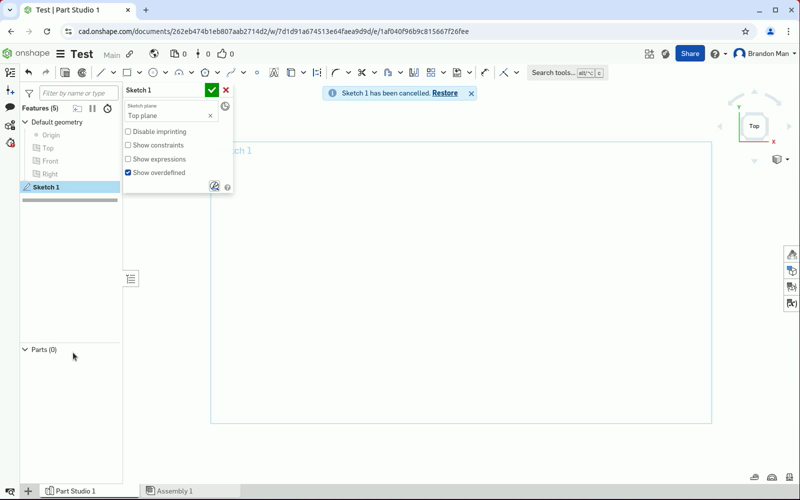
key(y)
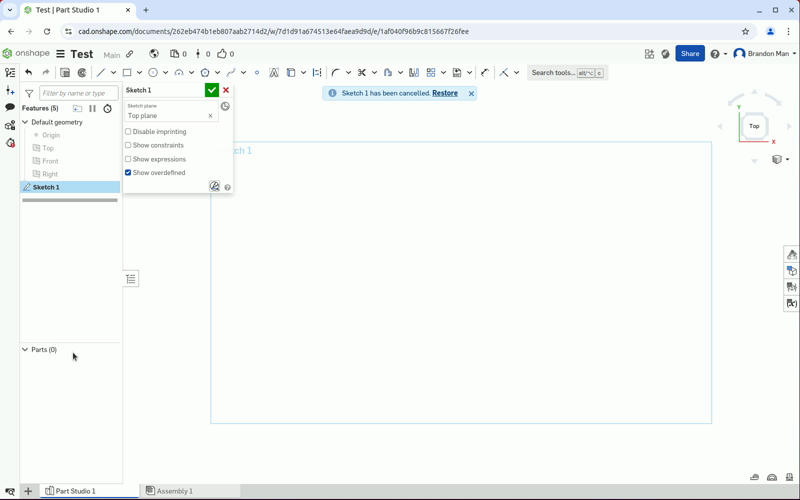
key(l)
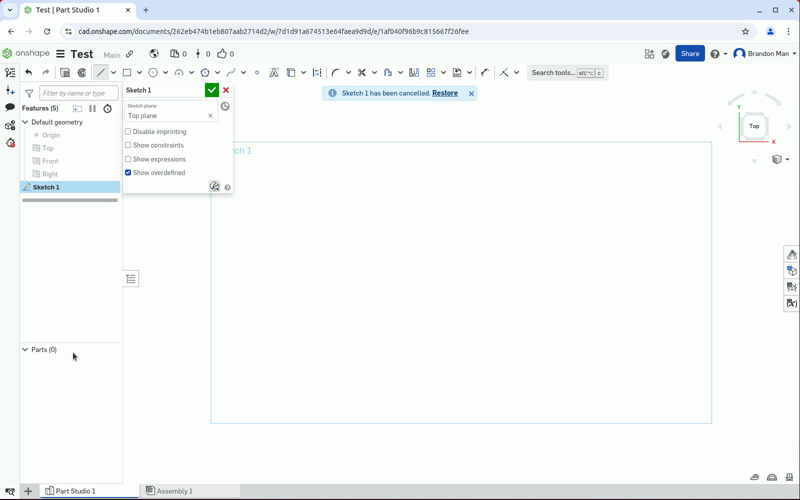
key_down(shift)
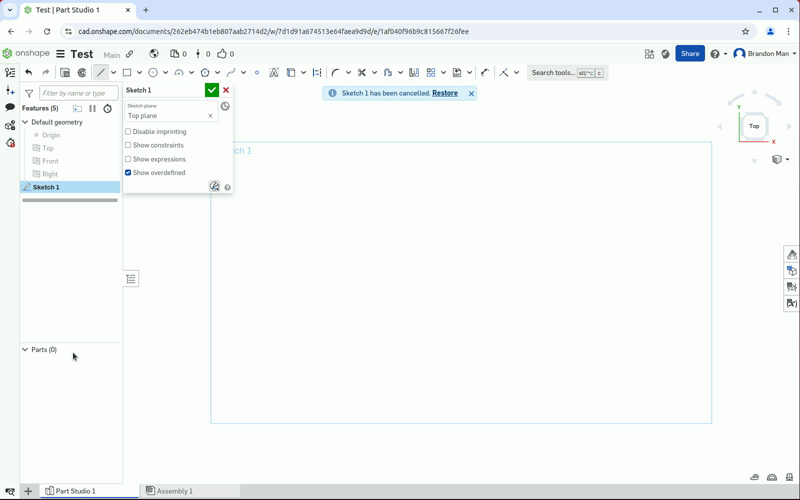
mouse_move(391, 334)
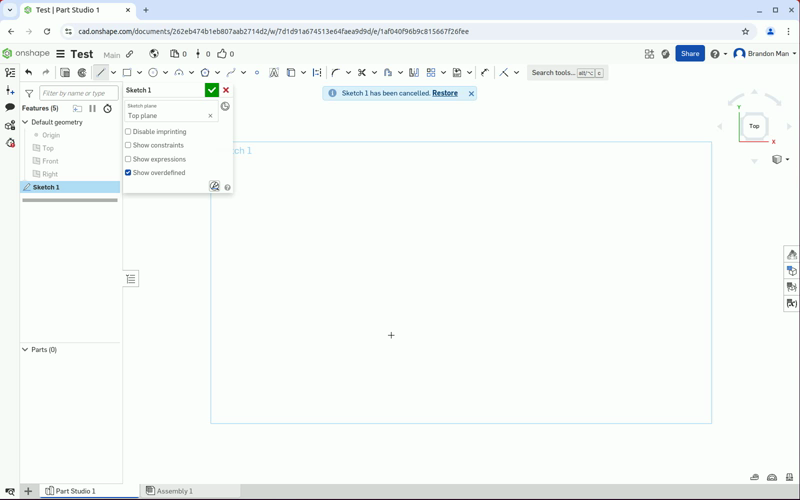
click(391, 334)
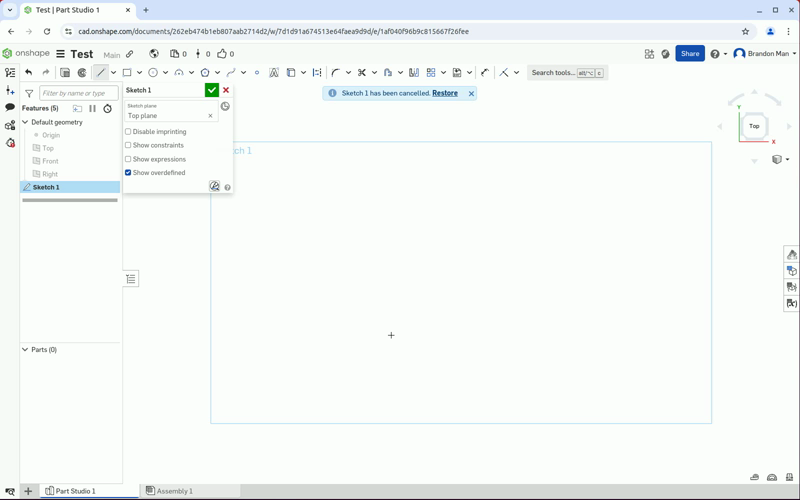
key_up(shift)
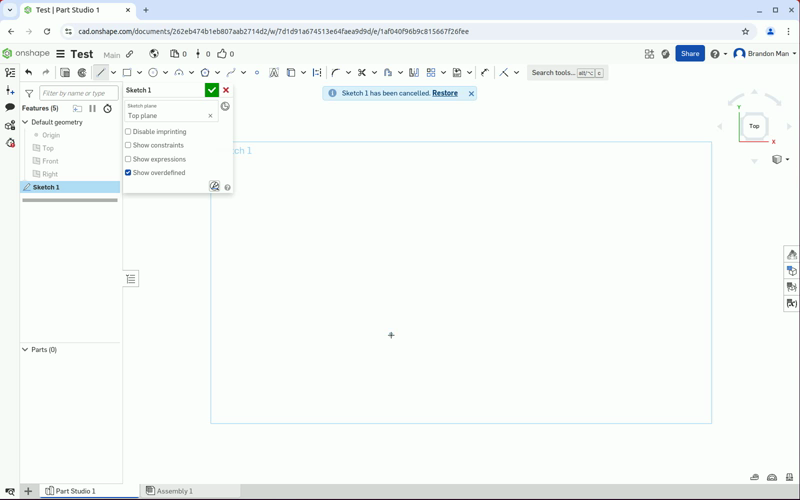
key_down(shift)
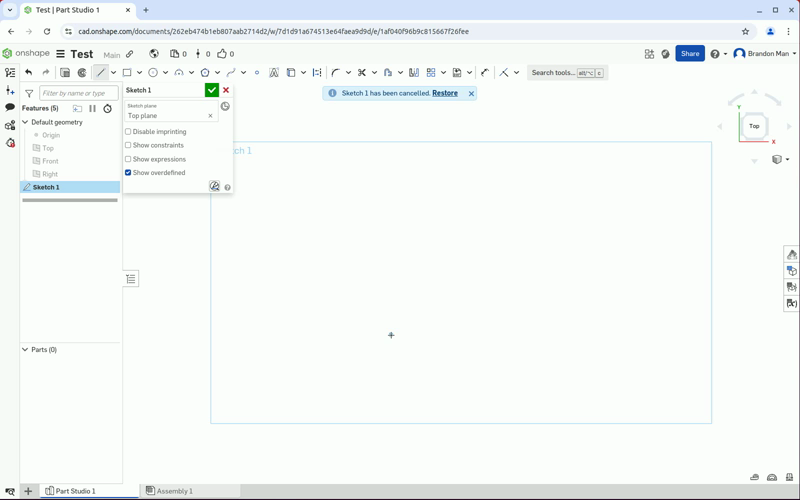
mouse_move(529, 334)
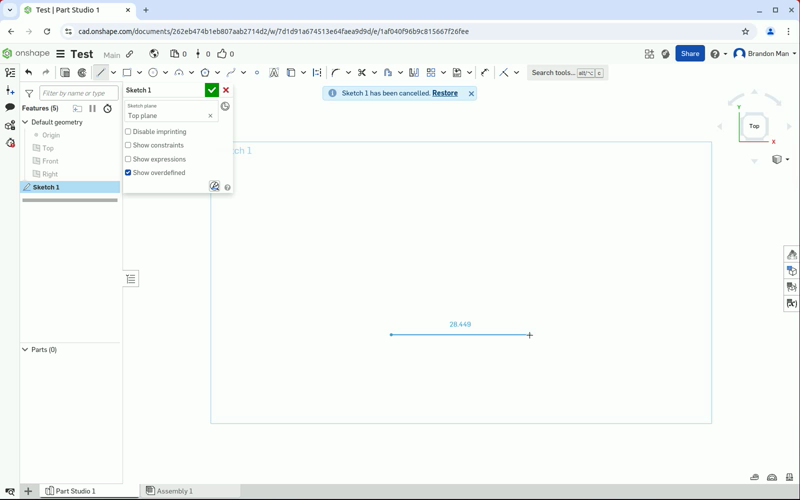
click(529, 334)
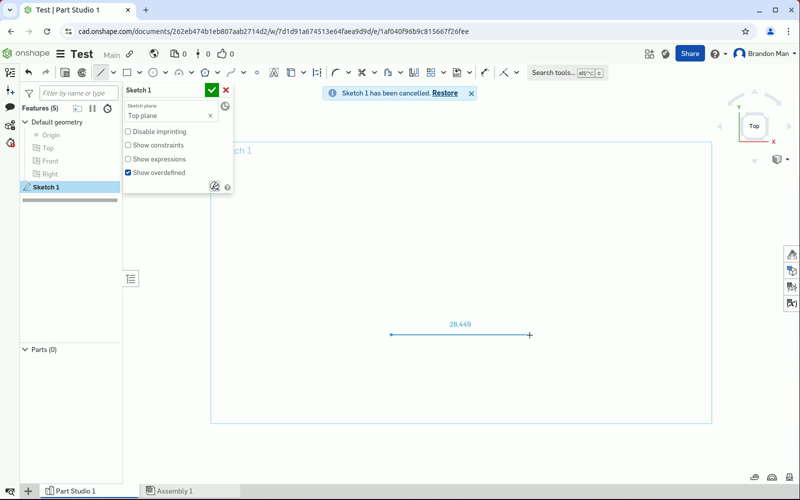
key_up(shift)
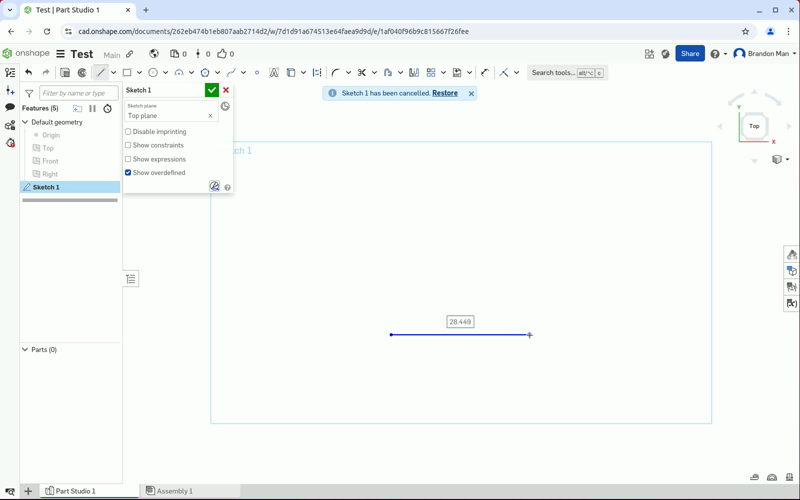
key_down(shift)
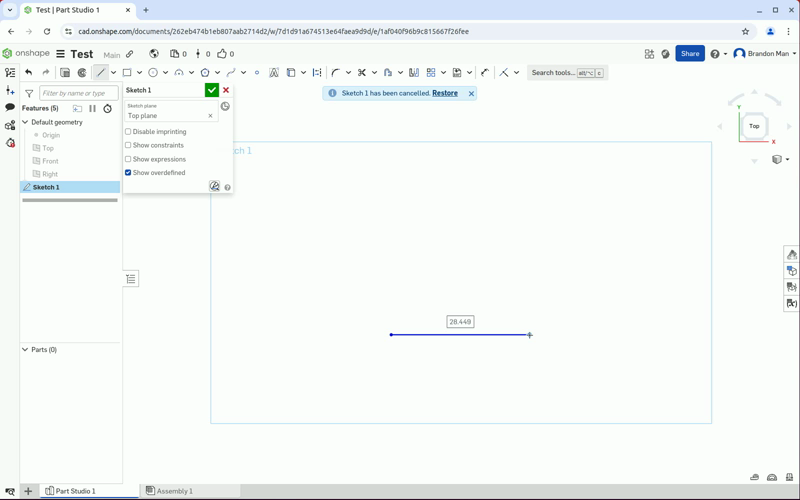
mouse_move(529, 231)
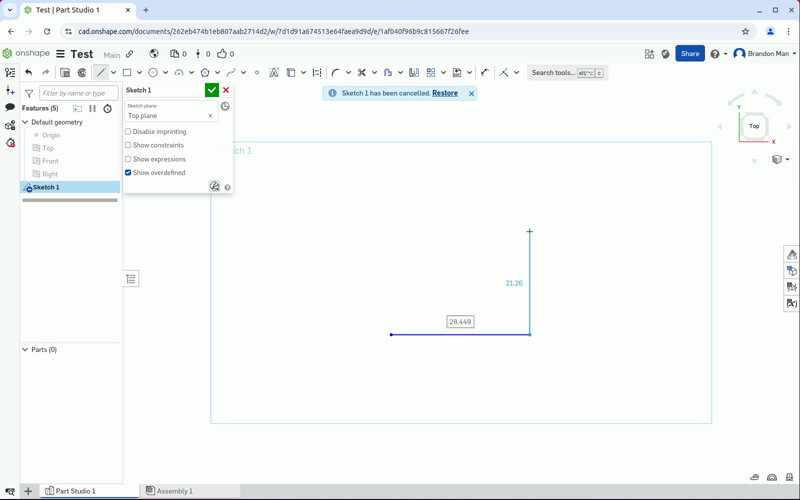
click(529, 231)
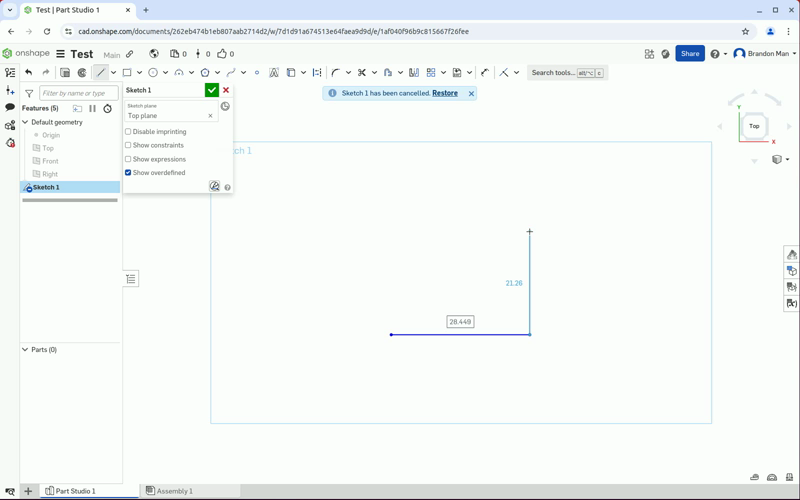
key_up(shift)
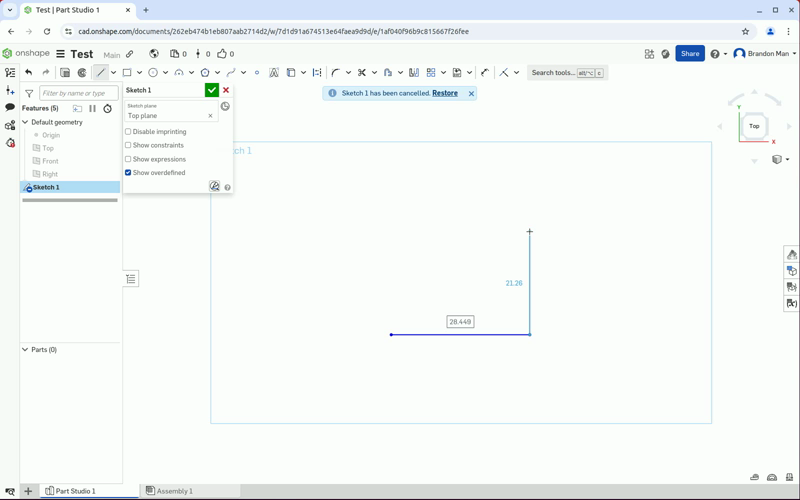
key_down(shift)
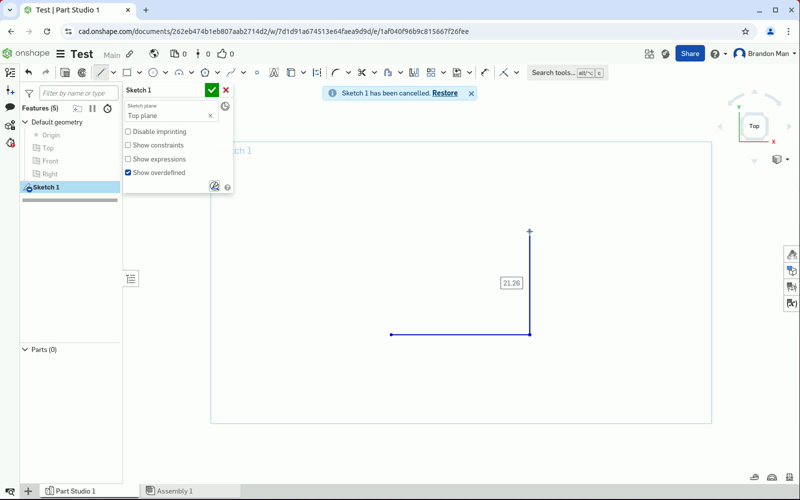
mouse_move(391, 231)
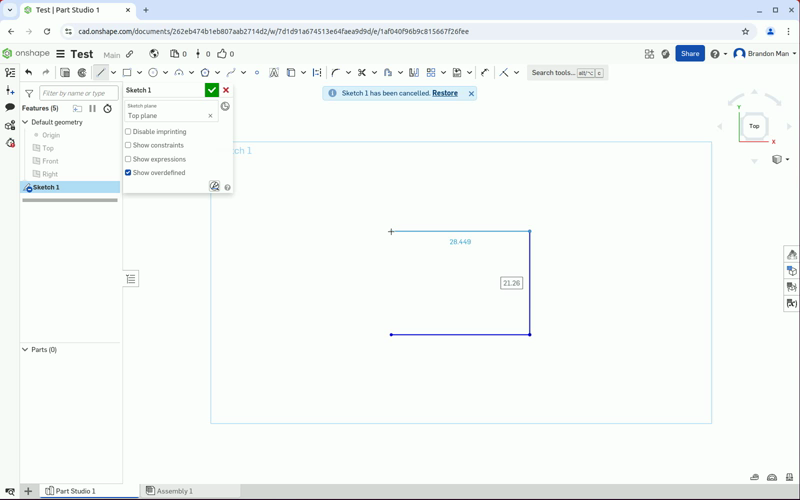
click(391, 231)
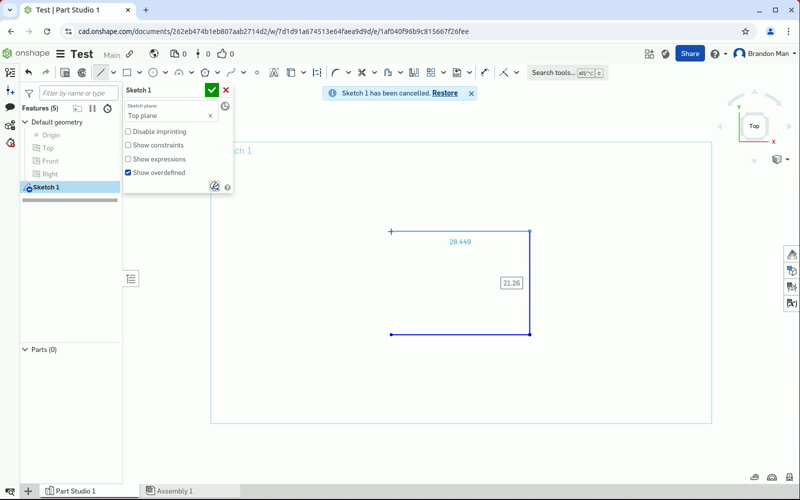
key_up(shift)
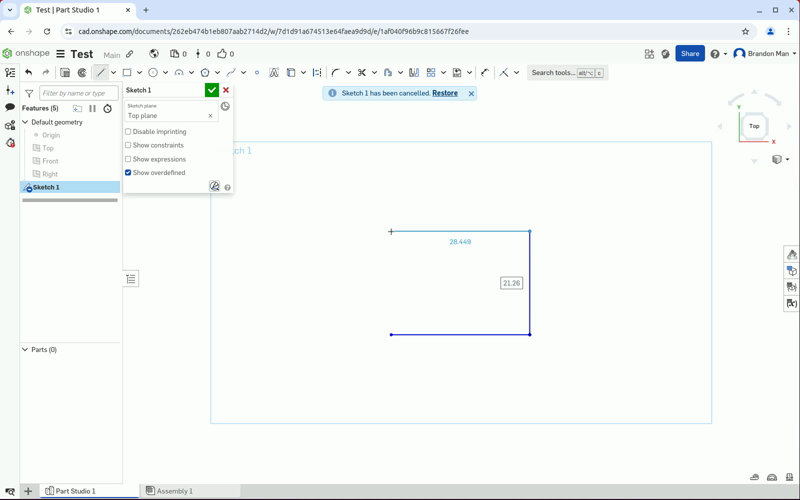
key_down(shift)
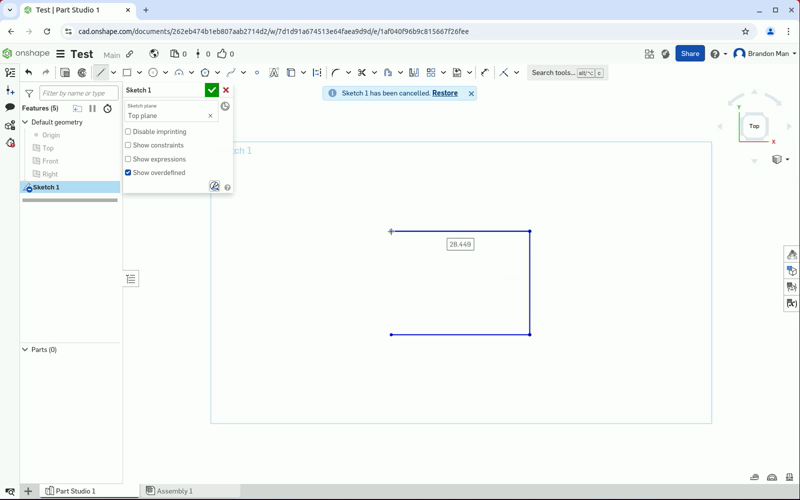
mouse_move(391, 334)
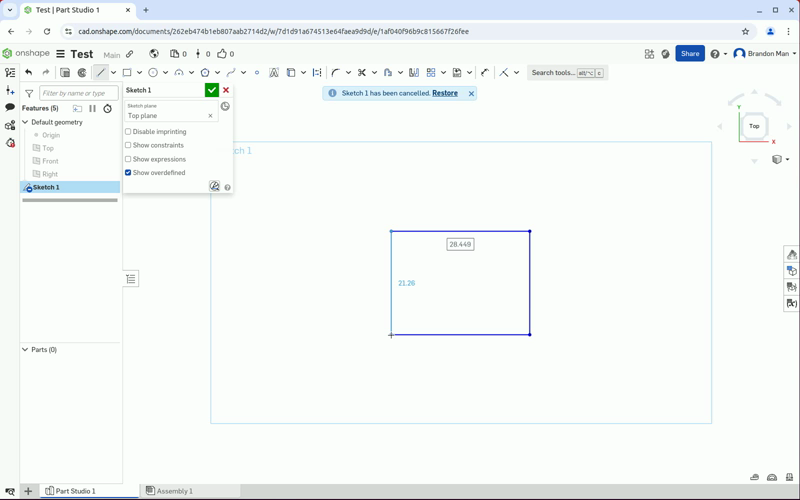
key_up(shift)
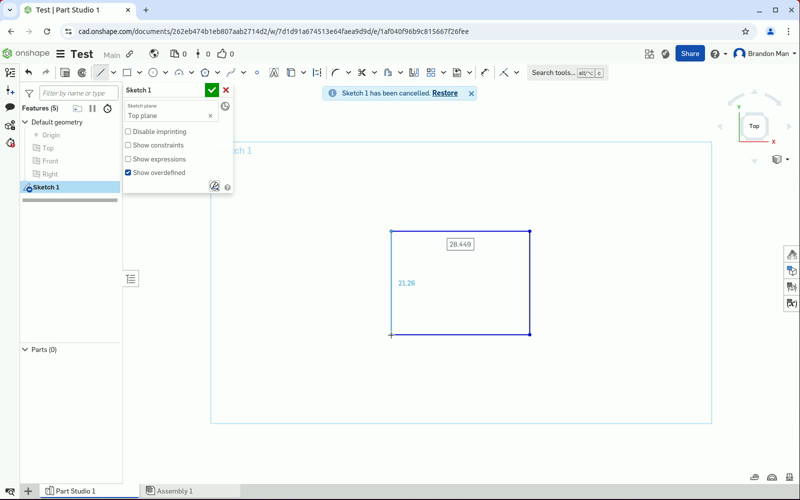
click(391, 334)
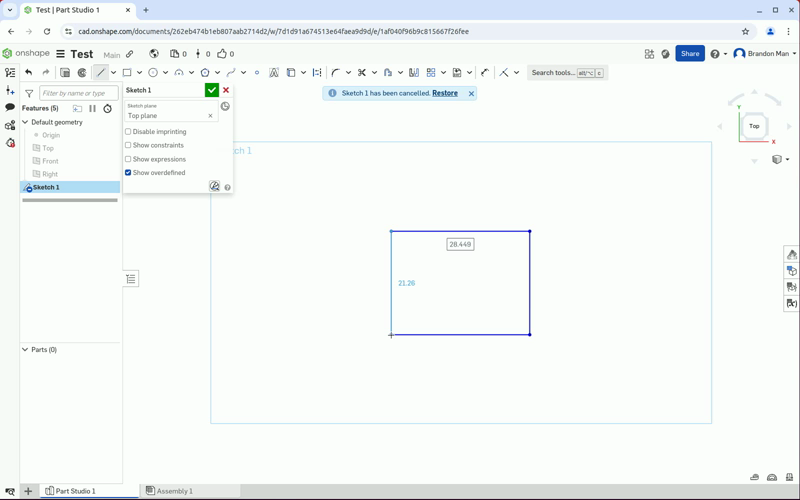
key(esc)
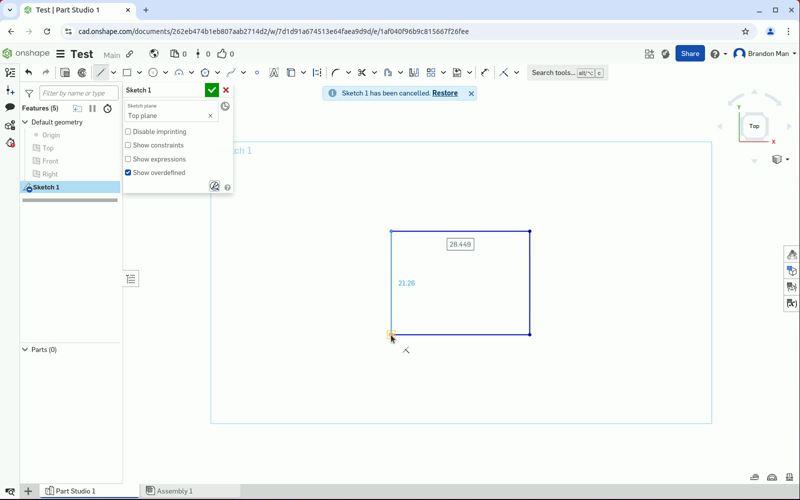
mouse_move(505, 315)
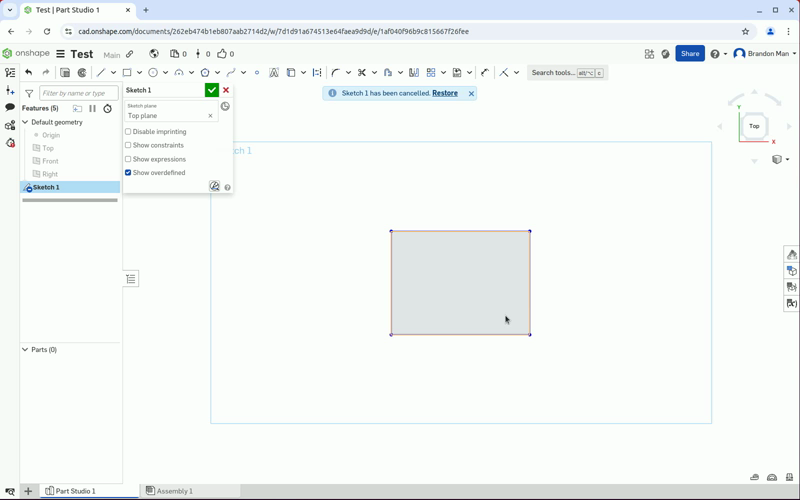
click(505, 315)
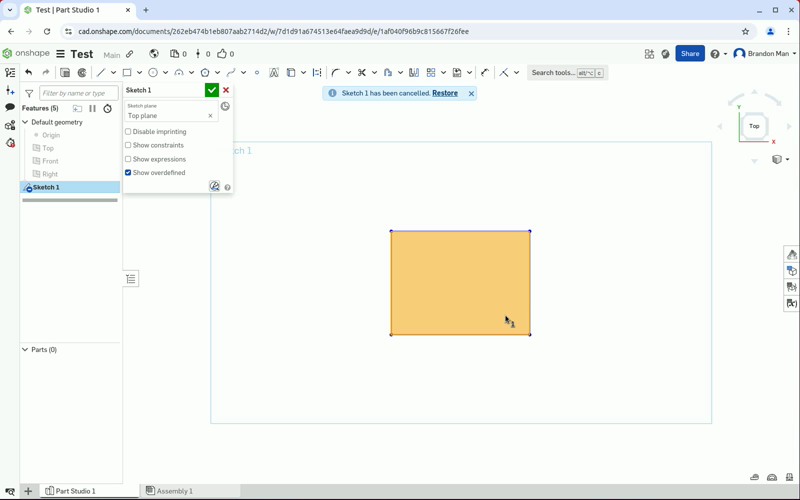
mouse_move(73, 352)
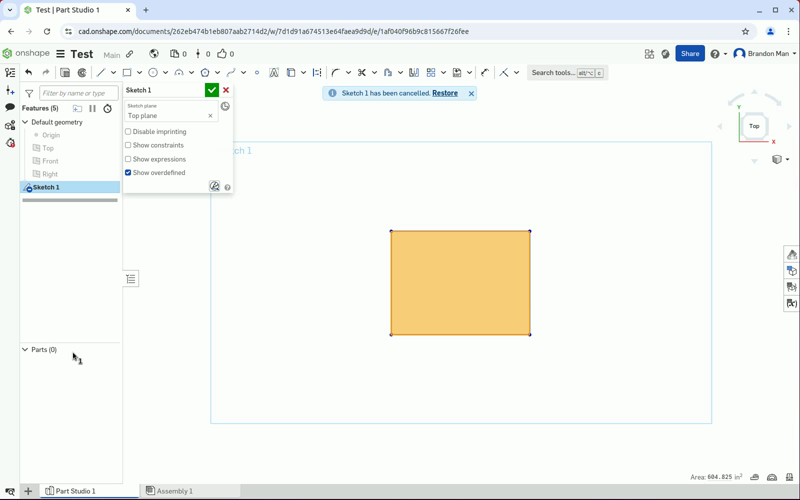
key(shift+y)
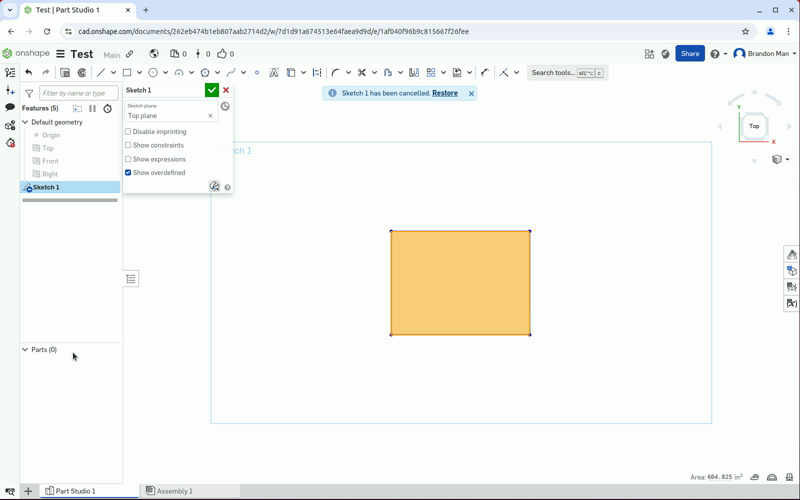
key(shift+e)
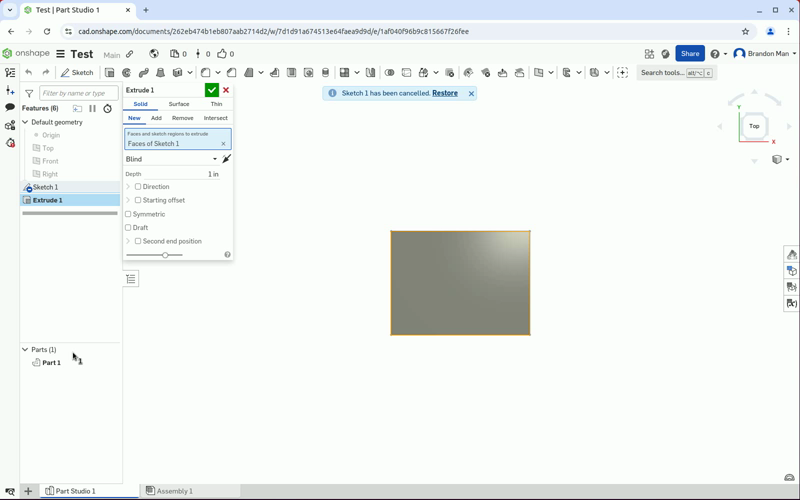
mouse_move(143, 106)
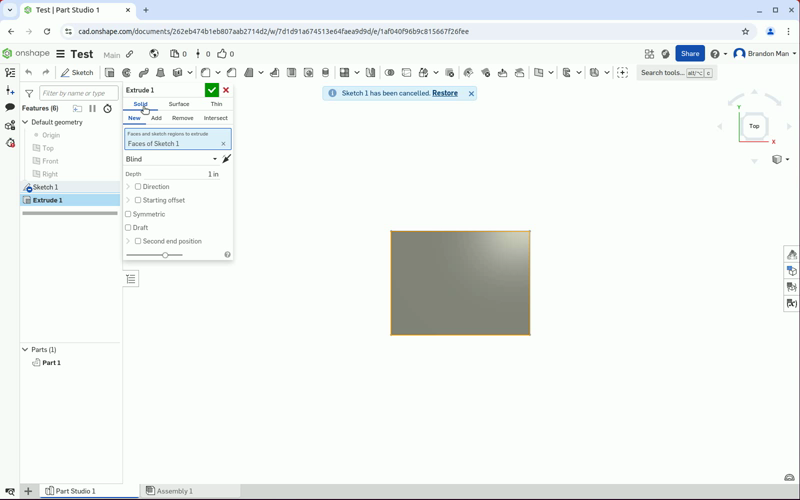
click(143, 106)
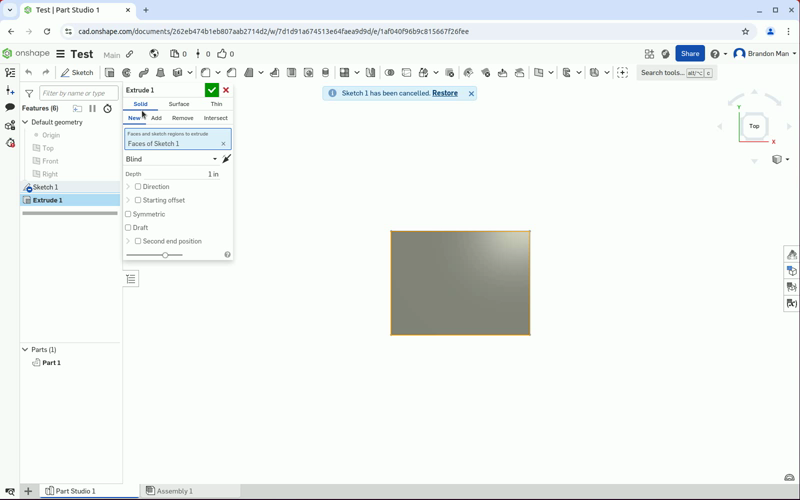
mouse_move(137, 120)
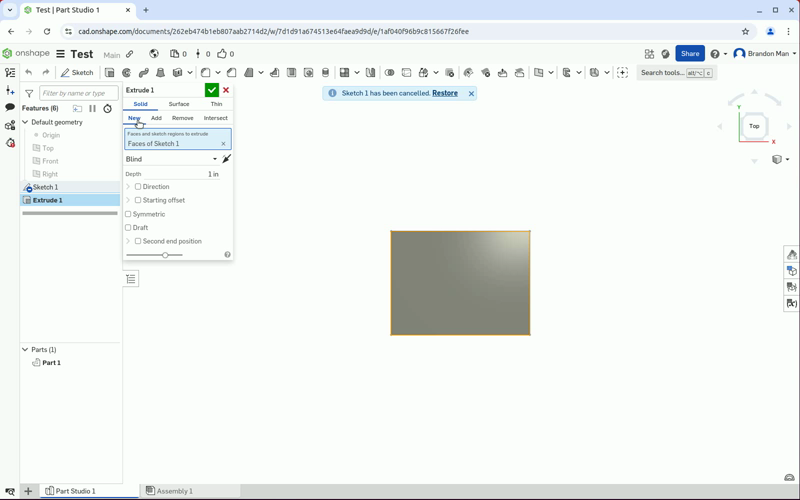
click(137, 120)
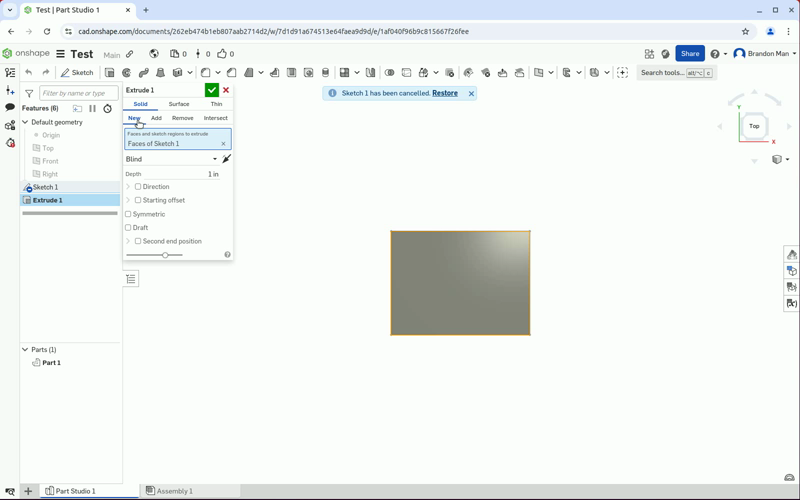
key(tab, 4)
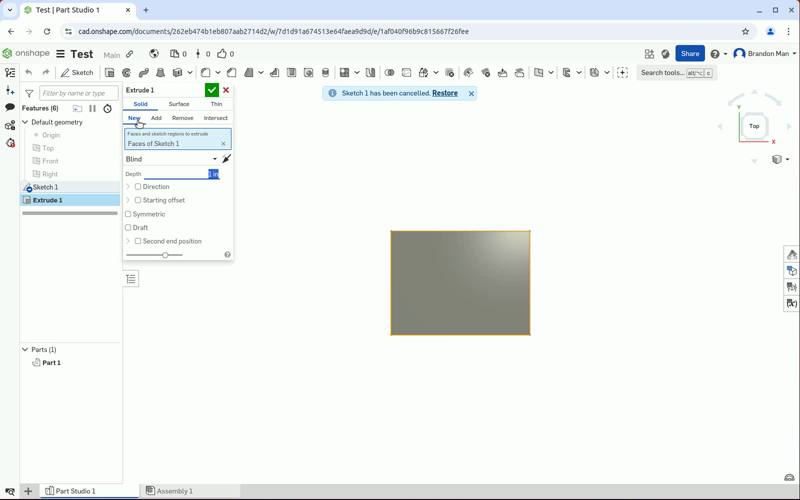
text(17.813)
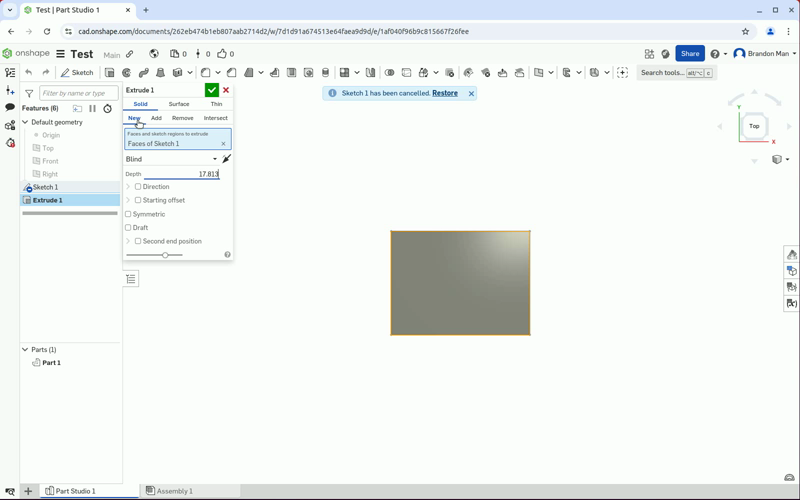
key(enter)
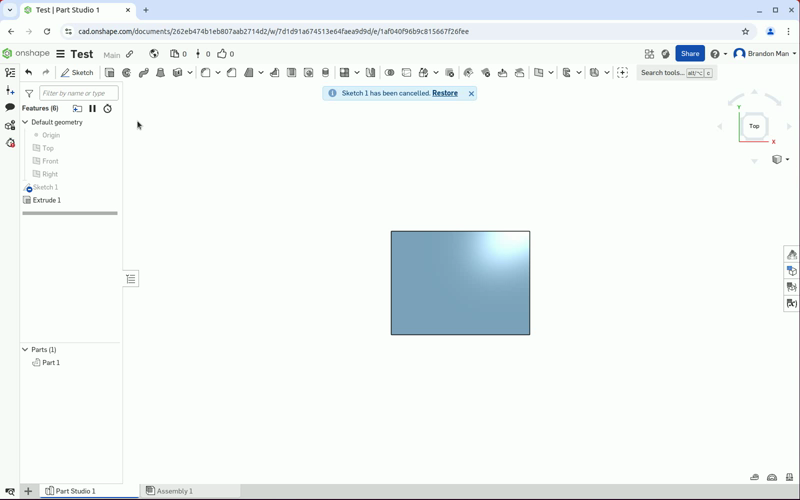
key(shift+h)
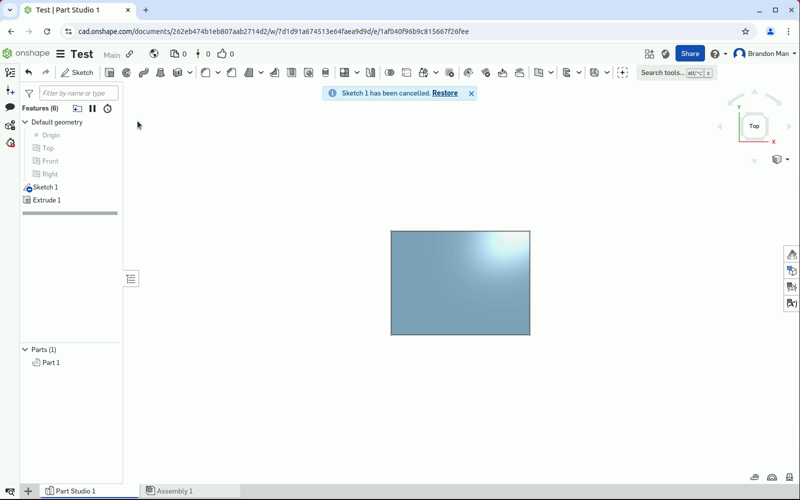
key(shift+h)
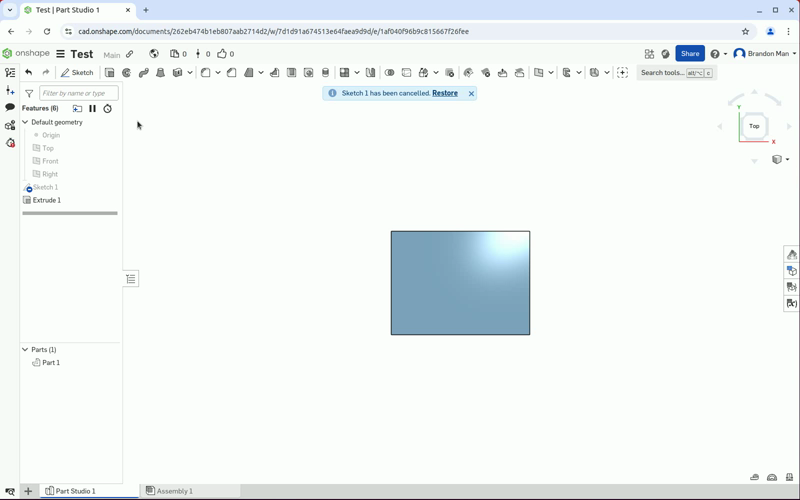
mouse_move(73, 189)
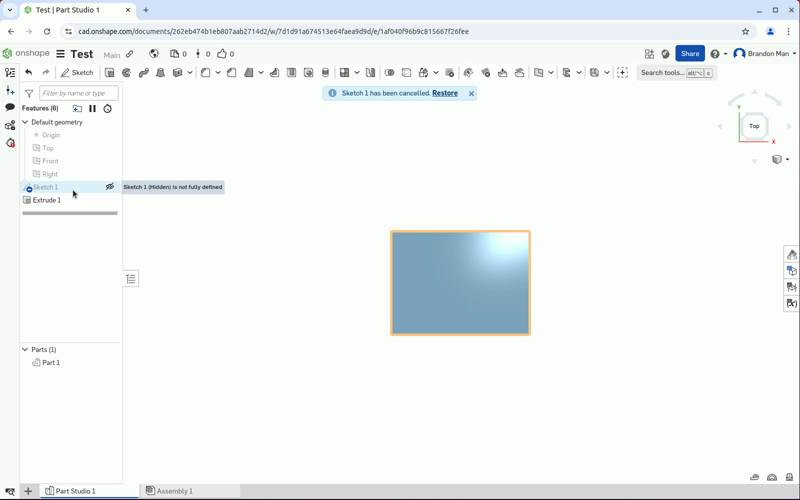
click(73, 189)
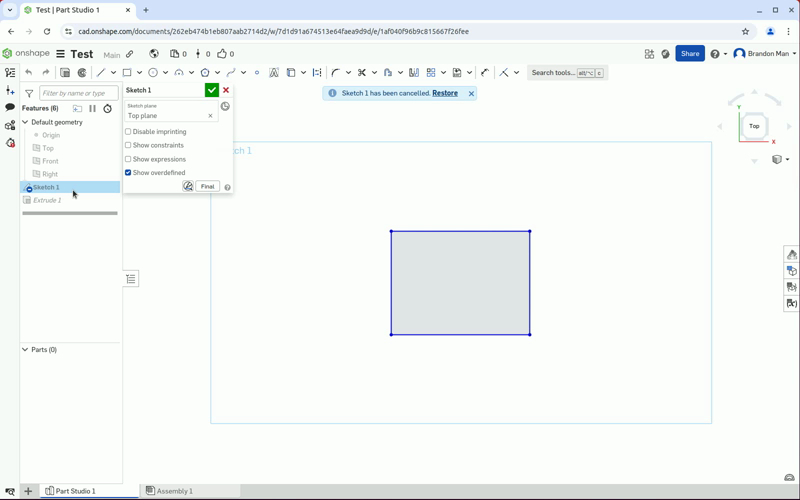
mouse_move(229, 92)
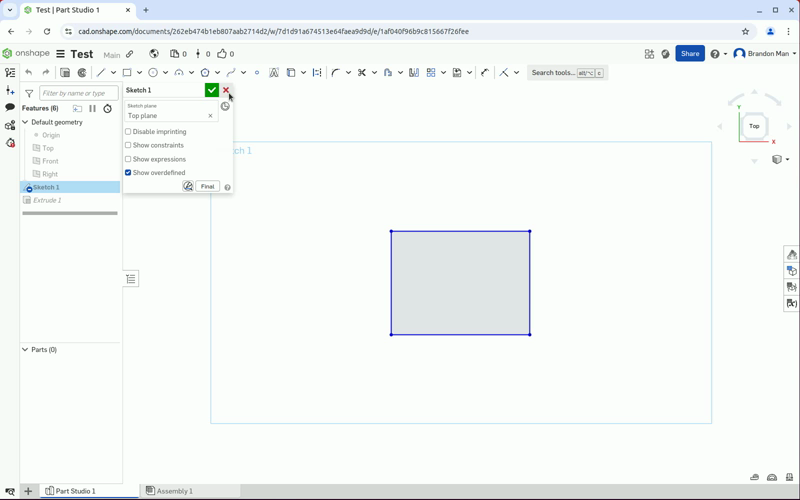
click(229, 92)
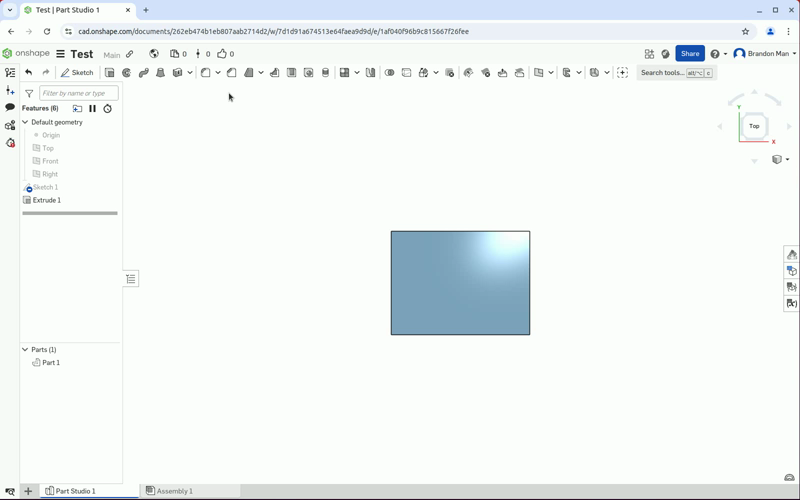
mouse_move(541, 75)
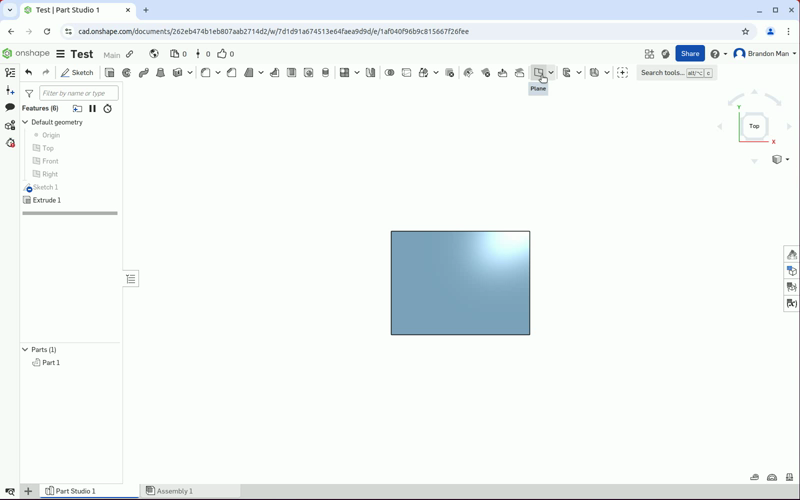
click(541, 75)
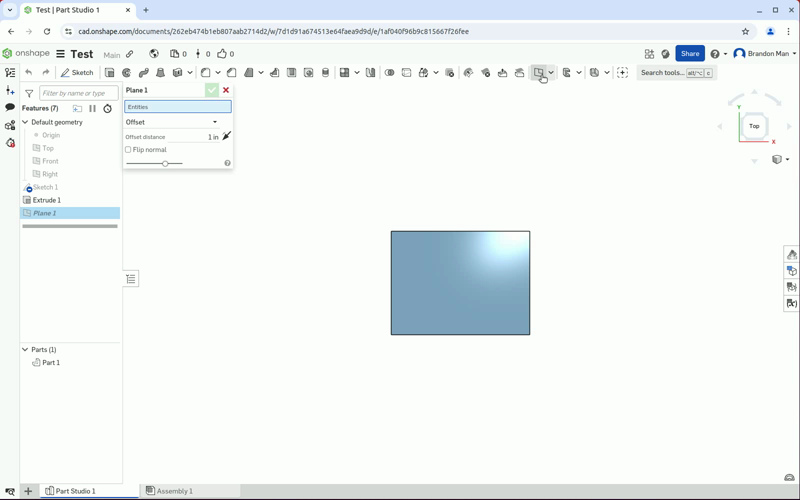
mouse_move(73, 150)
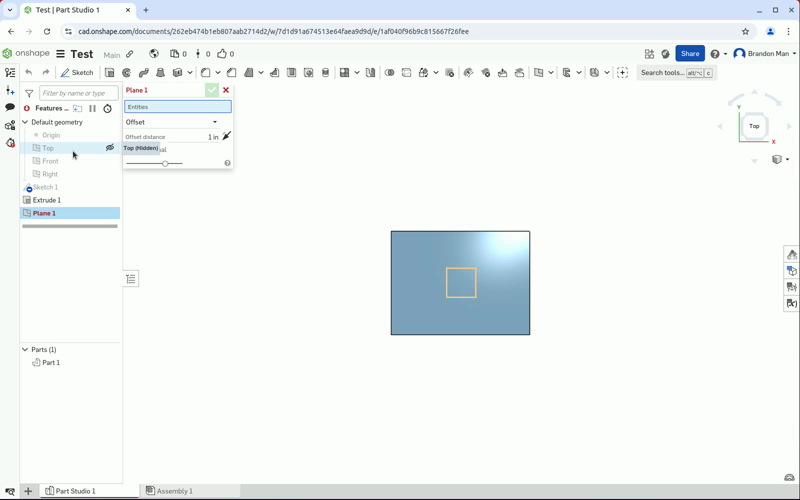
click(73, 150)
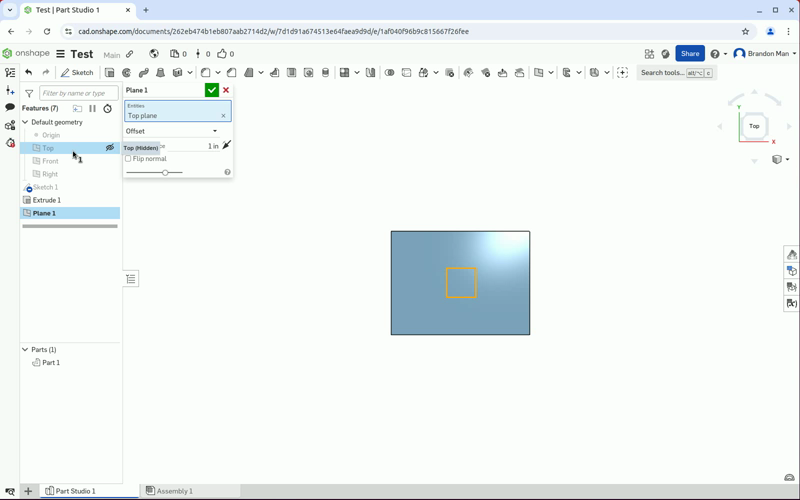
key(tab, 2)
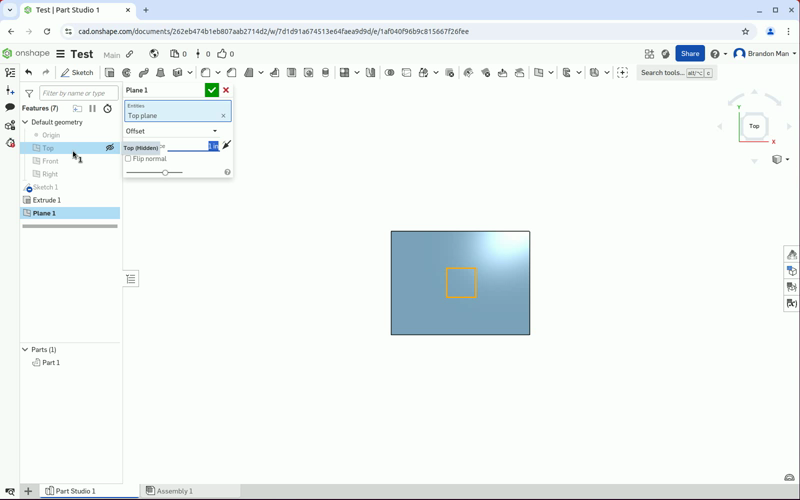
text(17.809)
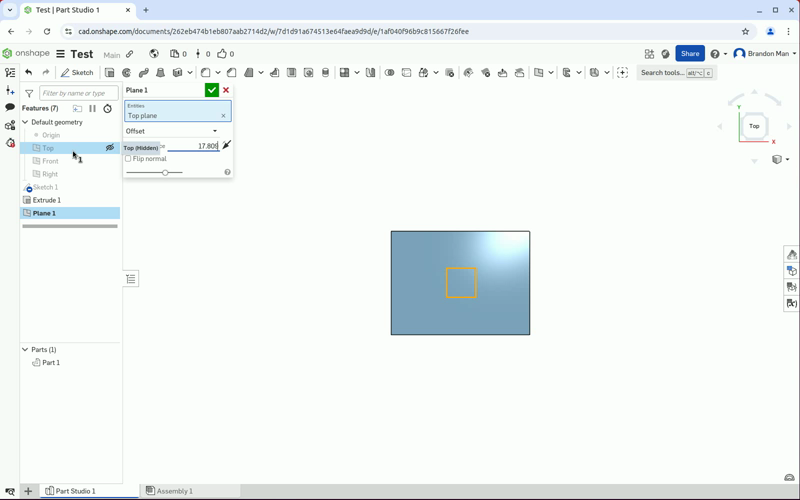
key(enter, 2)
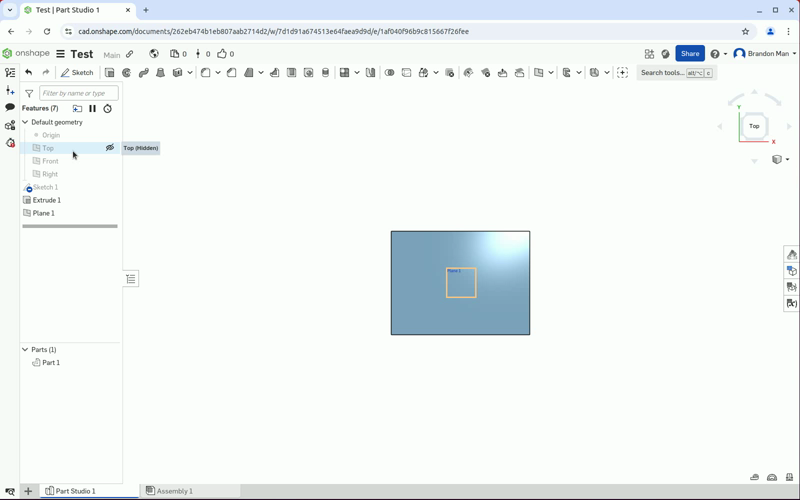
key(shift+s)
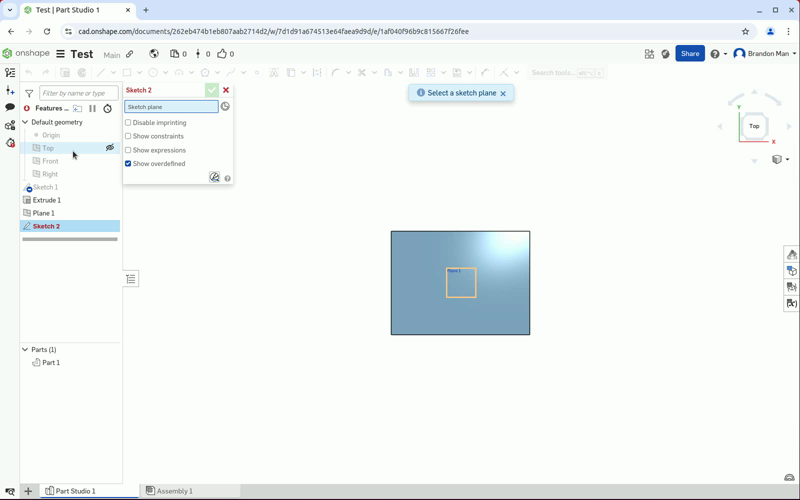
mouse_move(73, 215)
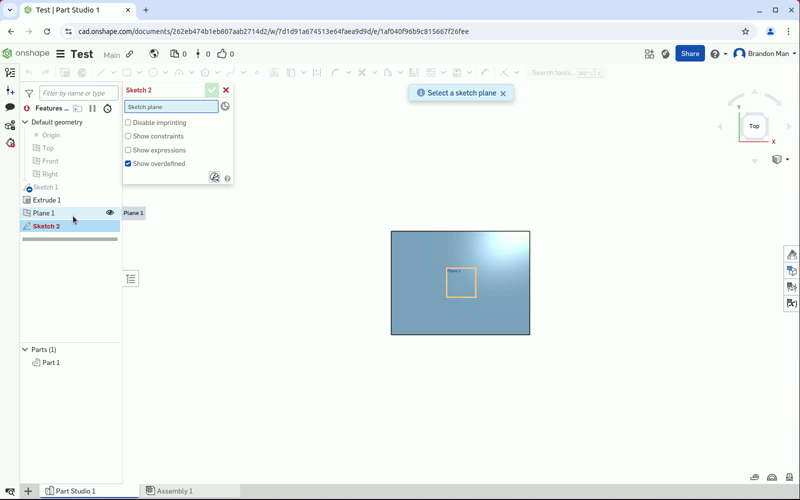
click(73, 215)
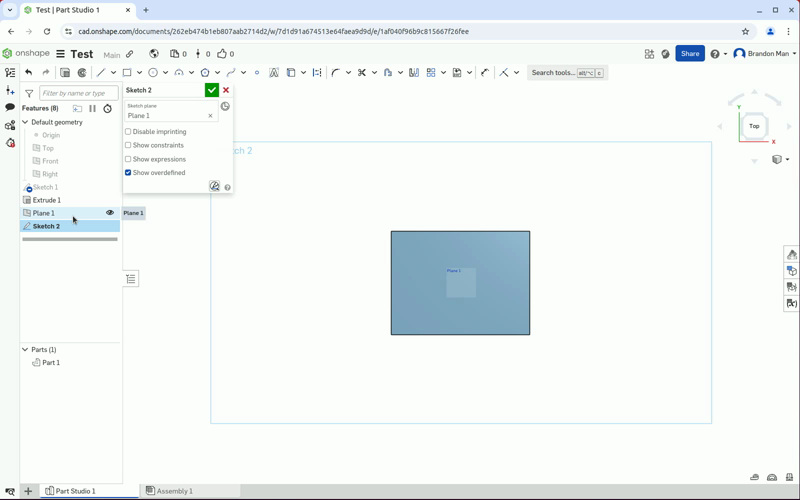
mouse_move(73, 352)
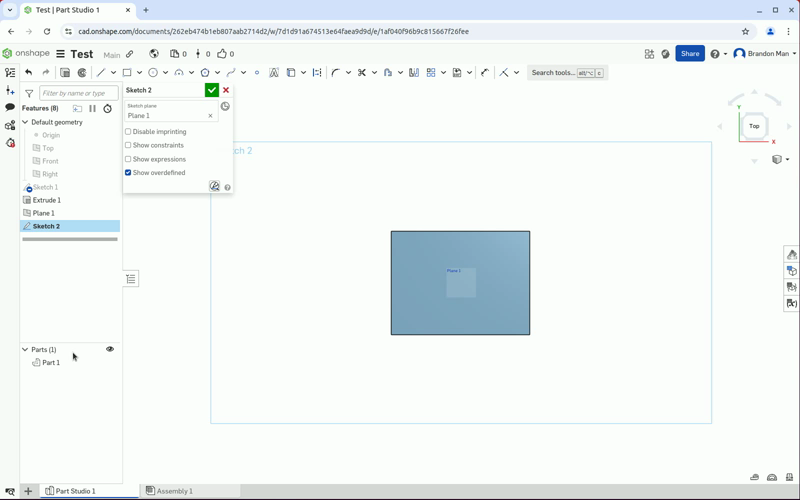
key(y)
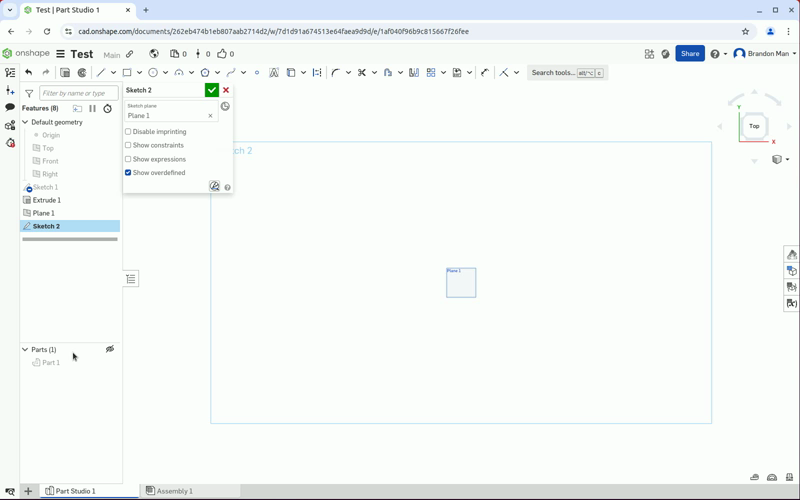
key(c)
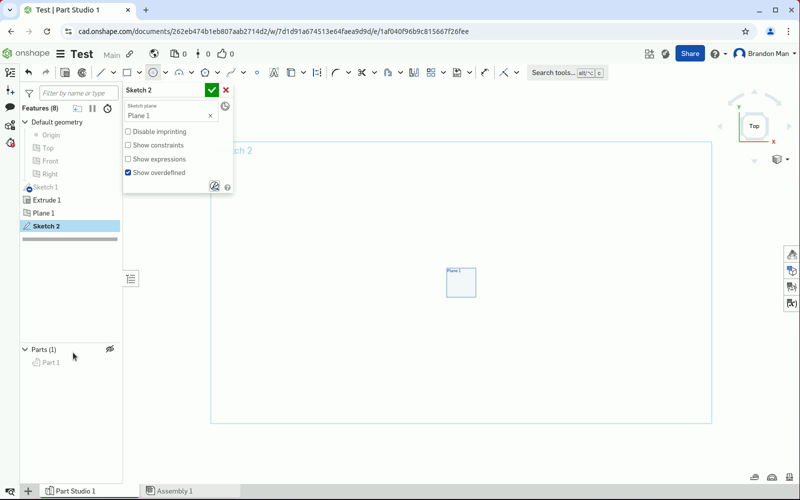
key_down(shift)
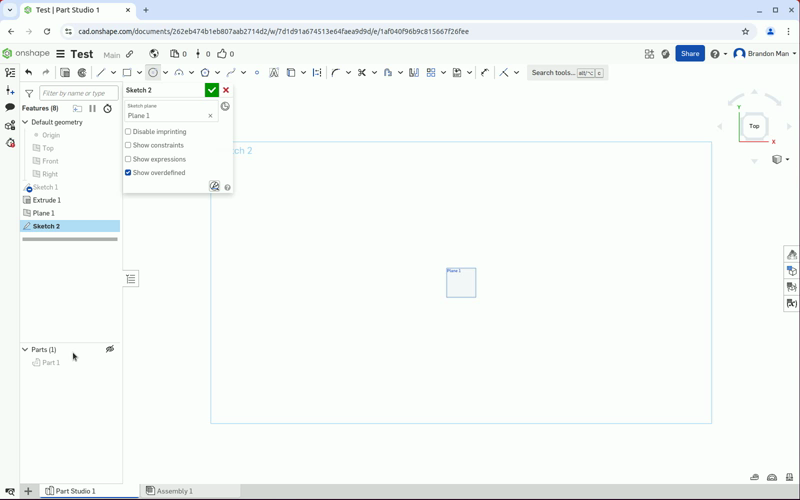
mouse_move(461, 282)
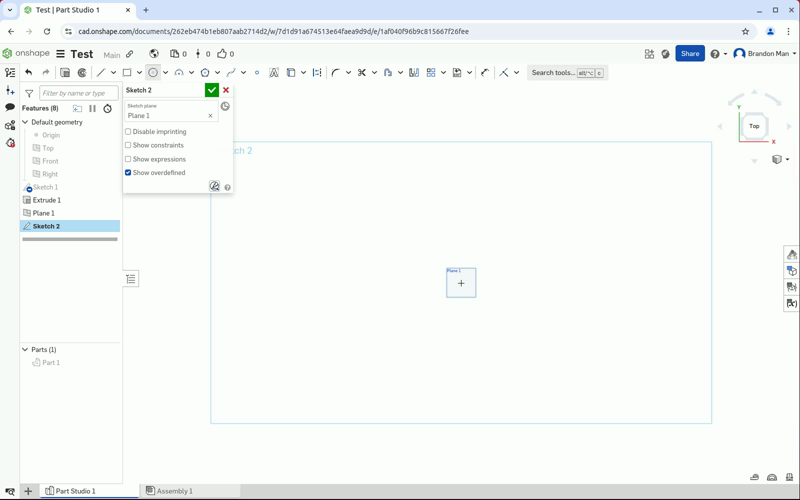
click(461, 282)
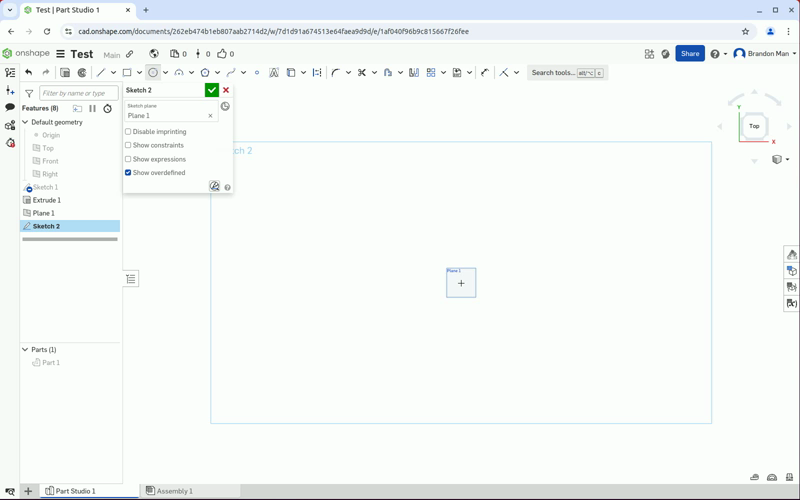
key_up(shift)
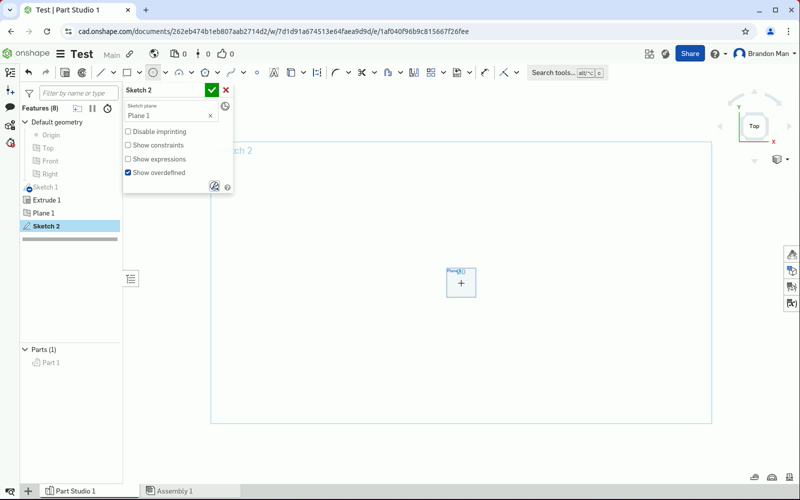
mouse_move(479, 282)
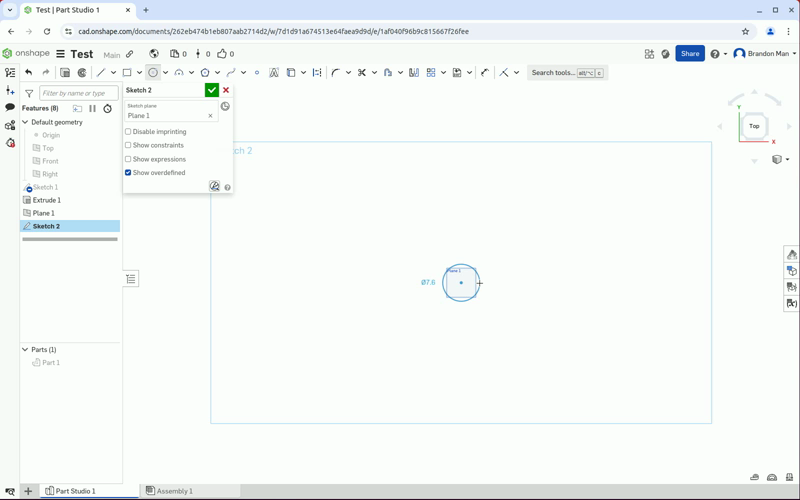
click(479, 282)
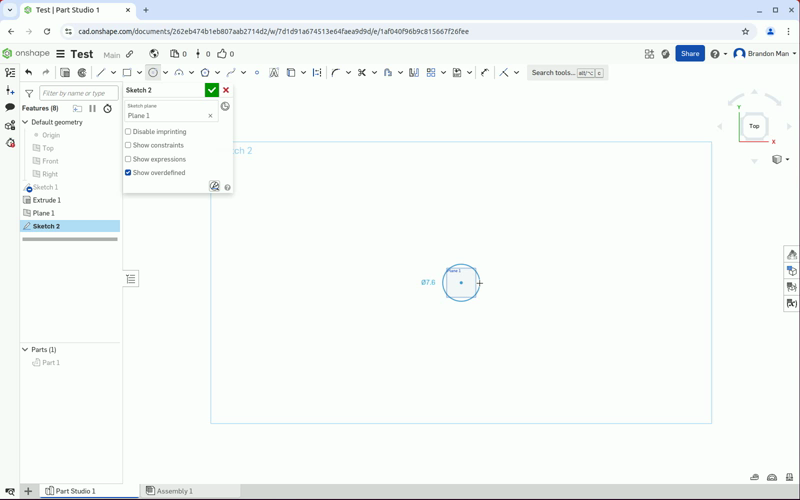
key(esc)
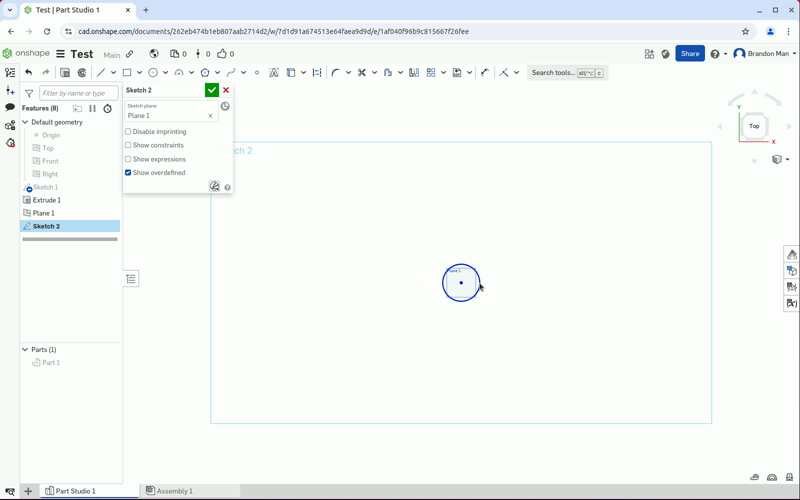
mouse_move(451, 285)
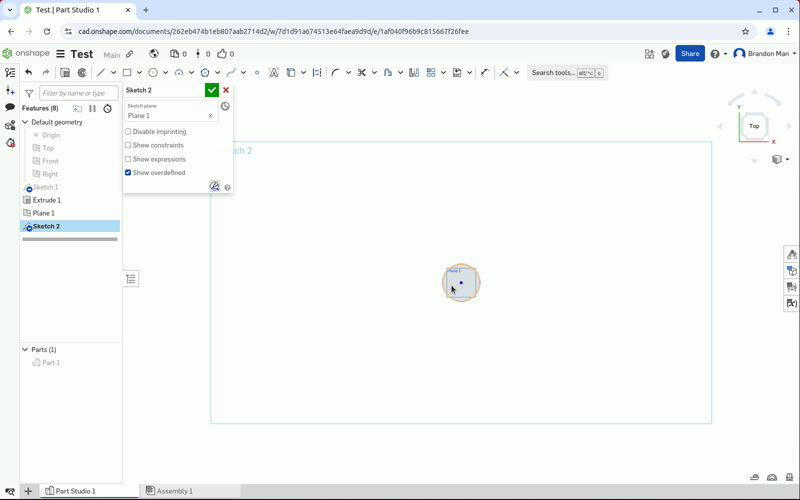
scroll(6)
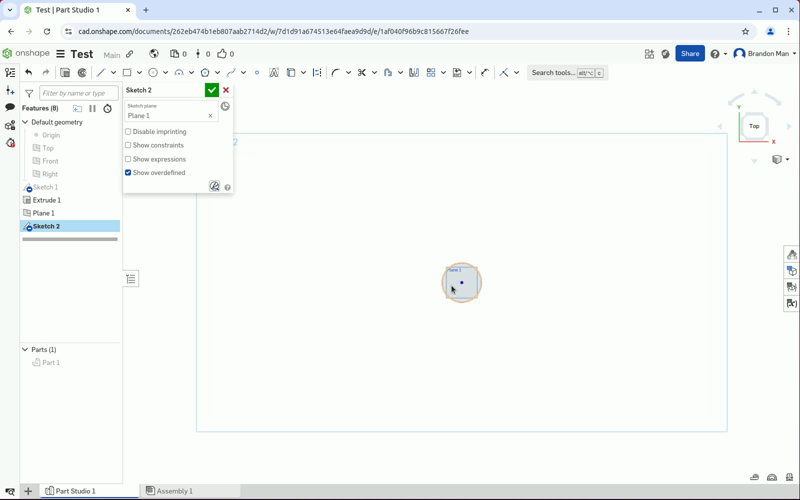
scroll(6)
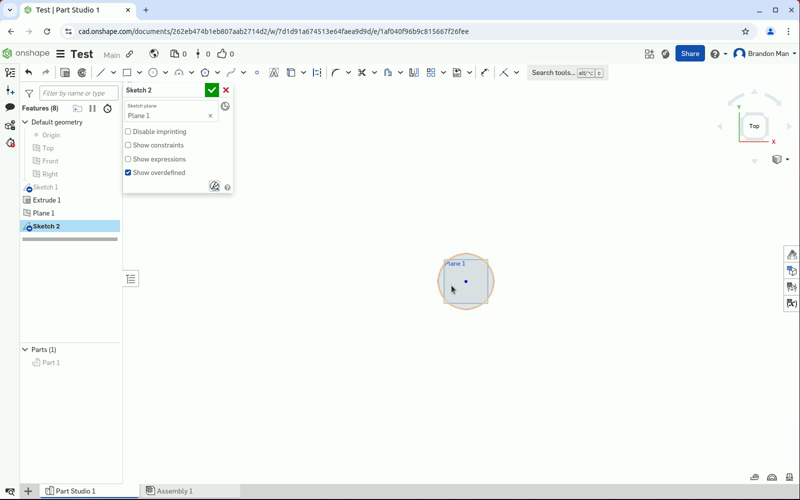
scroll(6)
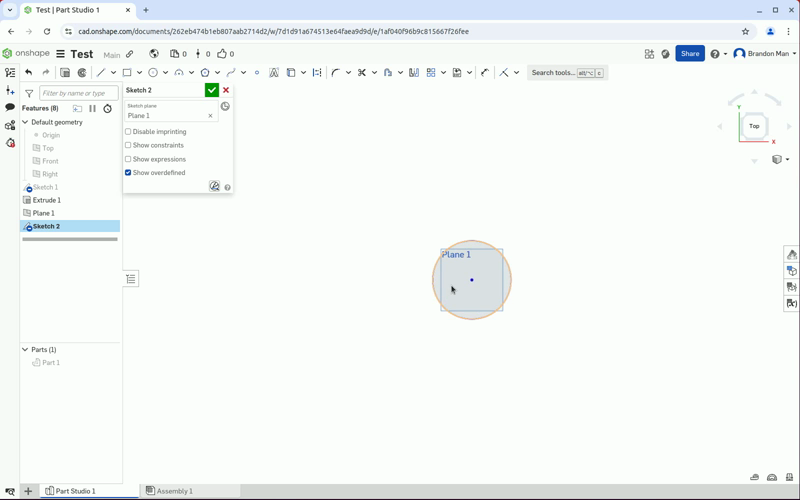
scroll(6)
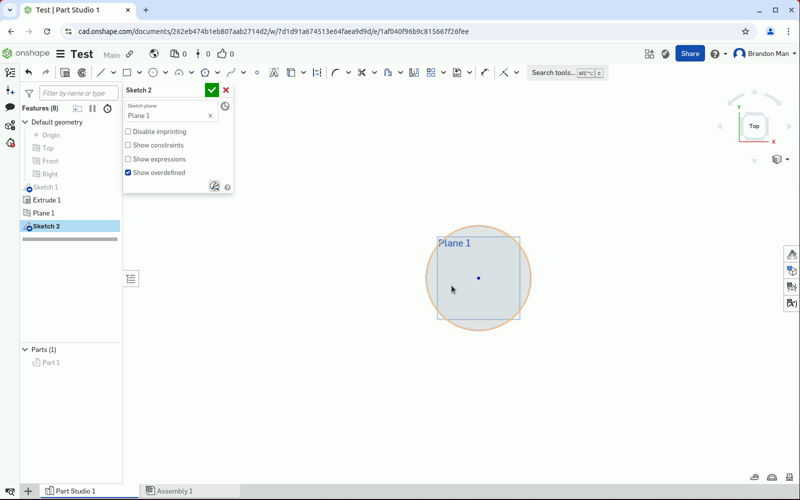
scroll(6)
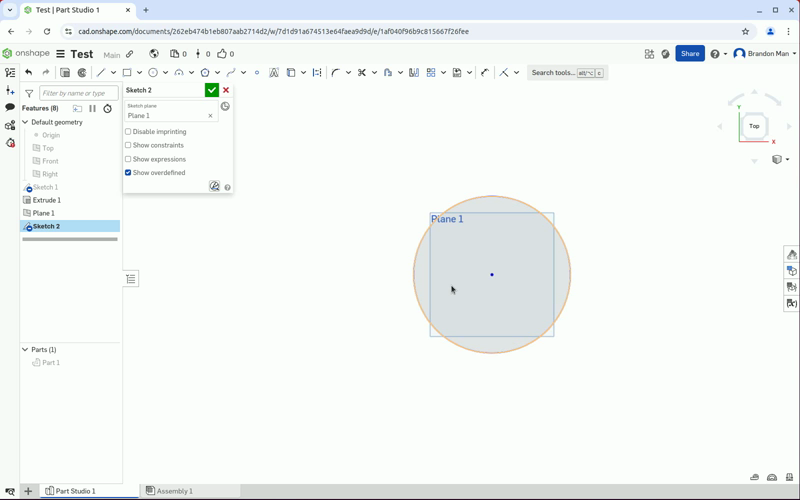
scroll(6)
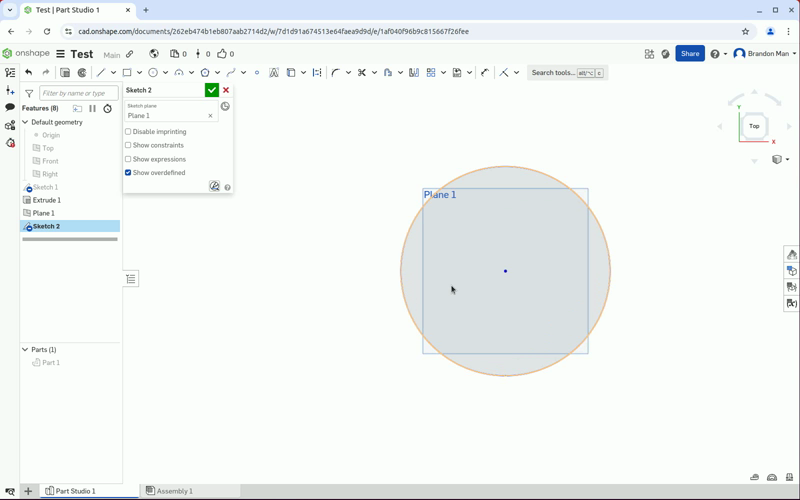
scroll(6)
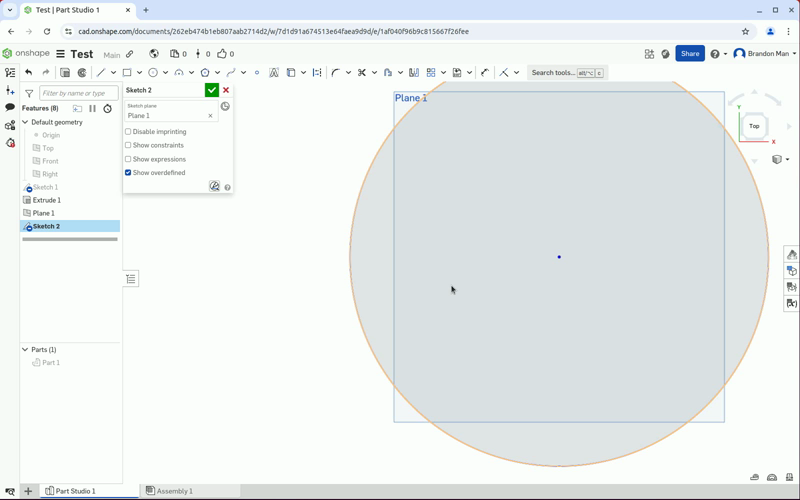
click(451, 285)
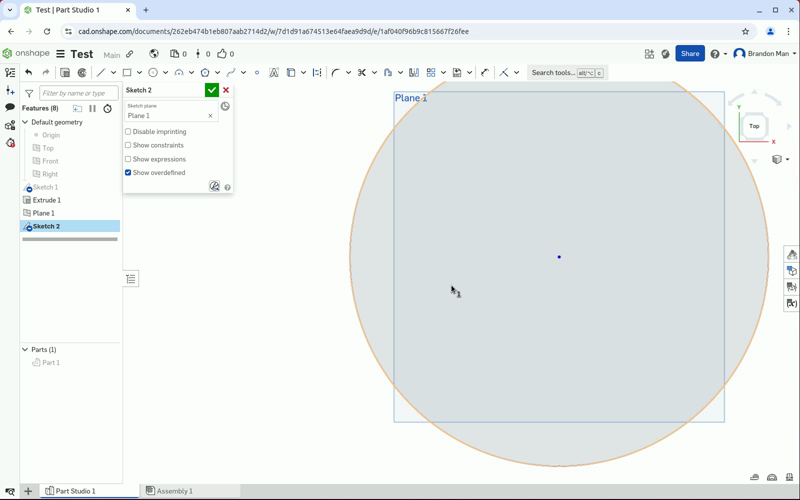
scroll(-6)
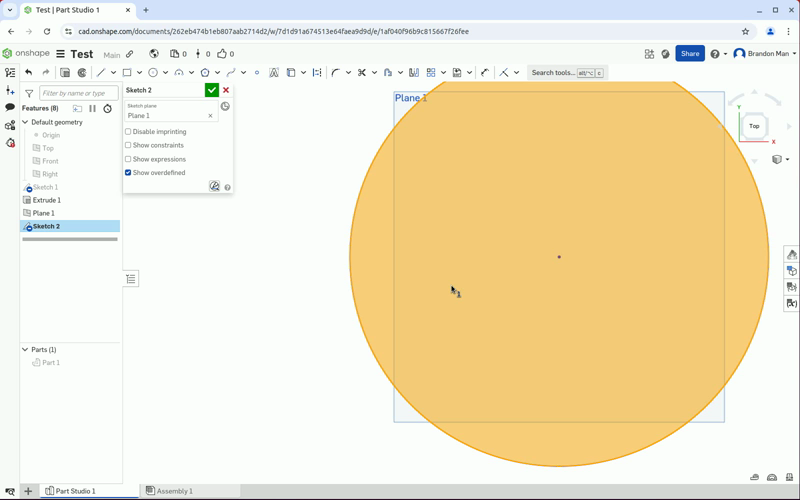
scroll(-6)
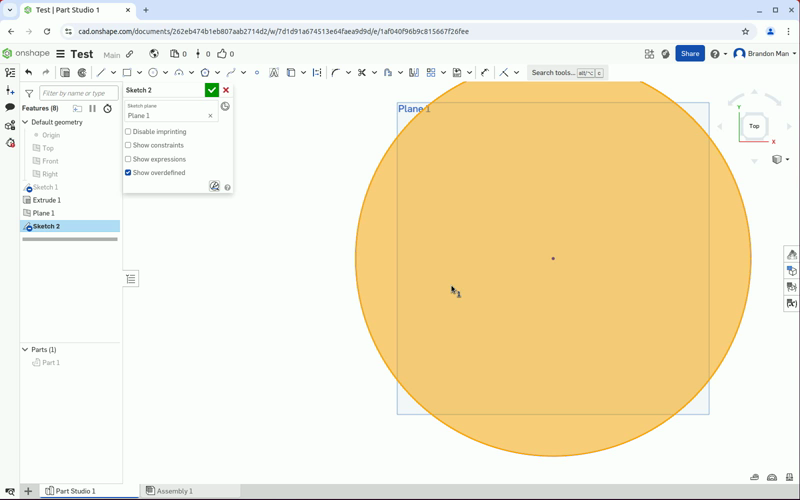
scroll(-6)
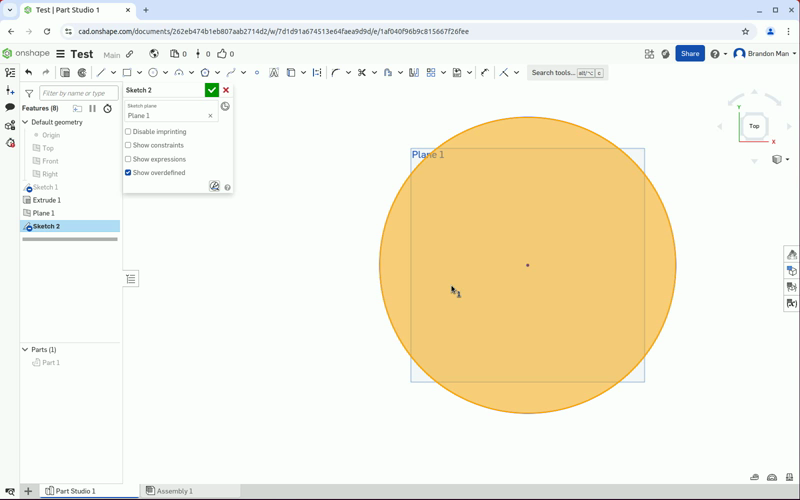
scroll(-6)
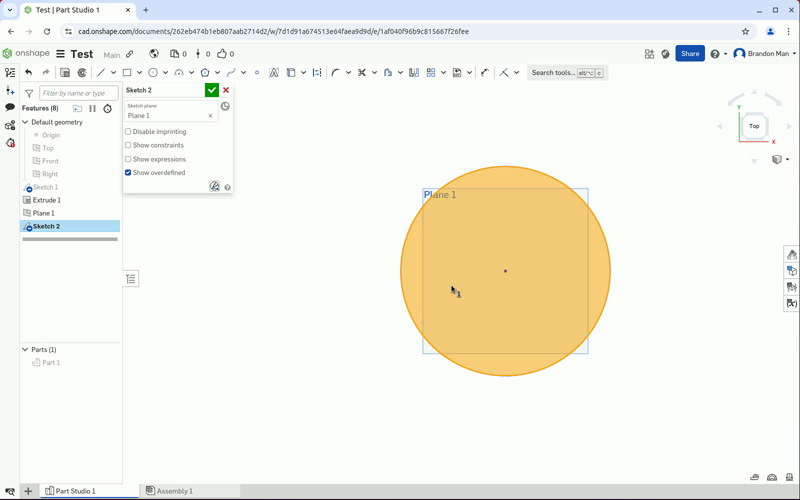
scroll(-6)
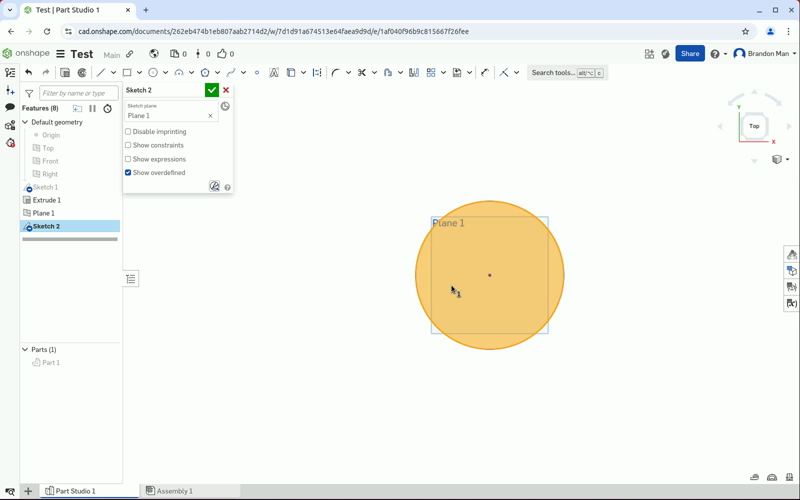
scroll(-6)
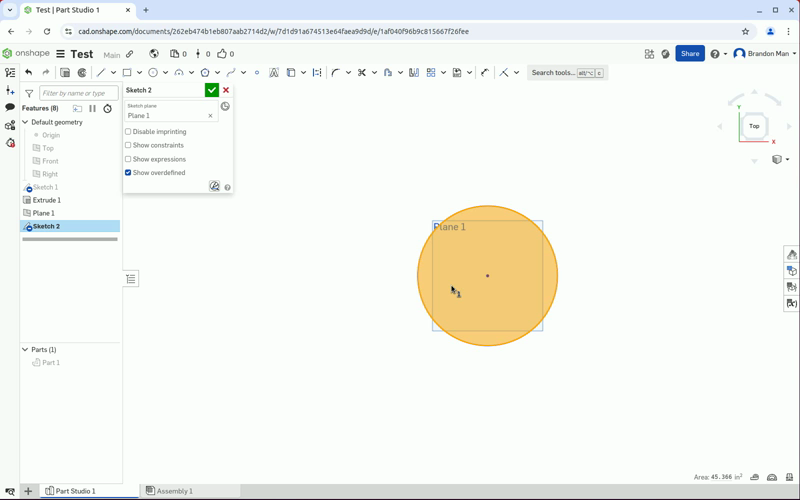
scroll(-6)
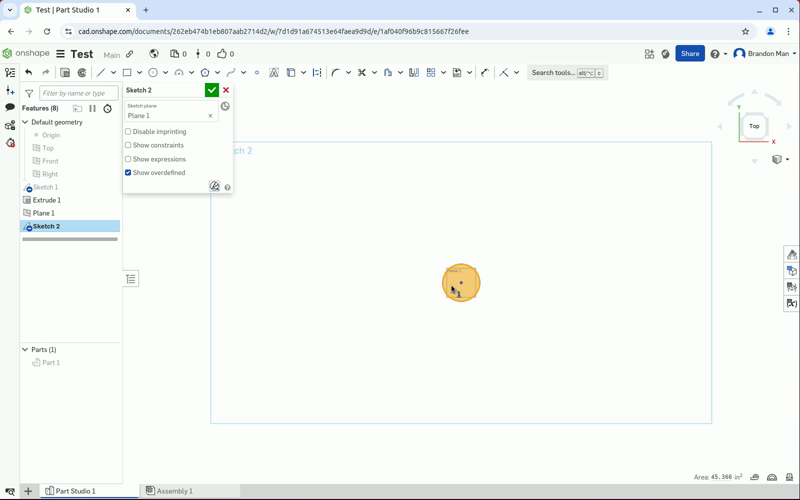
mouse_move(73, 352)
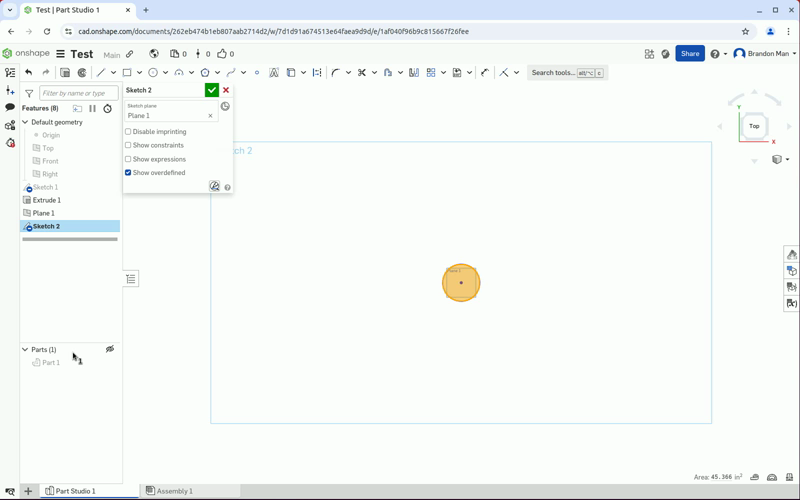
key(shift+y)
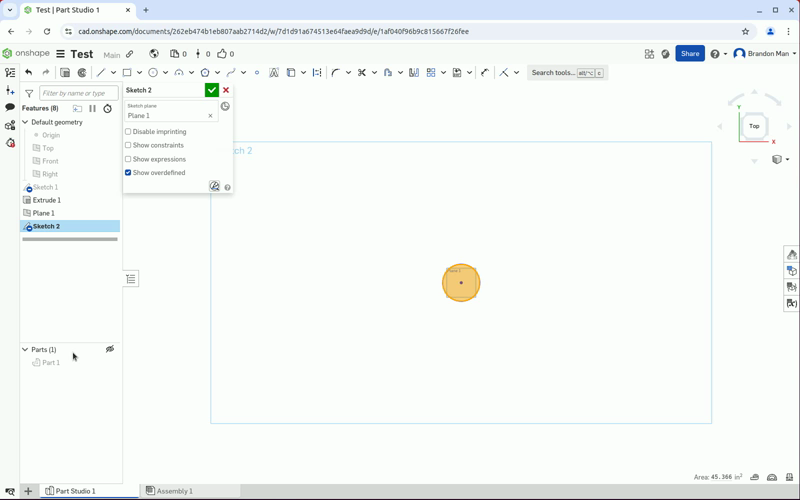
key(shift+e)
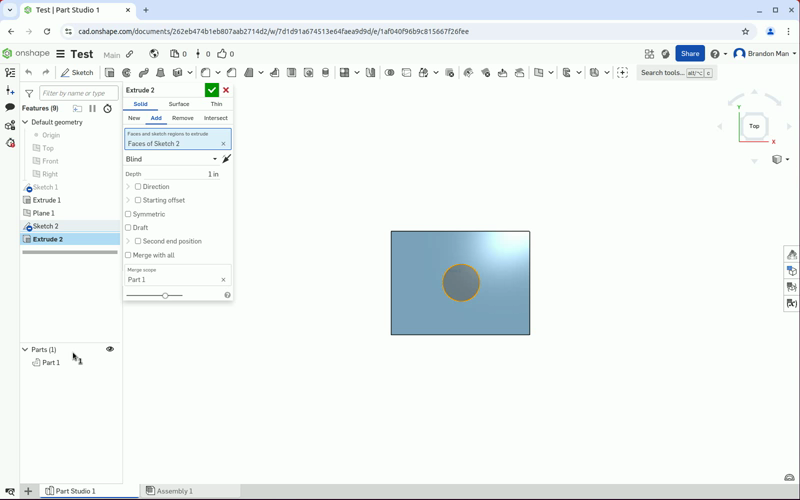
mouse_move(143, 106)
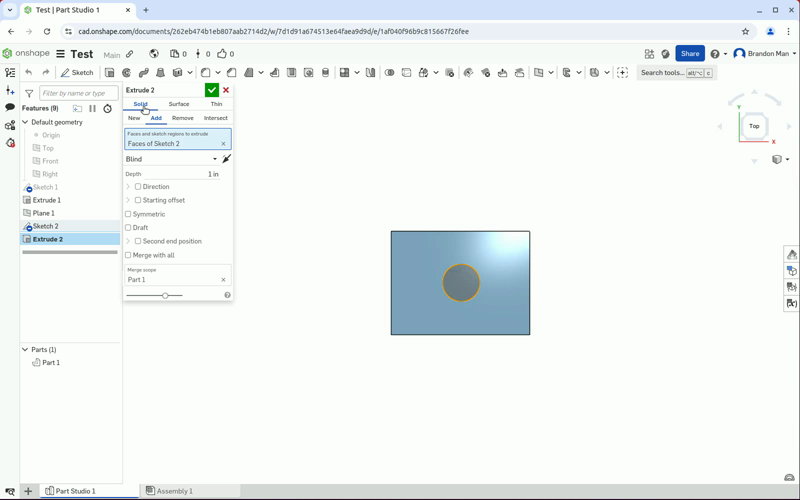
click(143, 106)
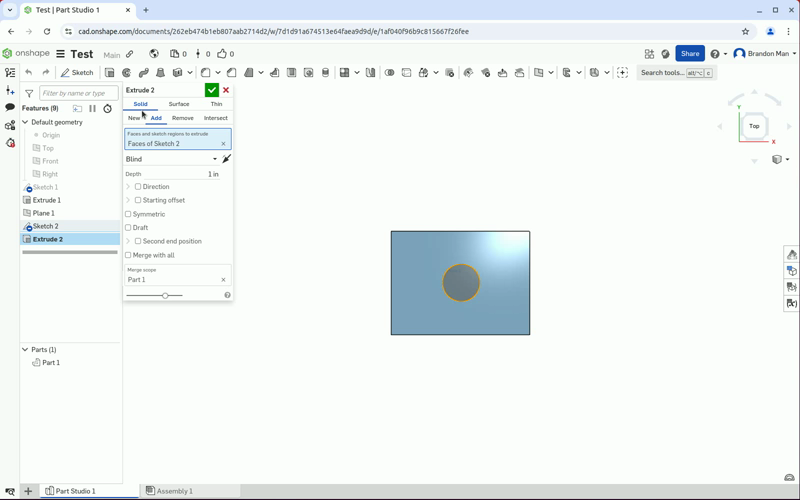
mouse_move(137, 120)
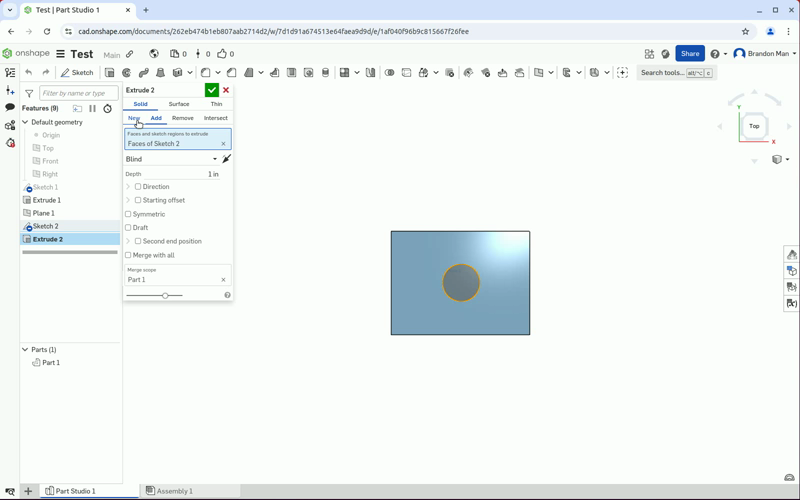
click(137, 120)
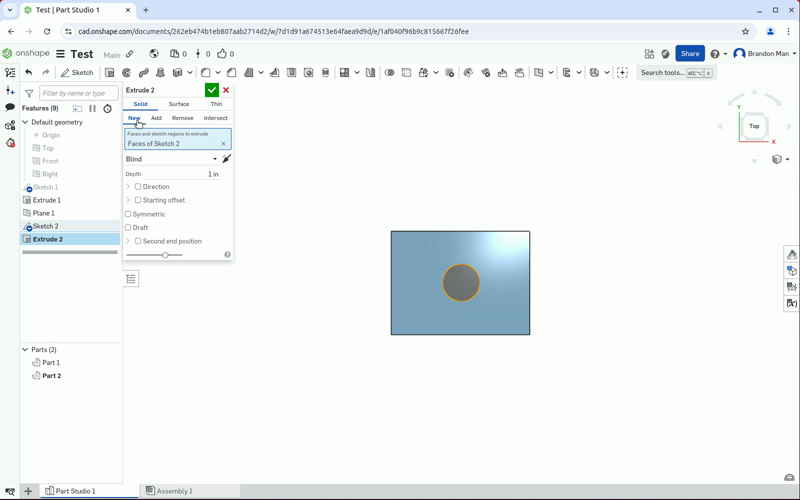
key(tab, 4)
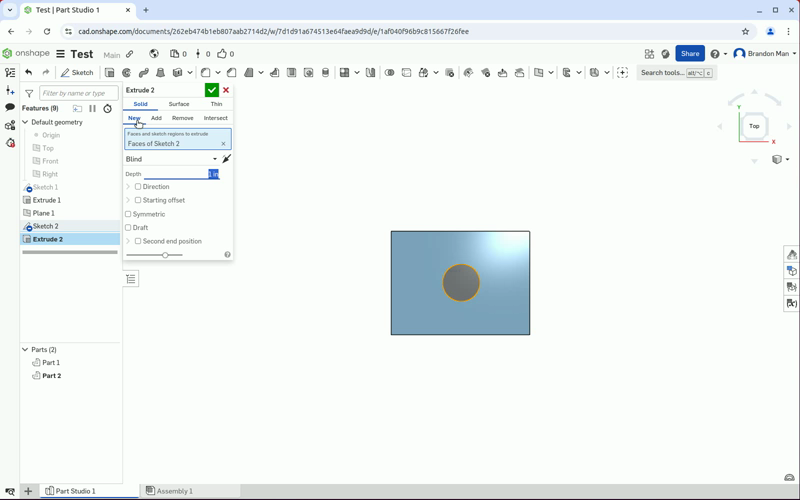
text(5.296)
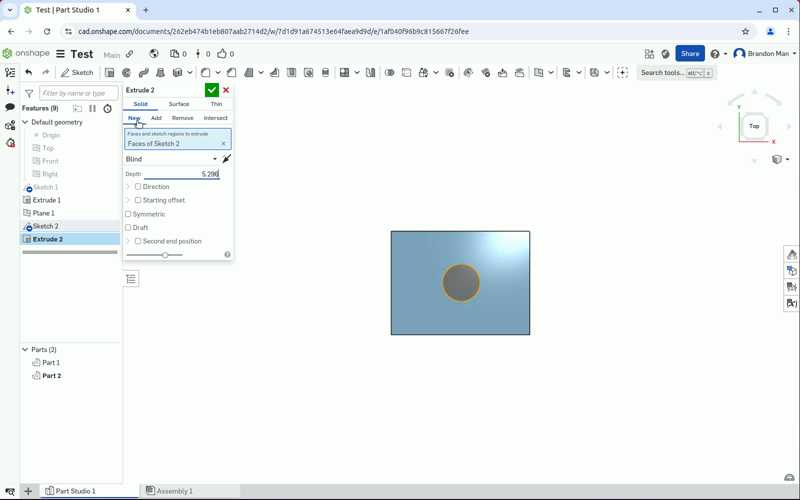
key(enter)
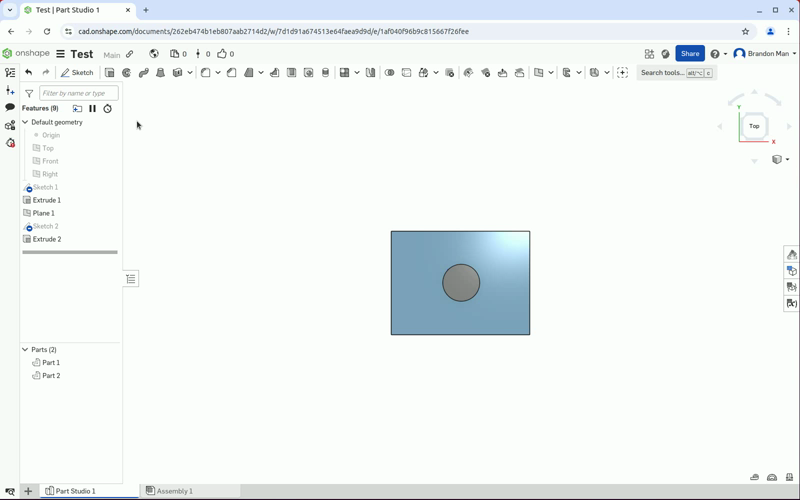
key(shift+h)
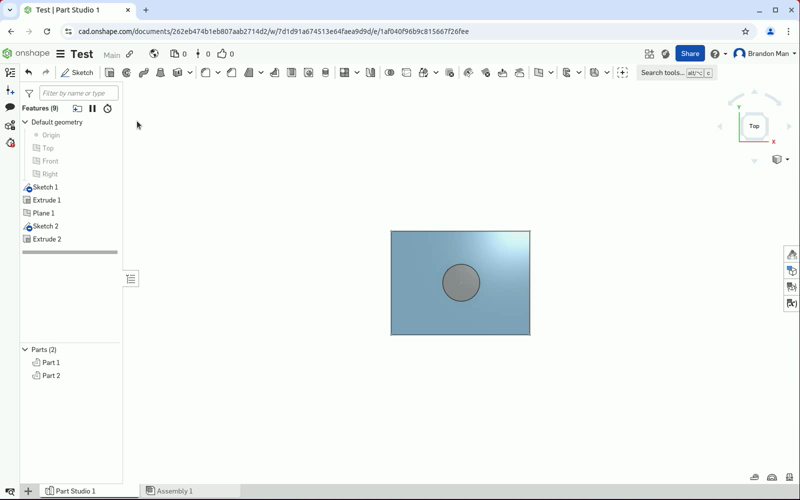
key(shift+h)
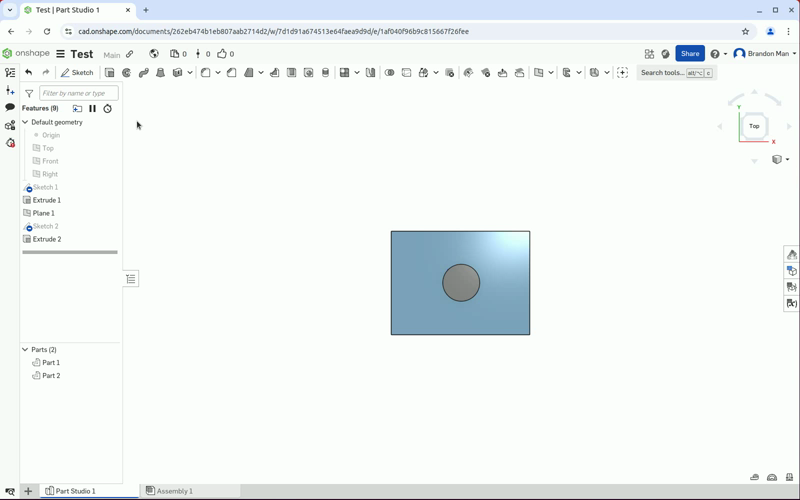
mouse_move(73, 189)
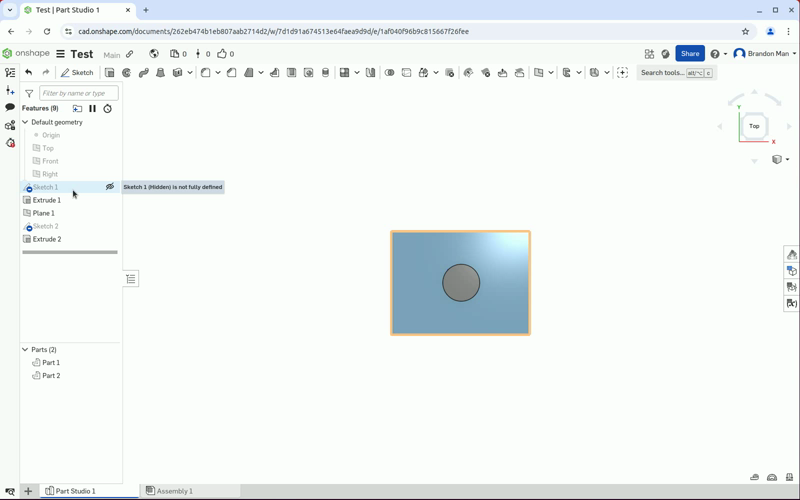
click(73, 189)
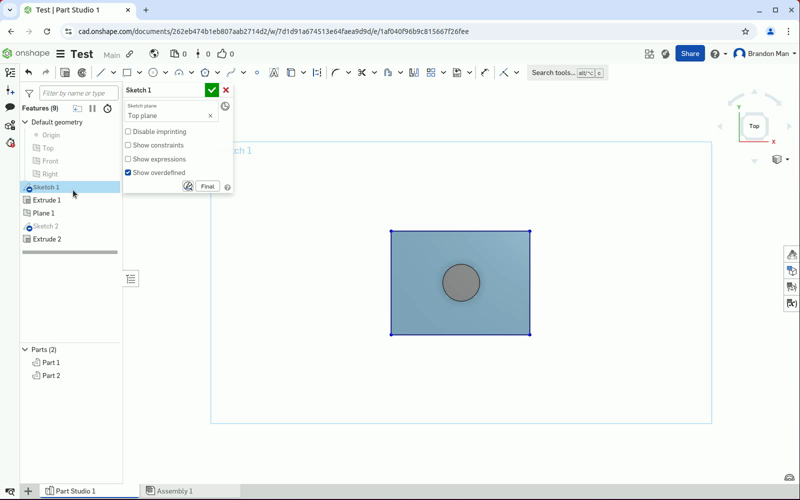
mouse_move(229, 92)
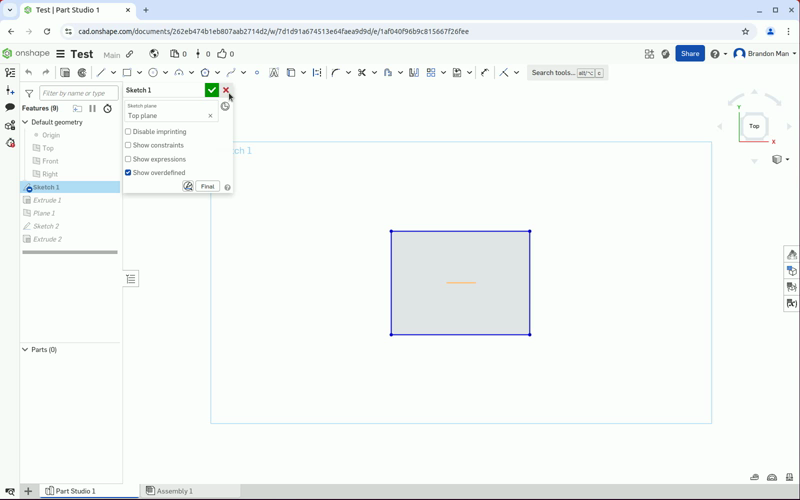
click(229, 92)
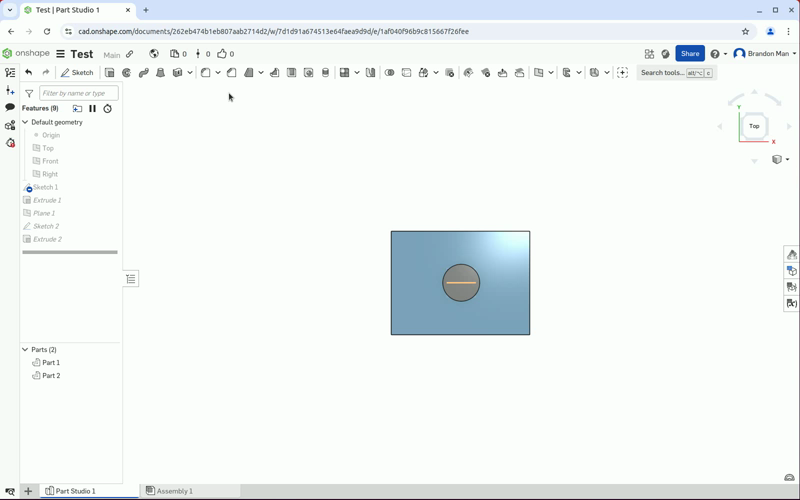
mouse_move(73, 352)
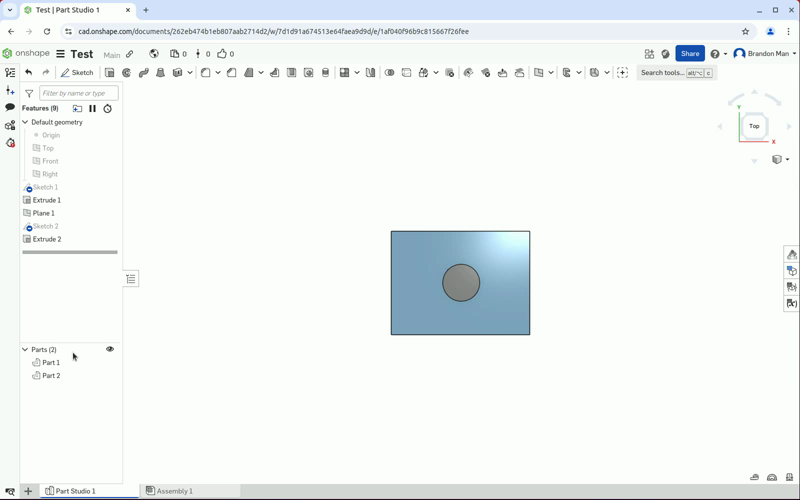
key(y)
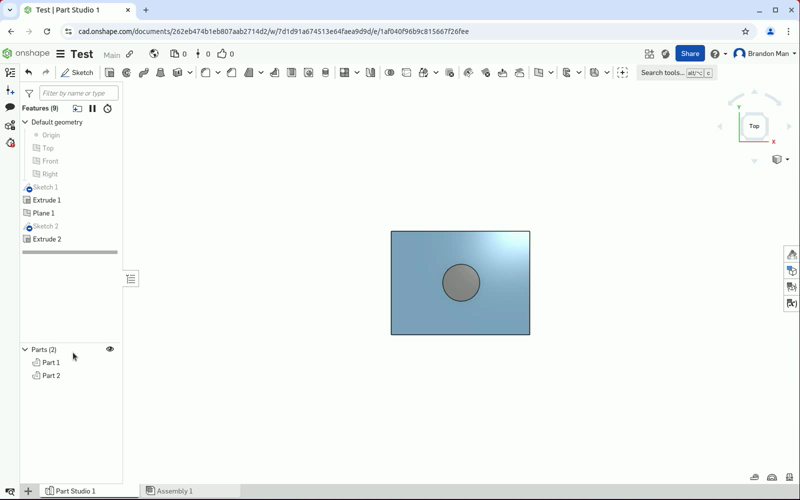
key(shift+p)
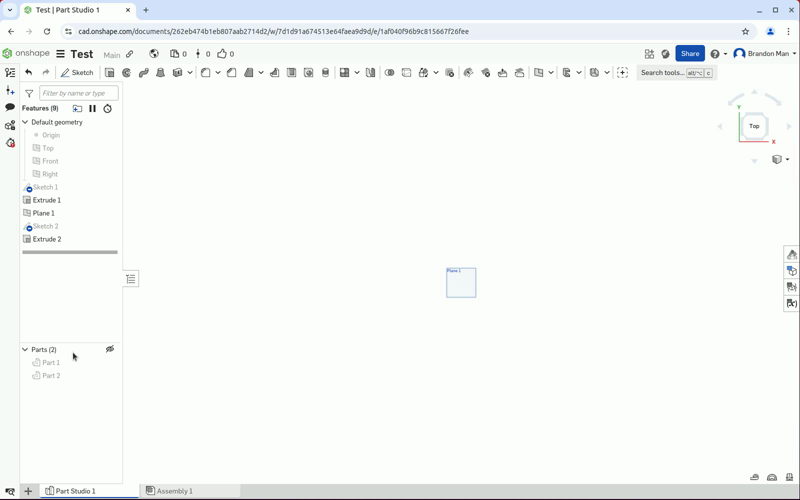
key(space)
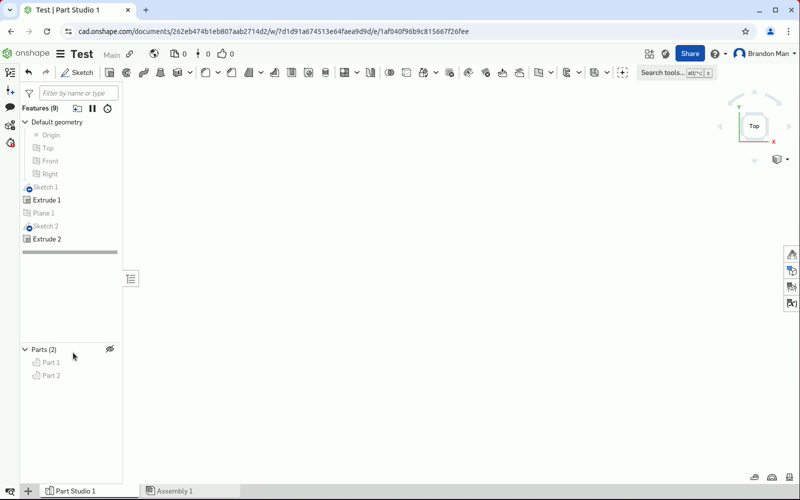
key_down(shift)
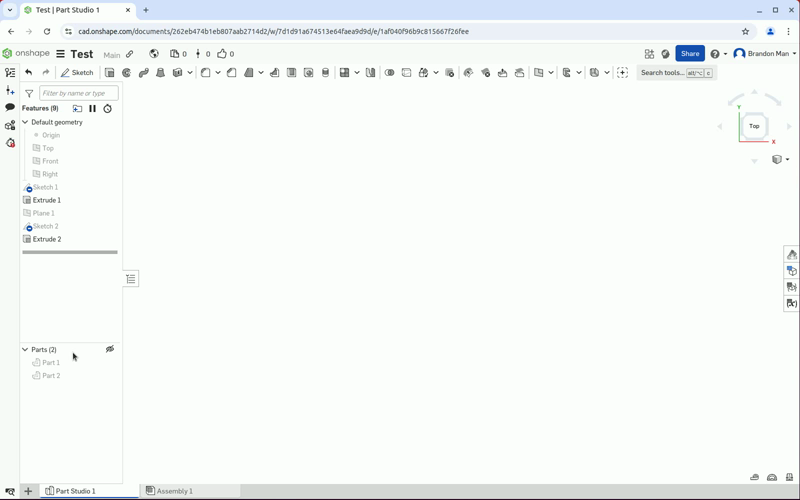
key(up)
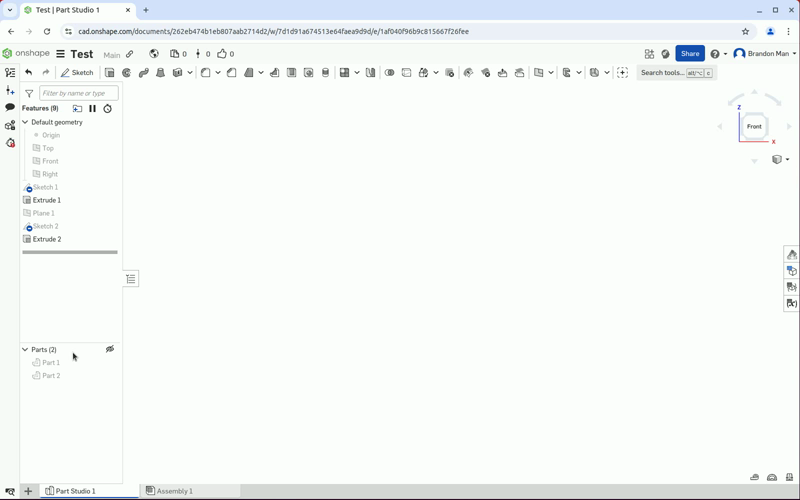
key_up(shift)
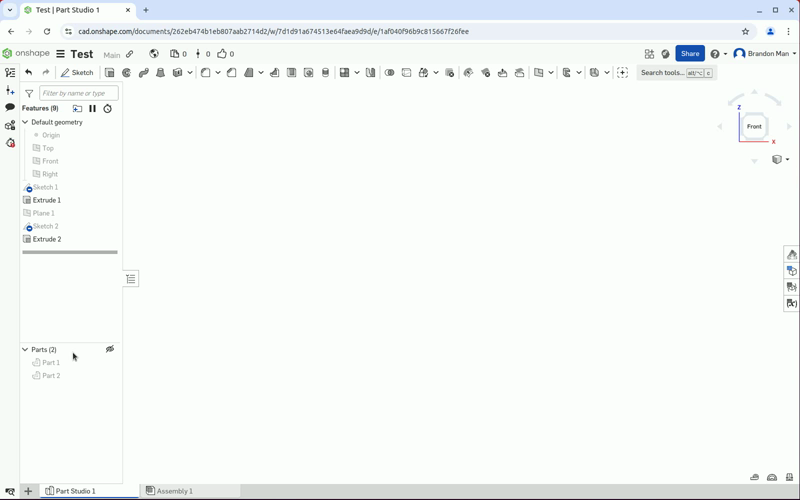
mouse_move(73, 352)
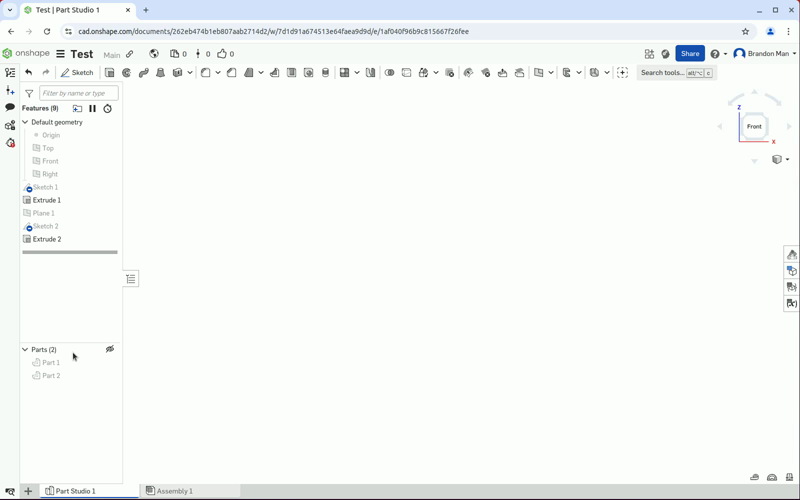
key(shift+y)
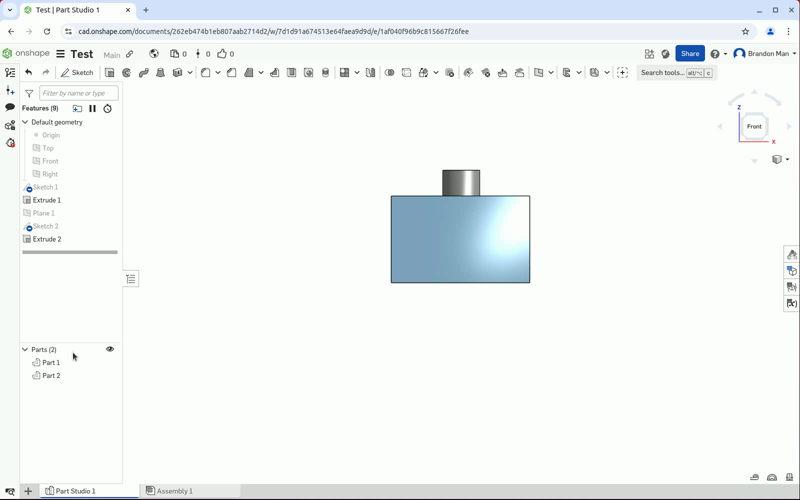
mouse_move(541, 75)
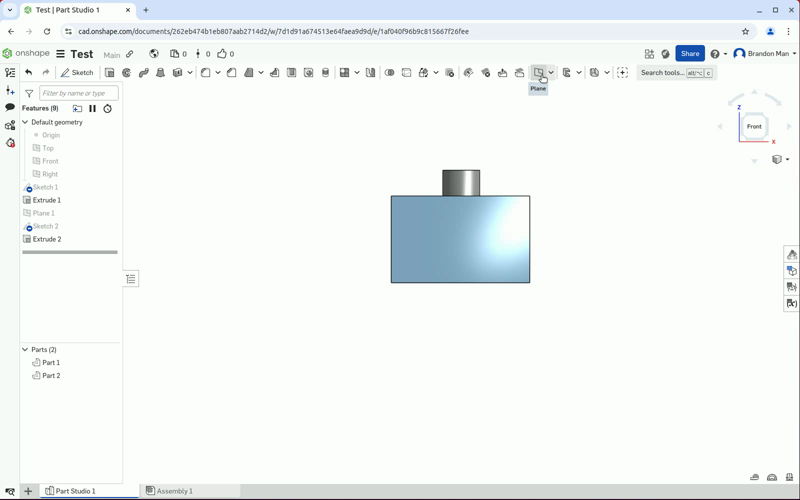
click(541, 75)
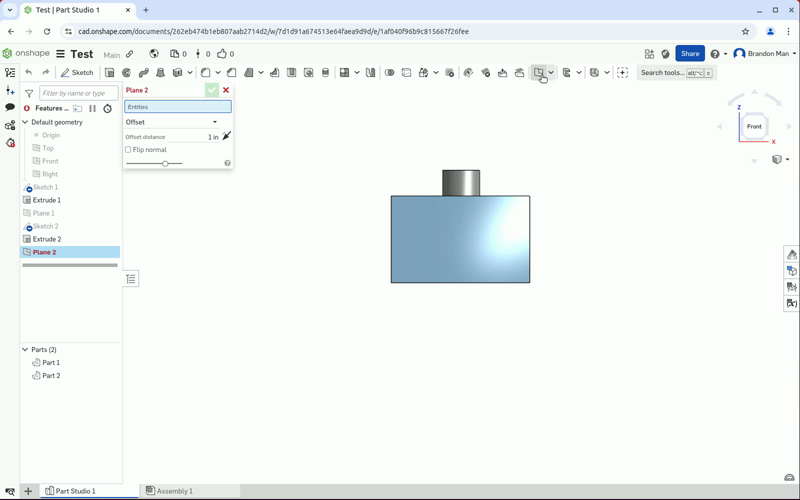
mouse_move(73, 163)
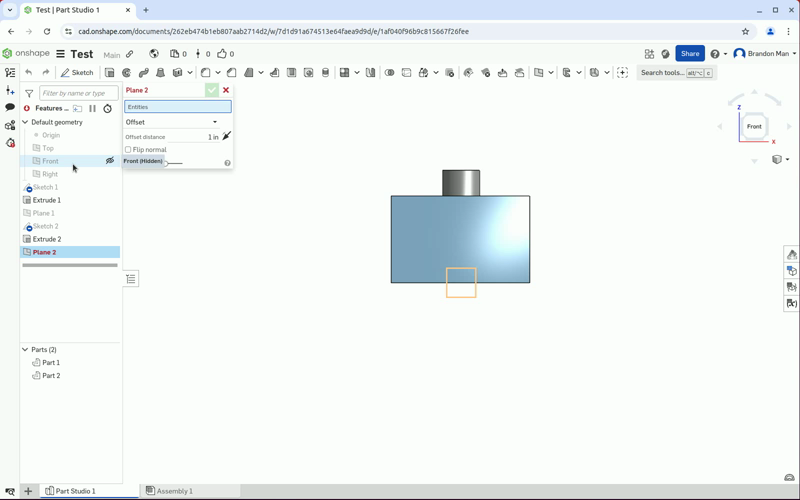
click(73, 163)
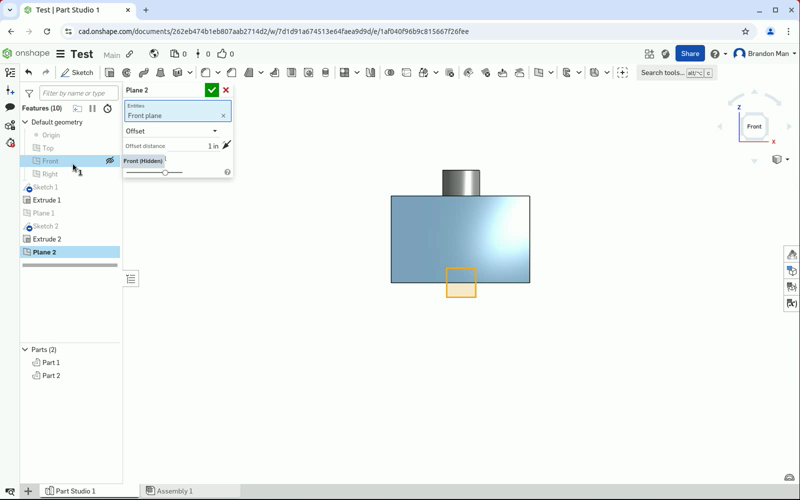
key(tab, 2)
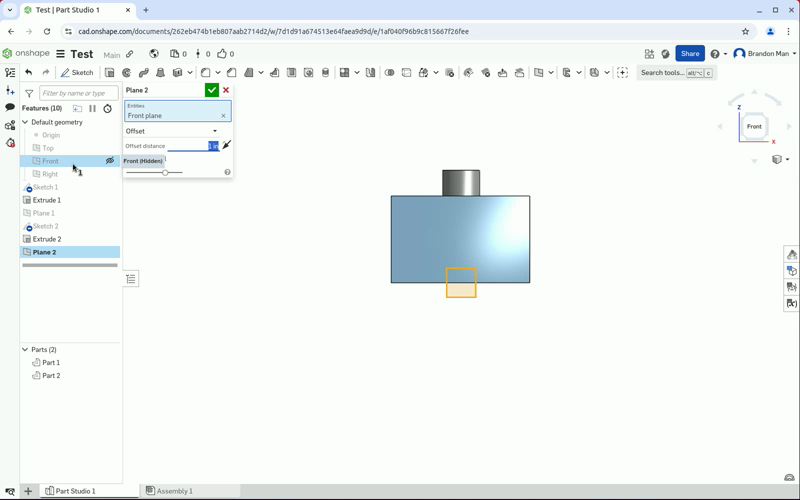
text(10.599)
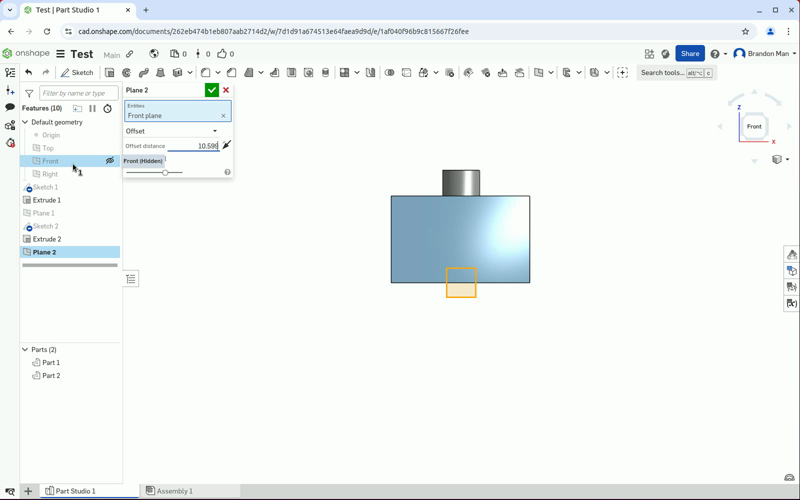
key(enter, 2)
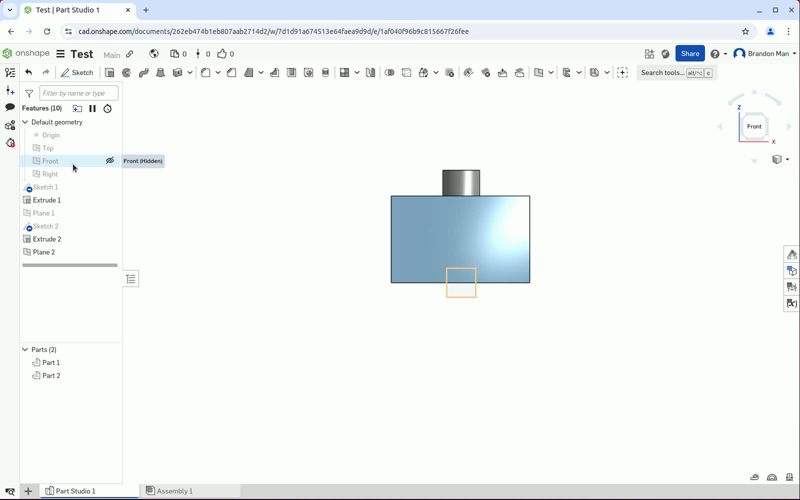
key(shift+s)
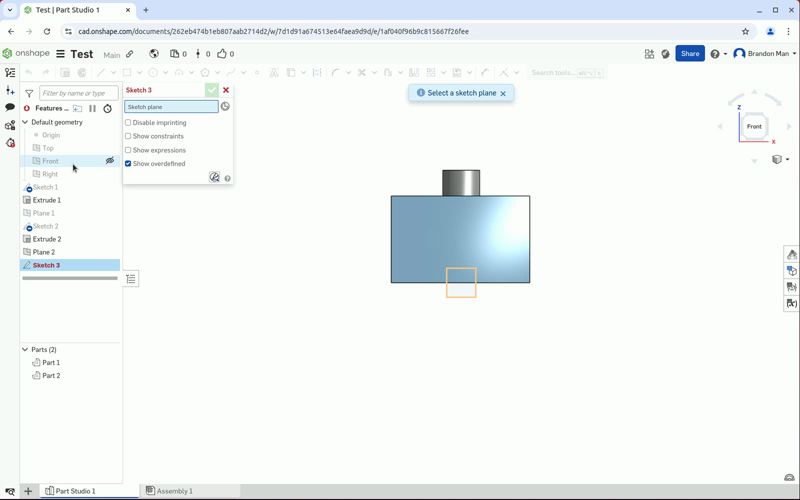
mouse_move(73, 254)
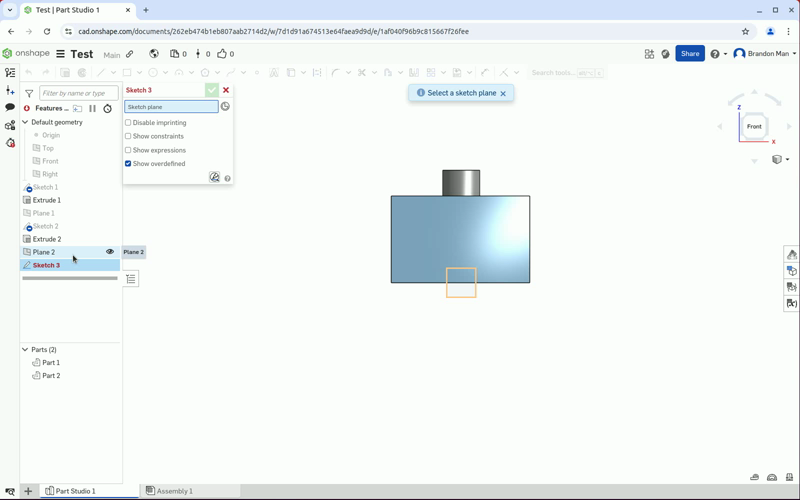
click(73, 254)
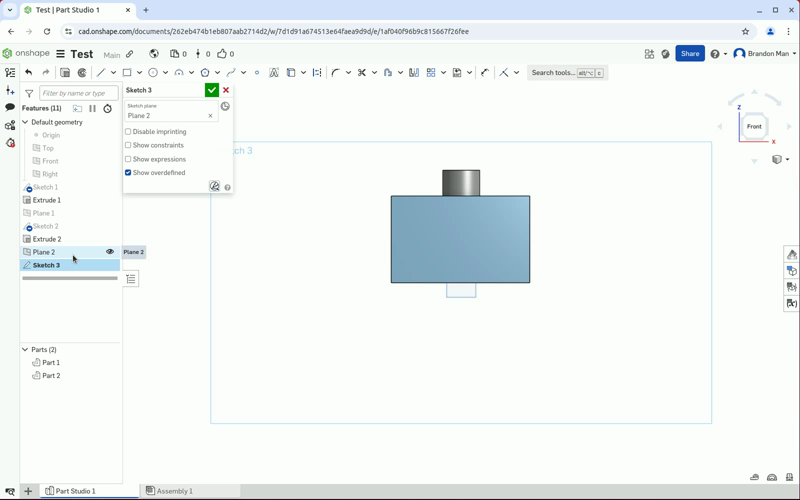
mouse_move(73, 352)
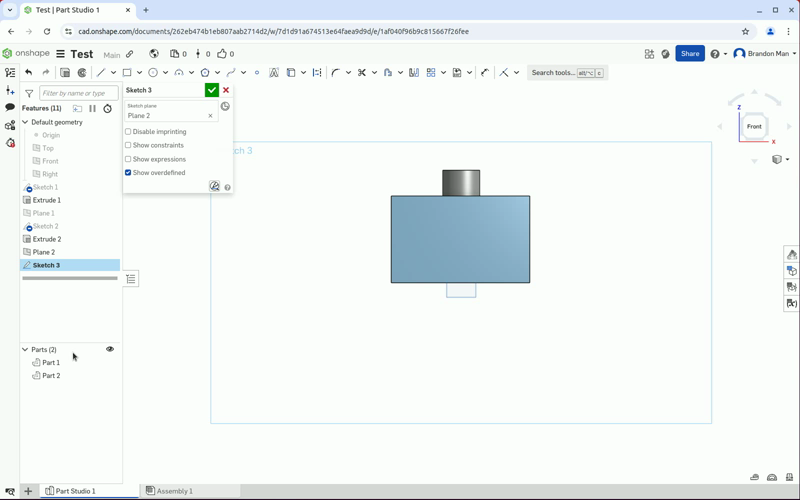
key(y)
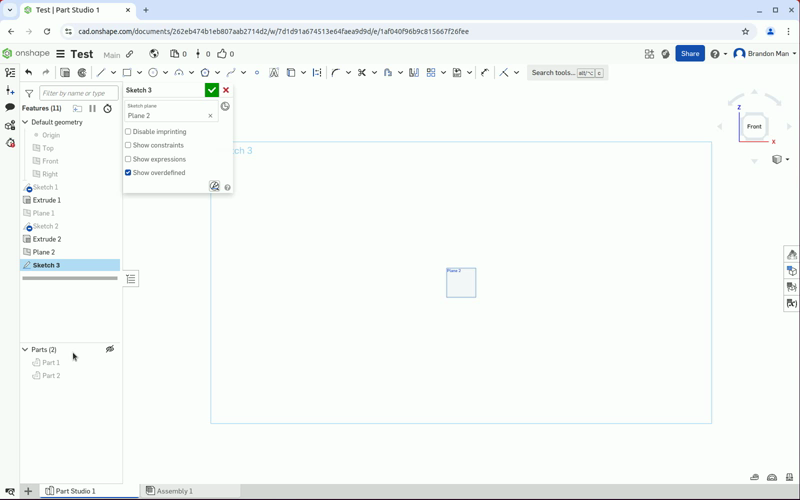
key(l)
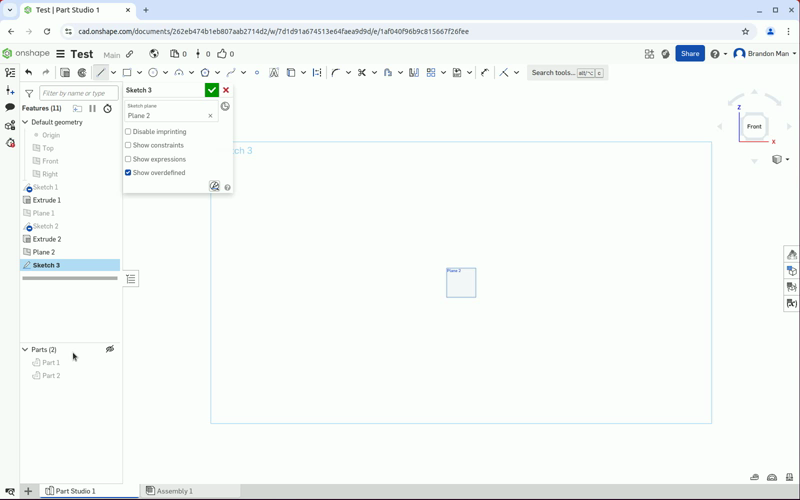
key_down(shift)
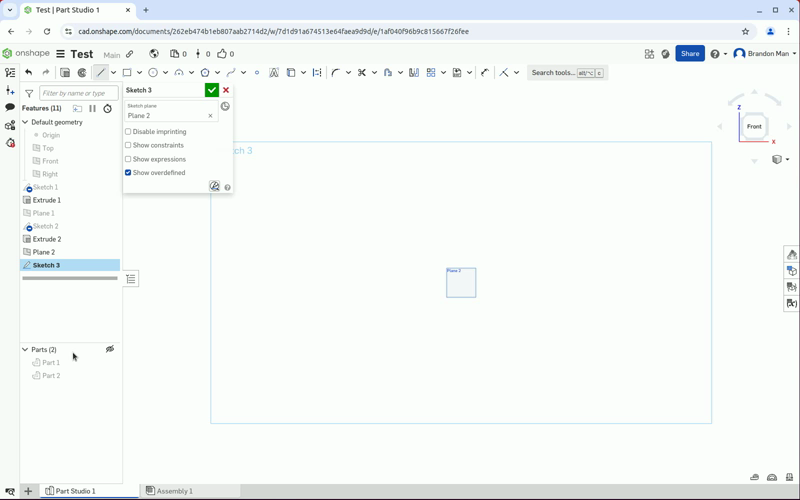
mouse_move(443, 250)
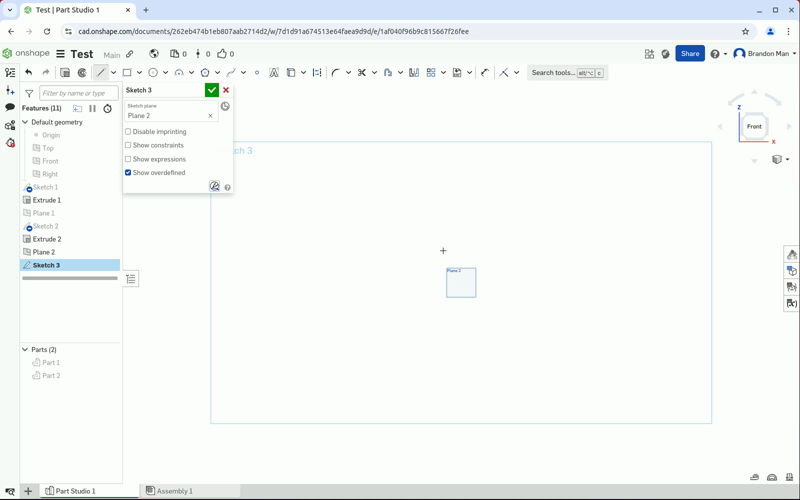
click(443, 250)
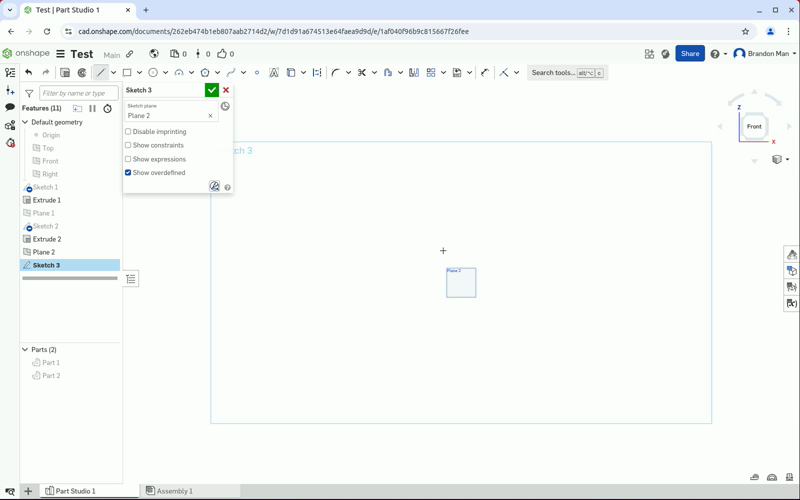
key_up(shift)
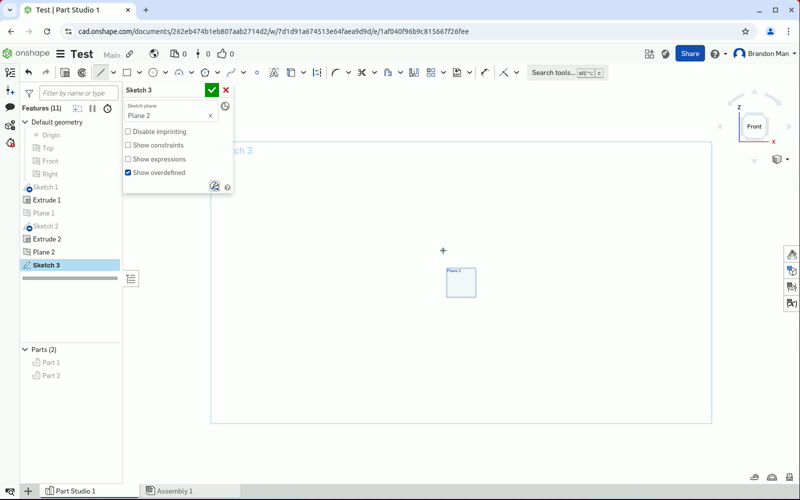
key_down(shift)
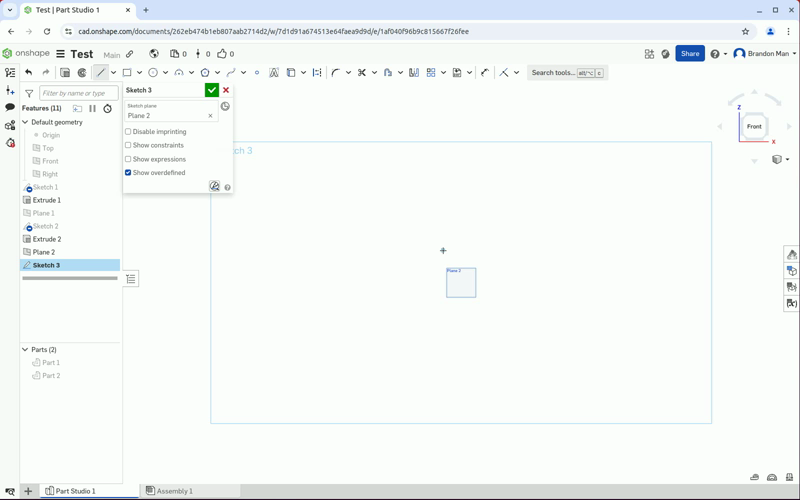
mouse_move(473, 250)
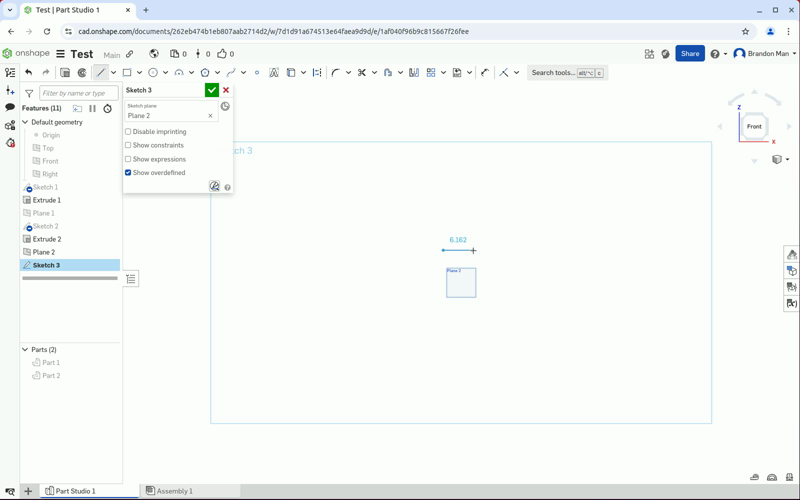
mouse_move(461, 260)
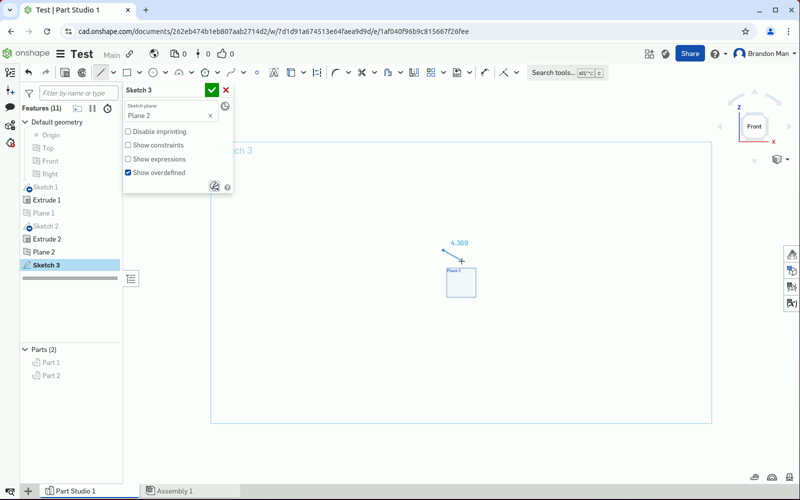
click(461, 260)
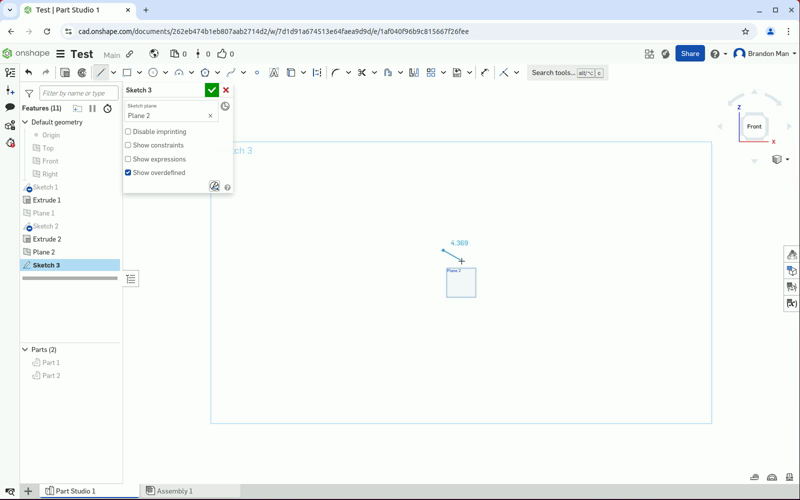
key_up(shift)
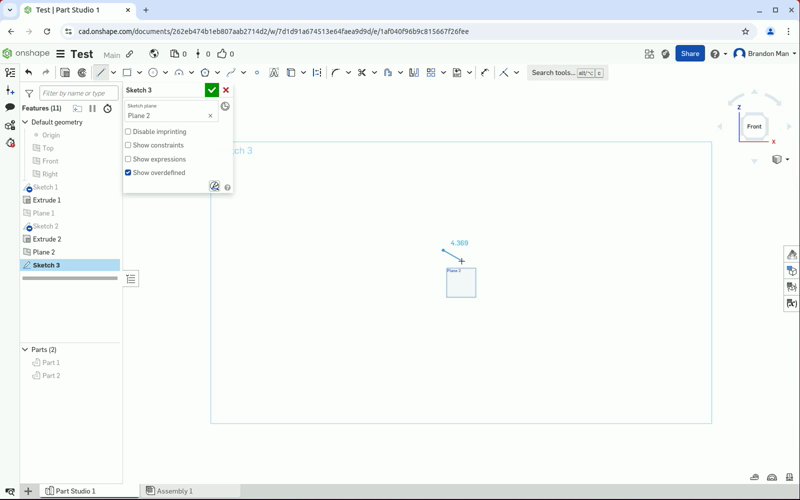
key_down(shift)
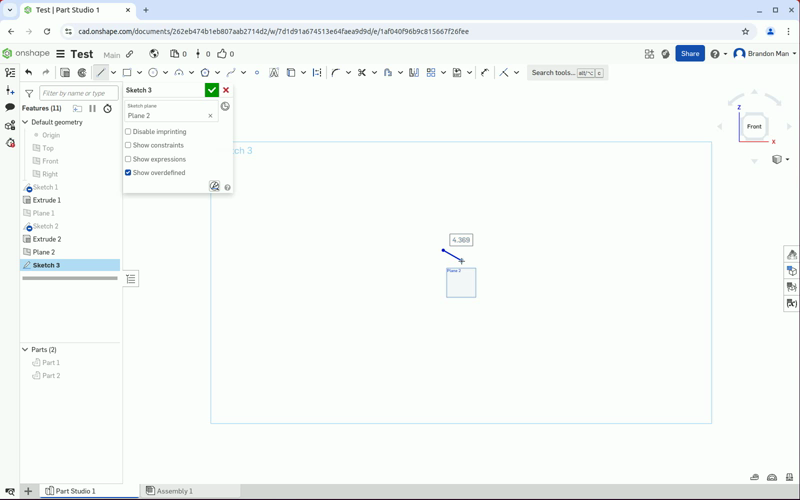
mouse_move(492, 260)
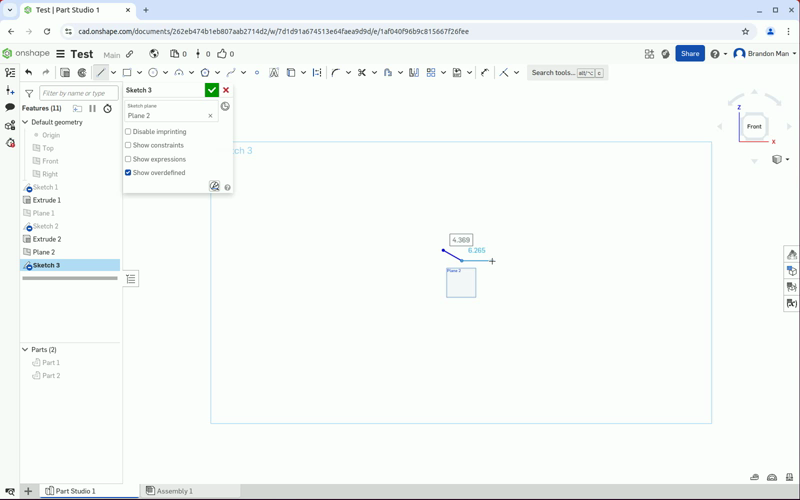
mouse_move(480, 250)
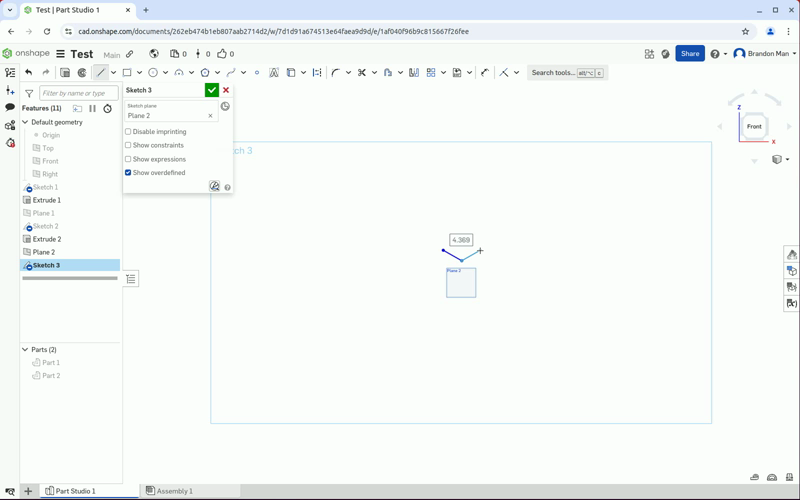
click(480, 250)
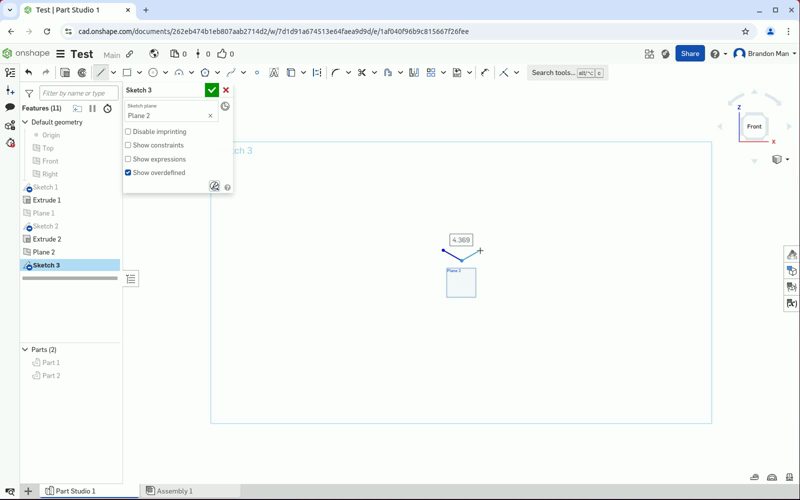
key_up(shift)
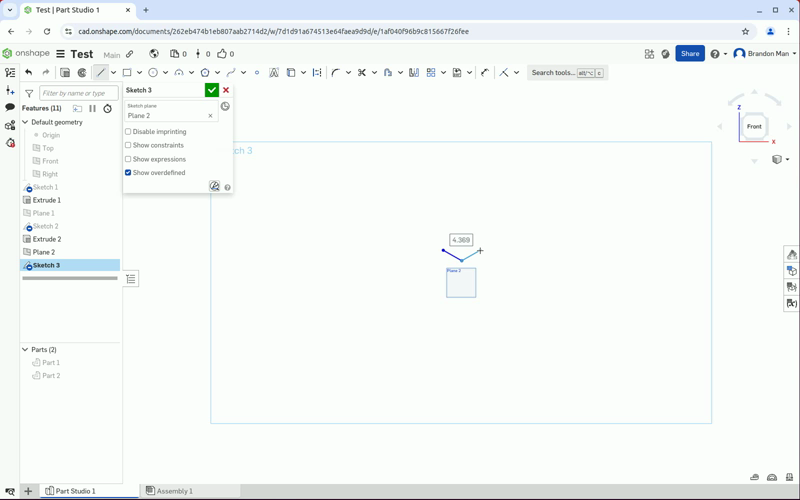
key_down(shift)
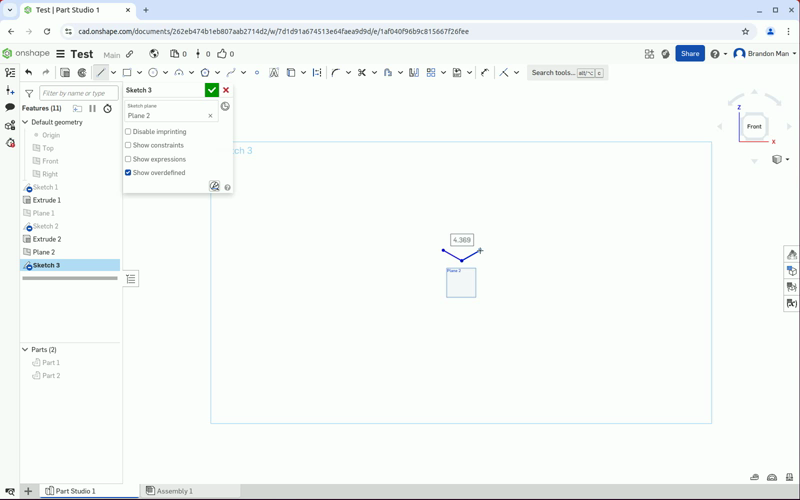
mouse_move(510, 250)
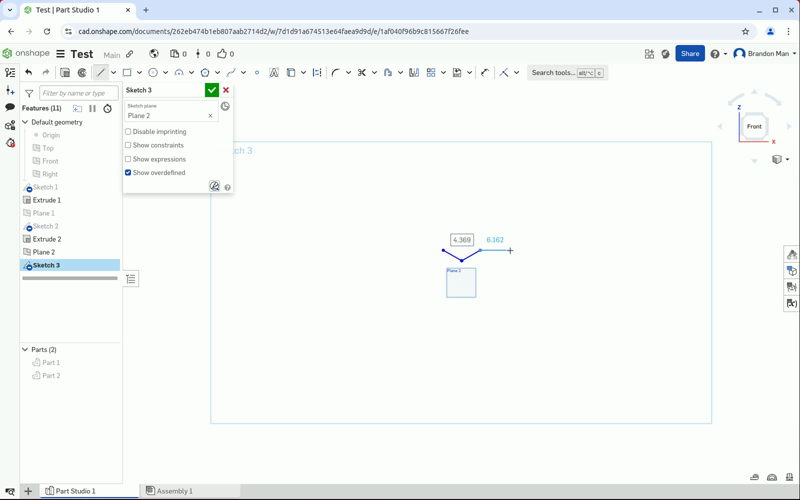
mouse_move(480, 228)
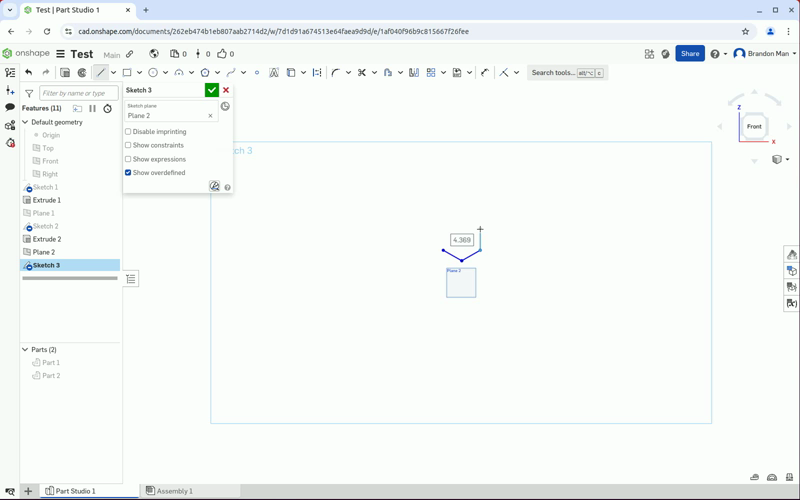
click(480, 228)
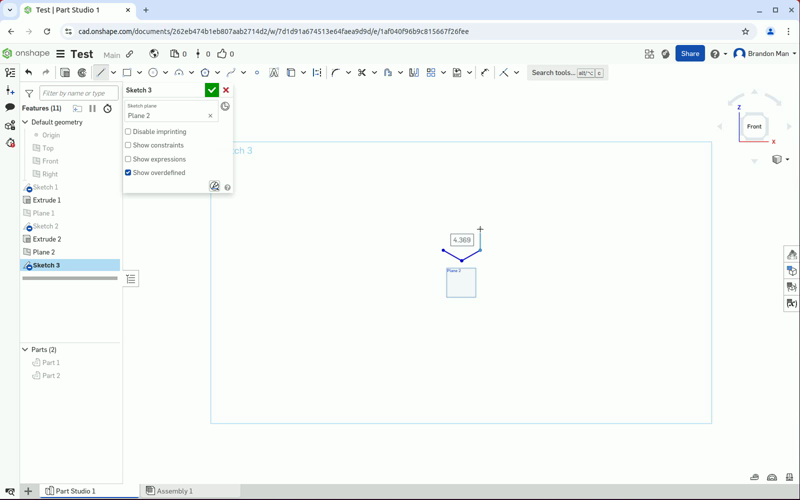
key_up(shift)
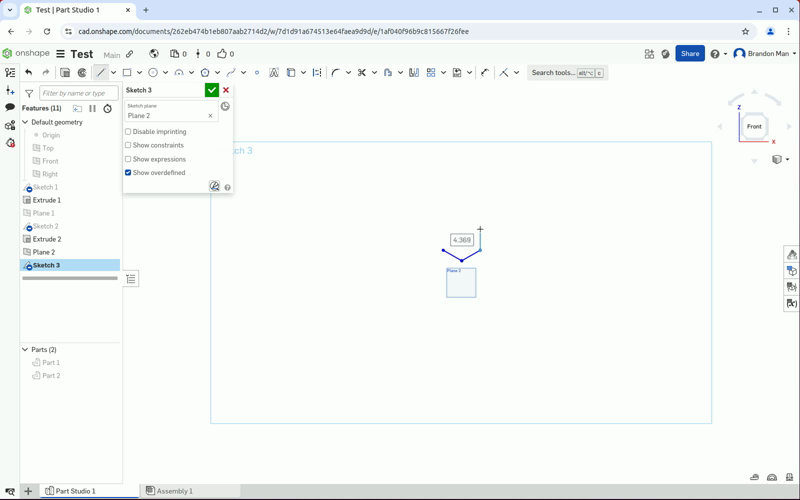
key_down(shift)
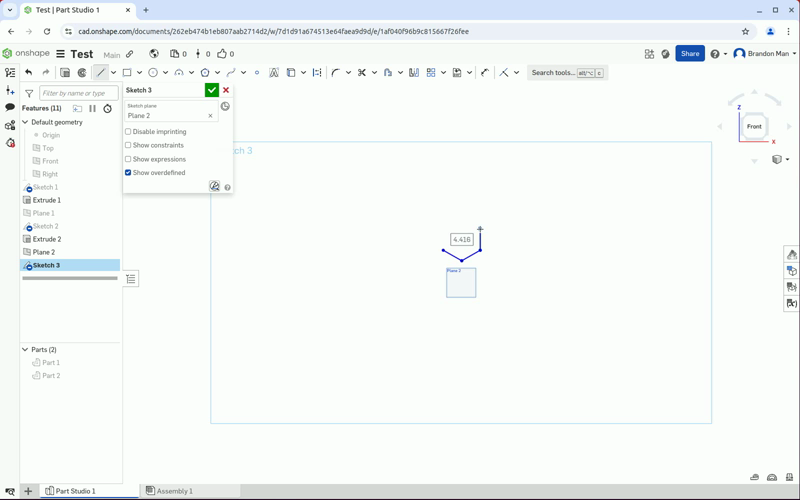
mouse_move(510, 228)
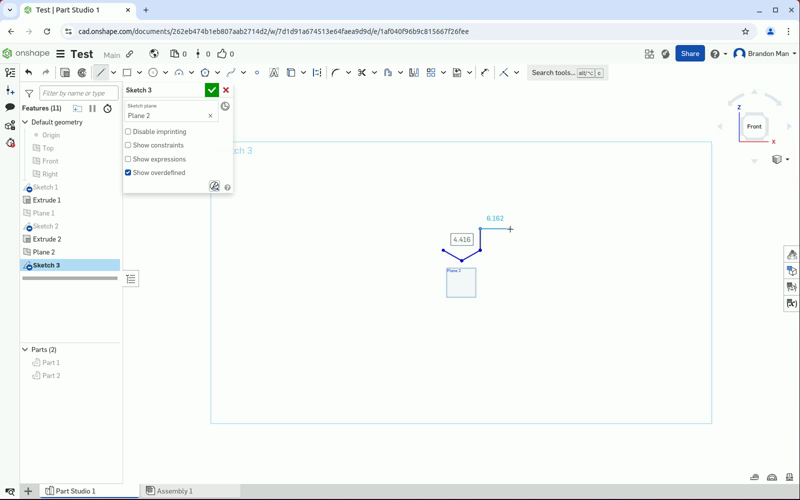
mouse_move(461, 218)
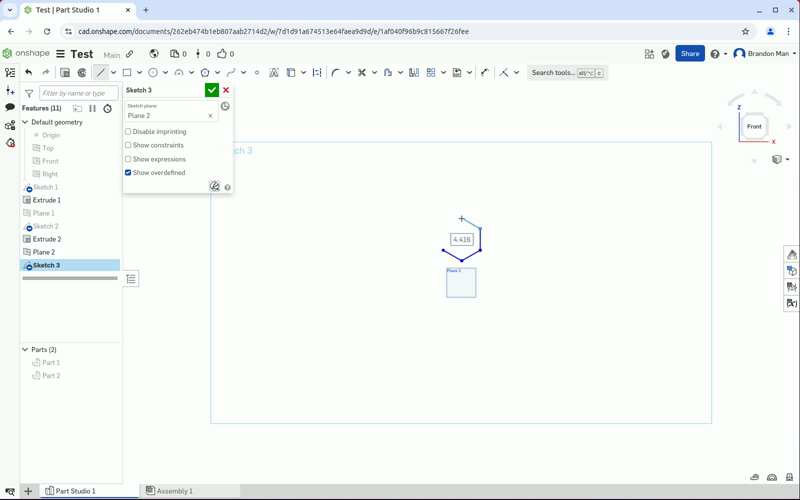
click(461, 218)
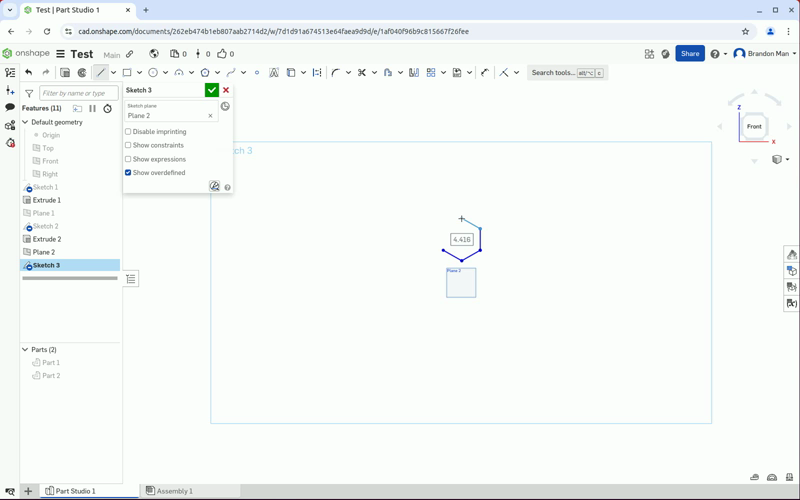
key_up(shift)
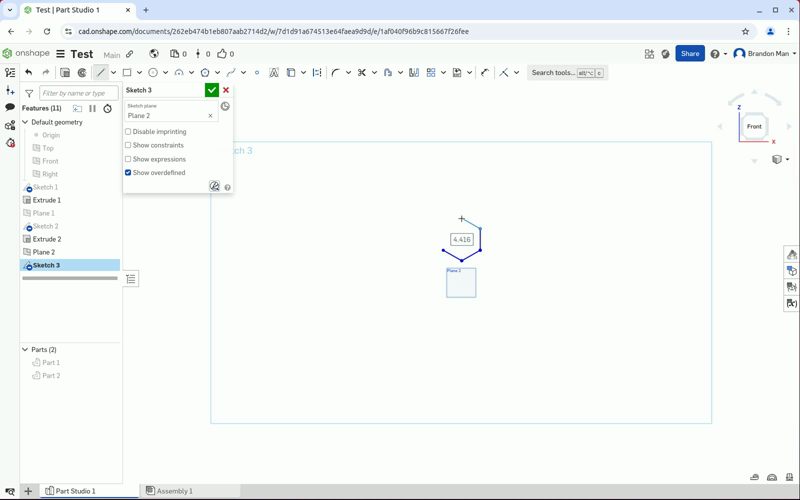
key_down(shift)
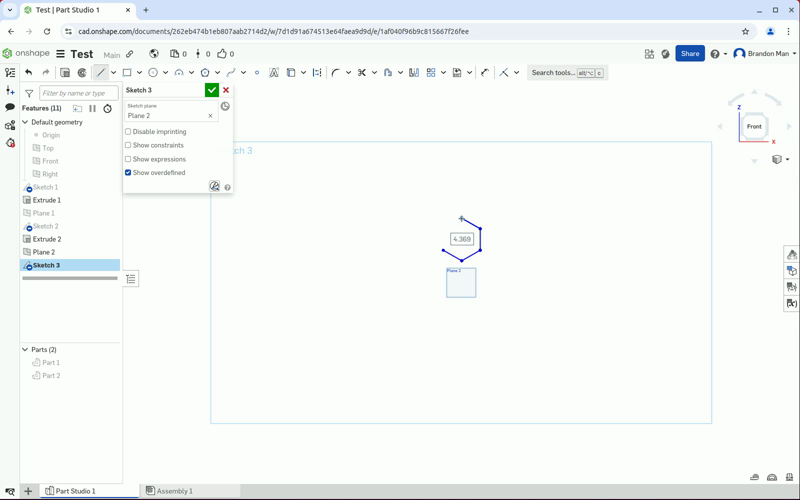
mouse_move(492, 218)
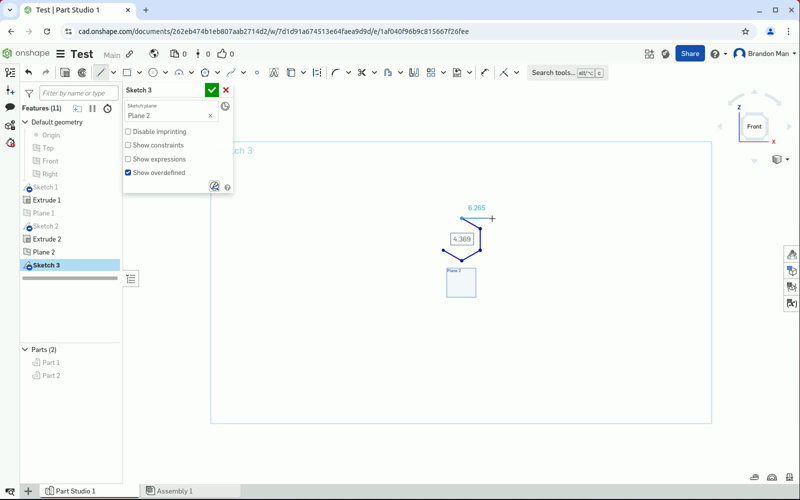
mouse_move(443, 228)
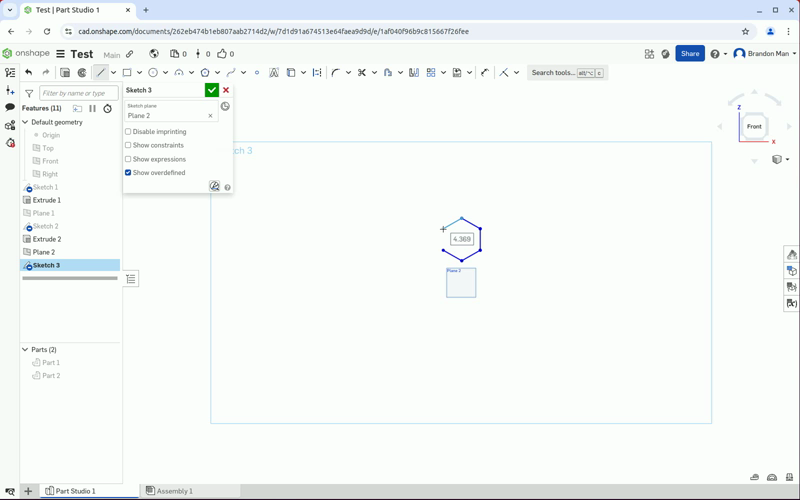
click(443, 228)
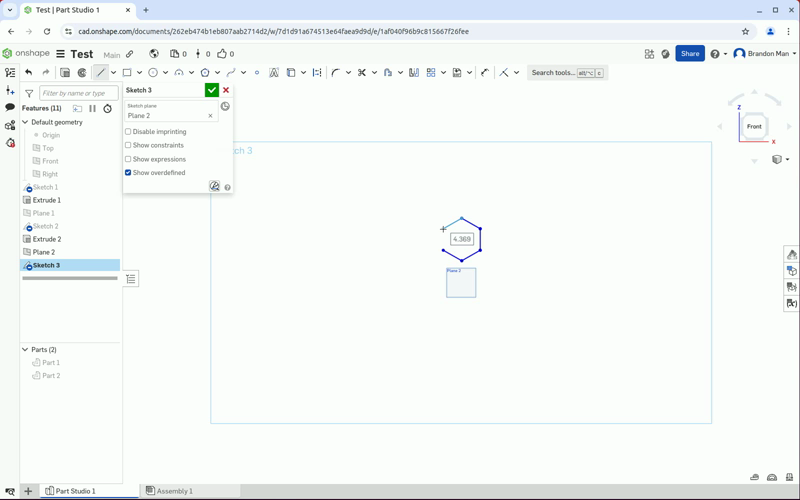
key_up(shift)
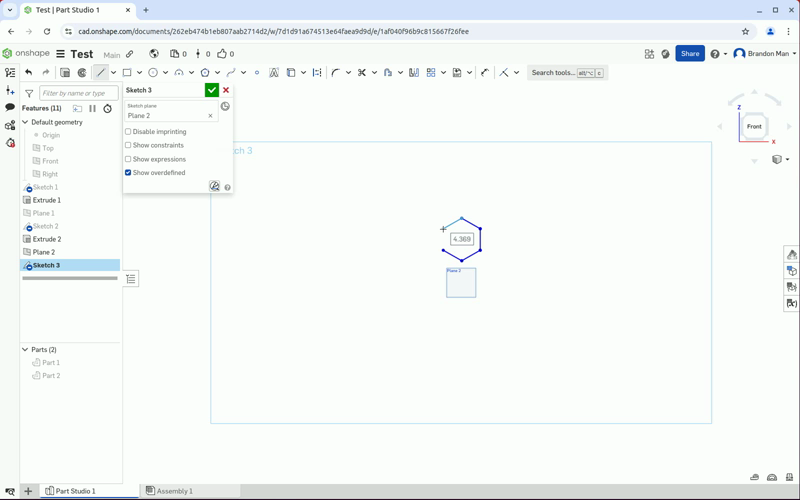
mouse_move(473, 228)
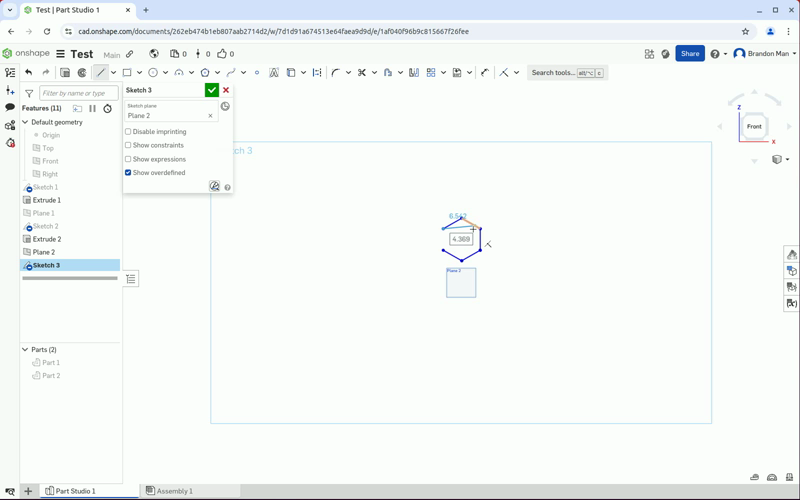
key_down(shift)
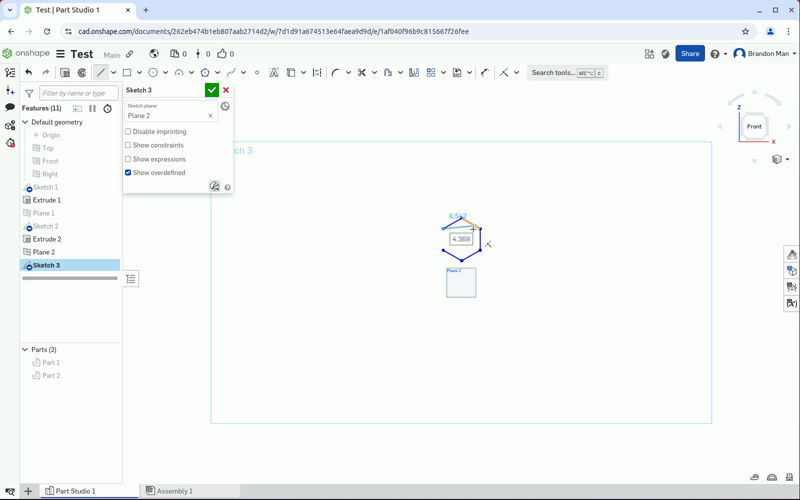
mouse_move(443, 250)
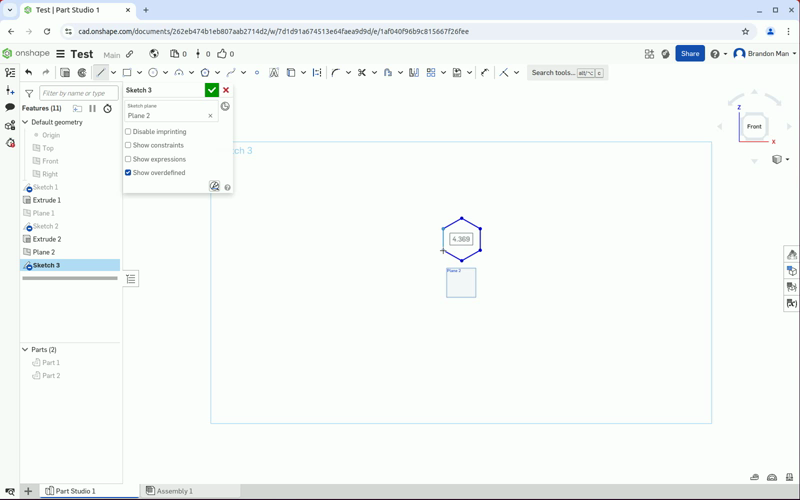
key_up(shift)
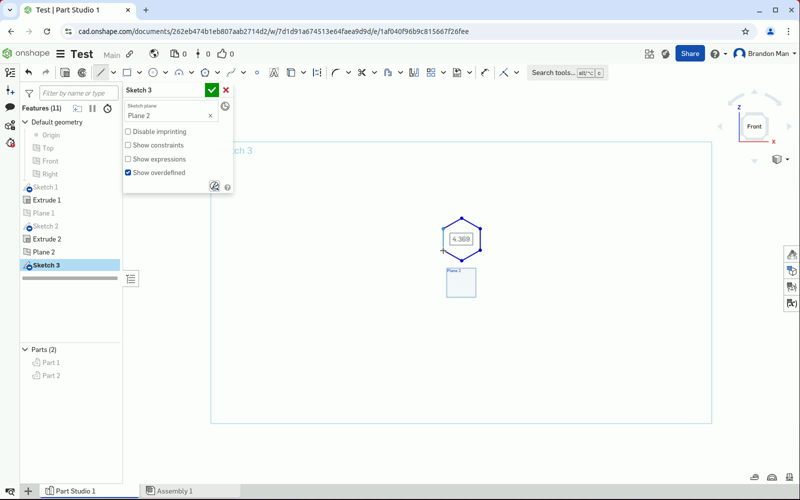
click(443, 250)
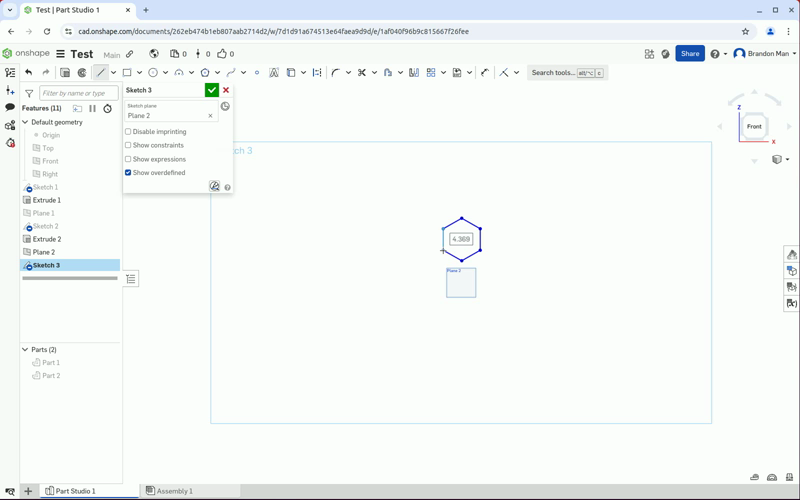
key(esc)
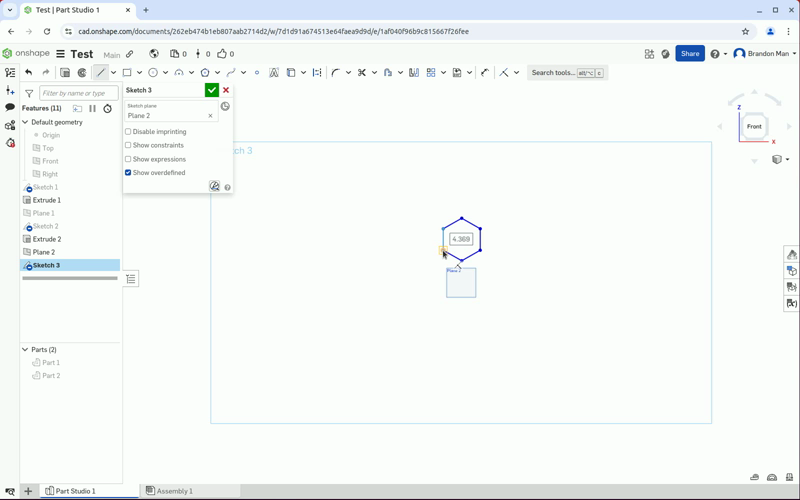
mouse_move(458, 223)
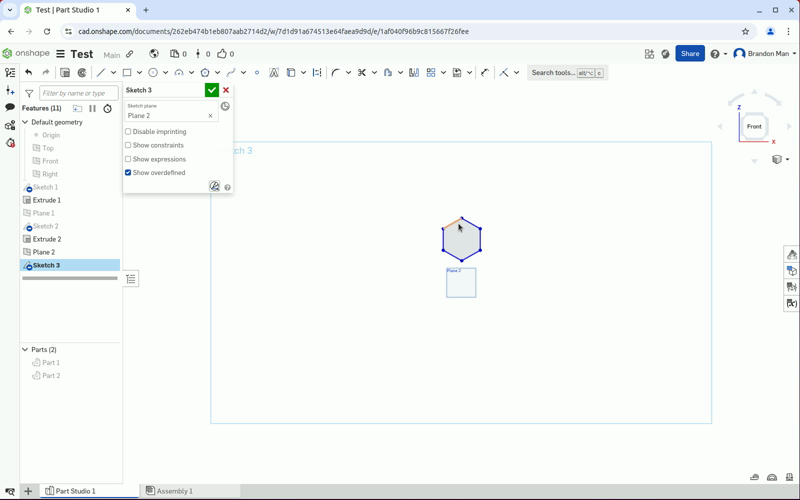
scroll(6)
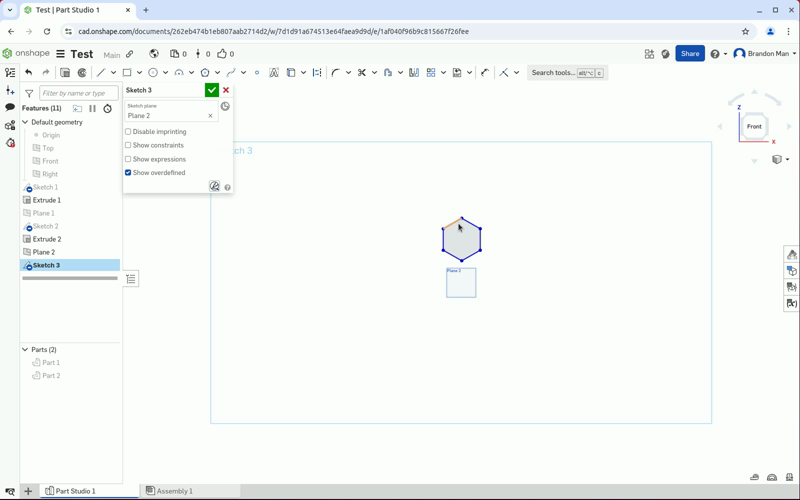
scroll(6)
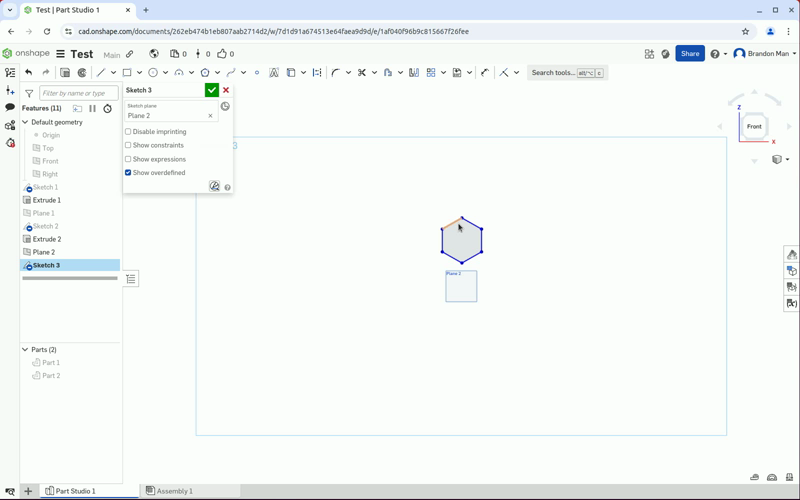
scroll(6)
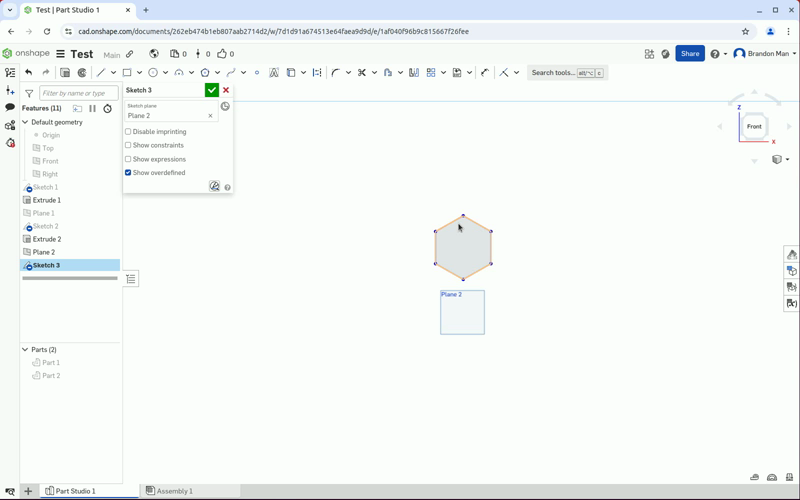
scroll(6)
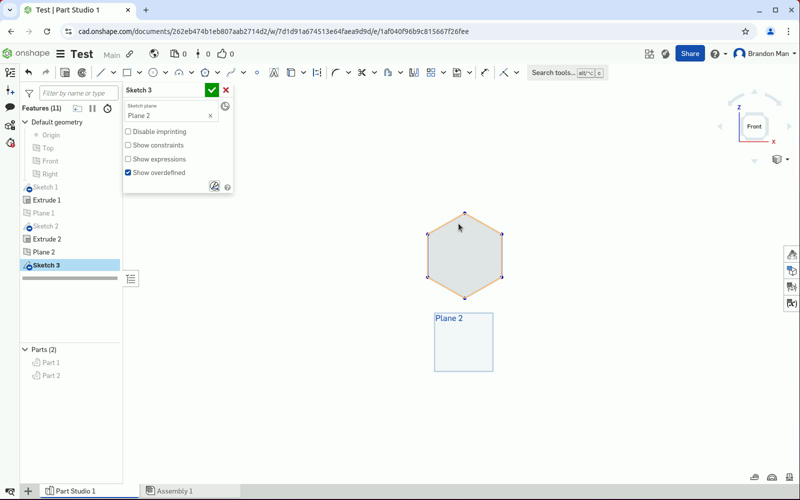
scroll(6)
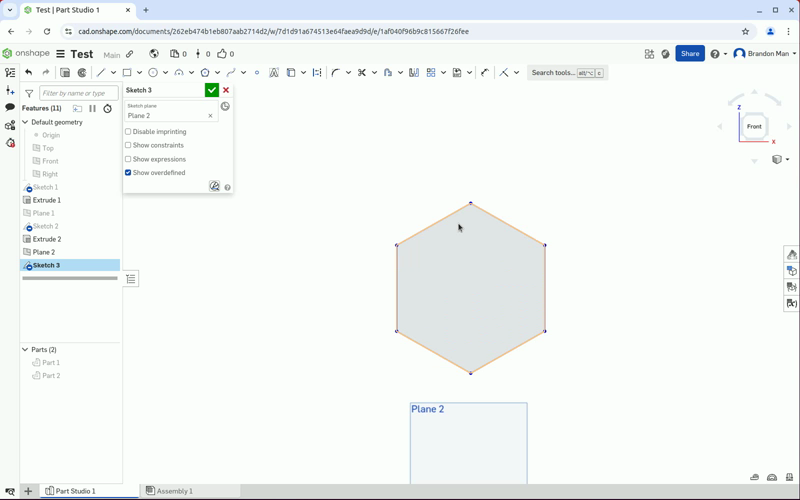
scroll(6)
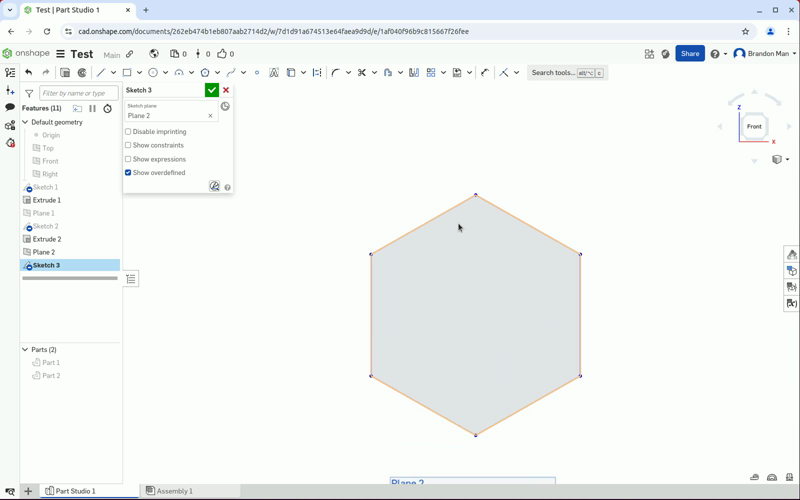
scroll(6)
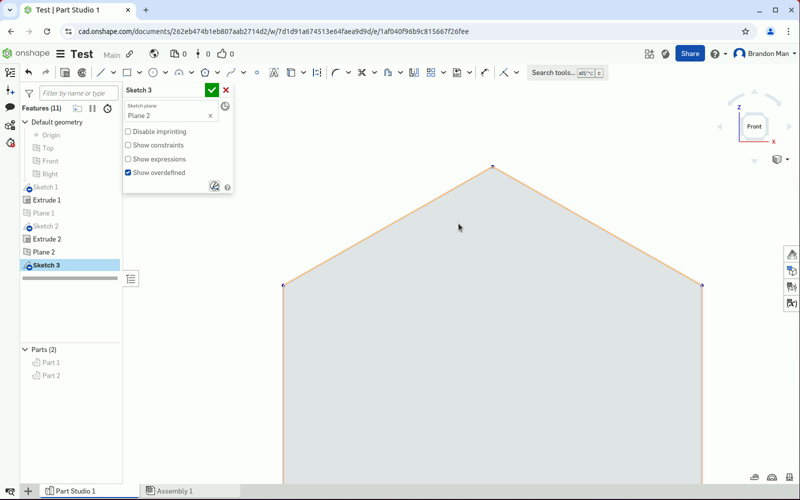
click(458, 223)
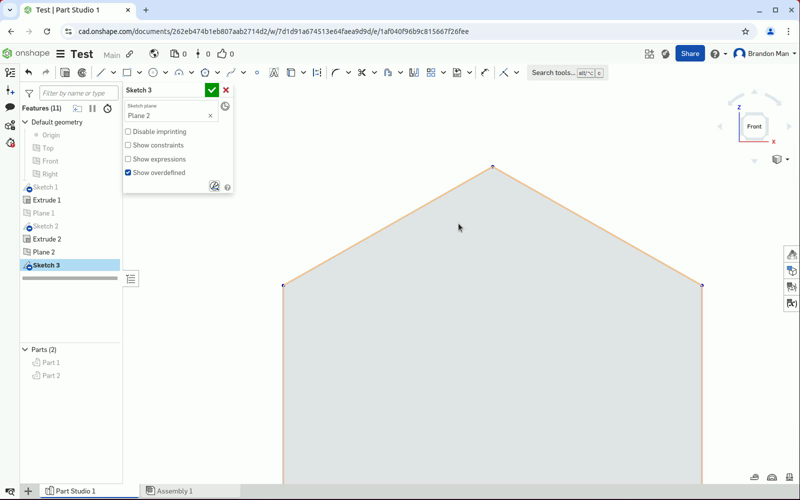
scroll(-6)
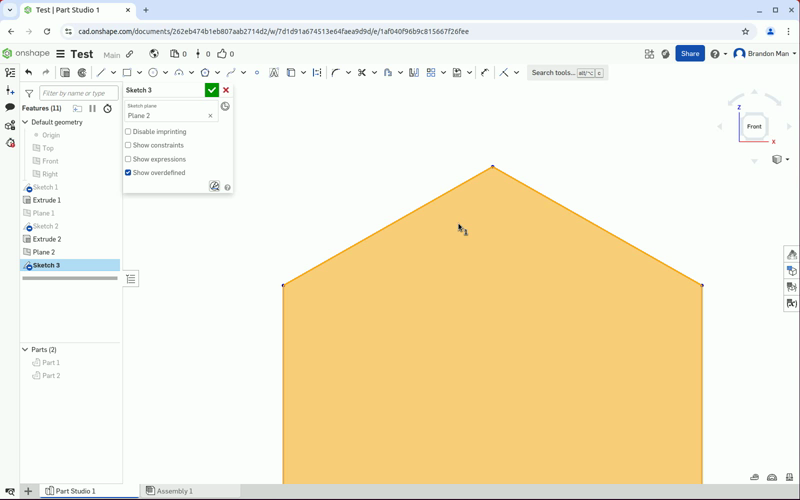
scroll(-6)
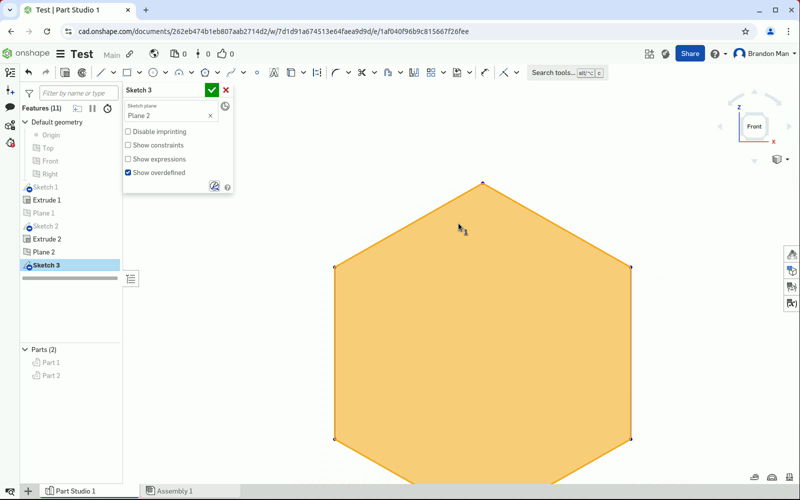
scroll(-6)
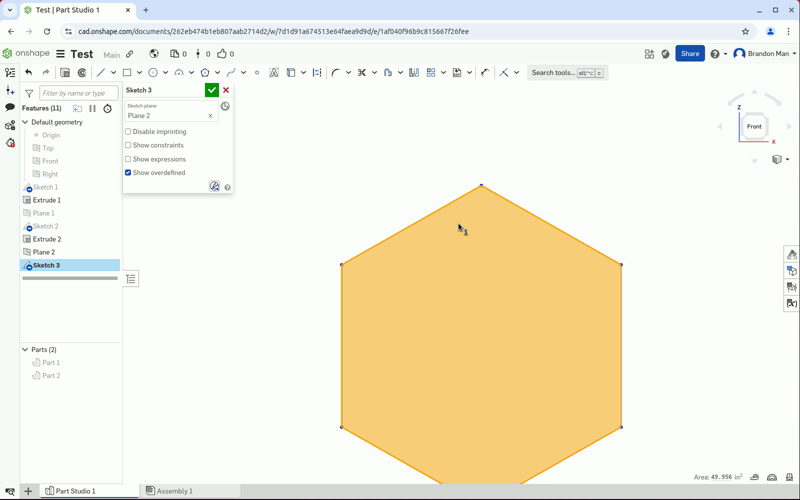
scroll(-6)
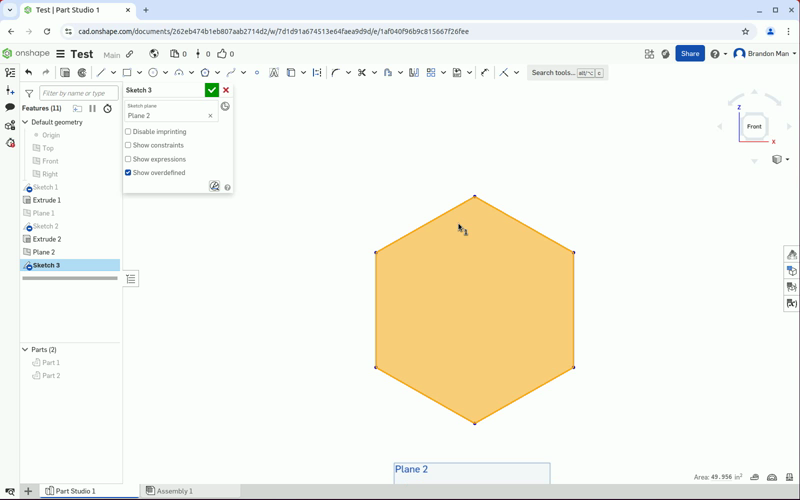
scroll(-6)
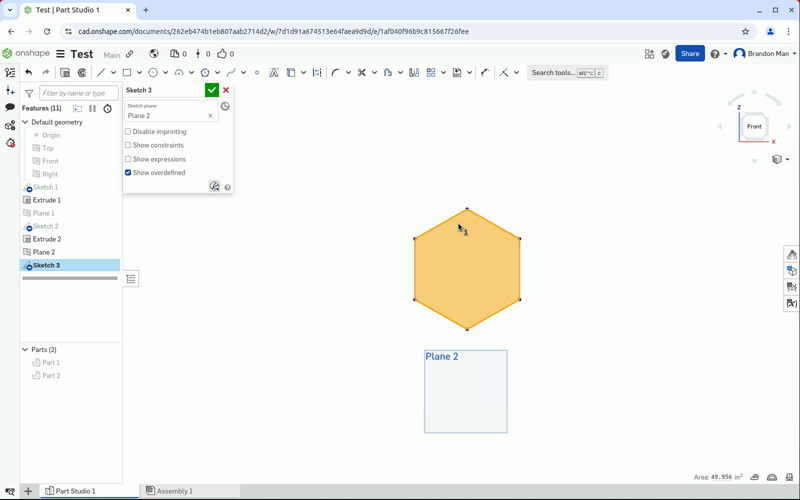
scroll(-6)
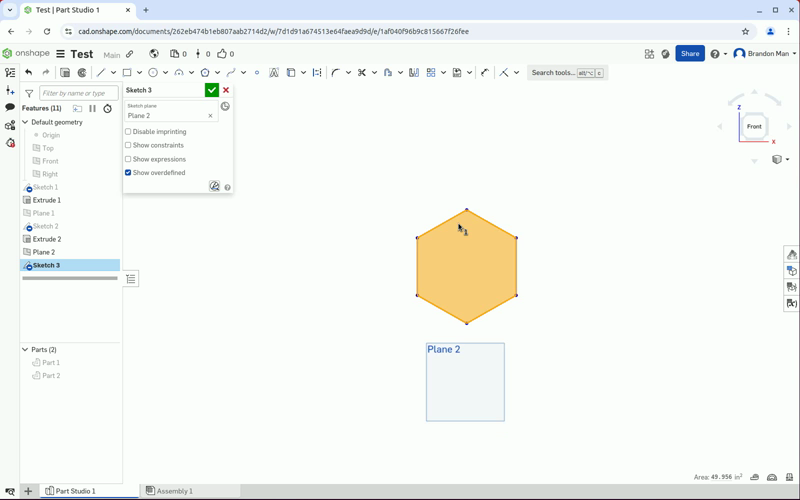
scroll(-6)
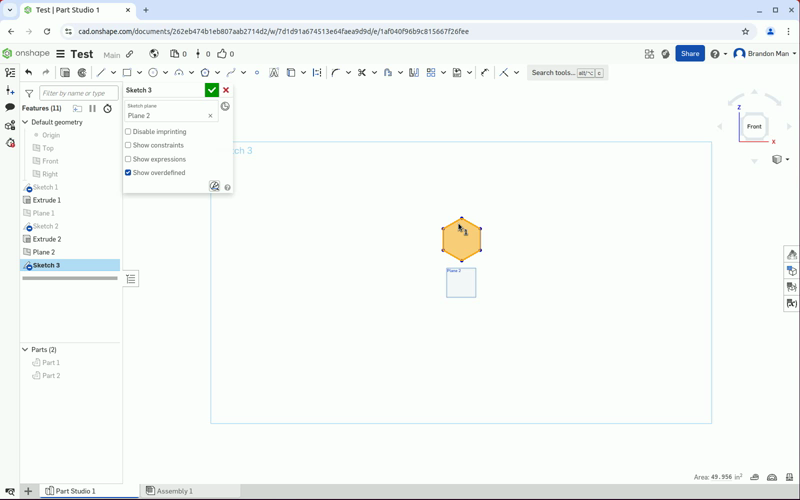
mouse_move(73, 352)
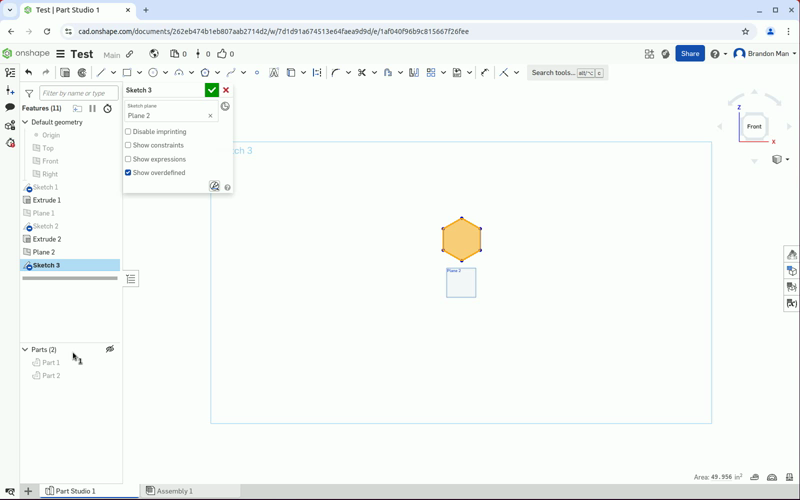
key(shift+y)
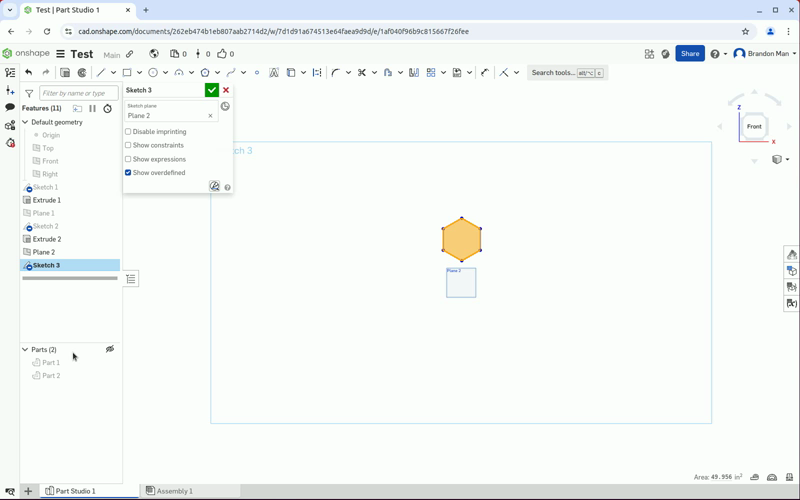
key(shift+e)
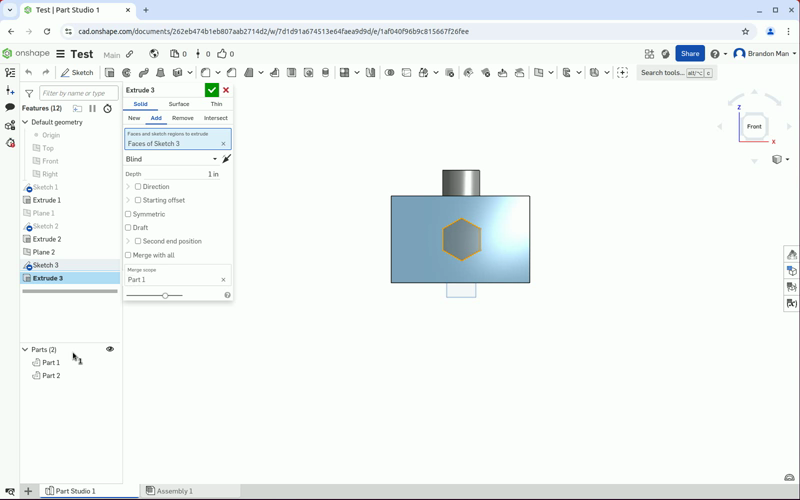
mouse_move(143, 106)
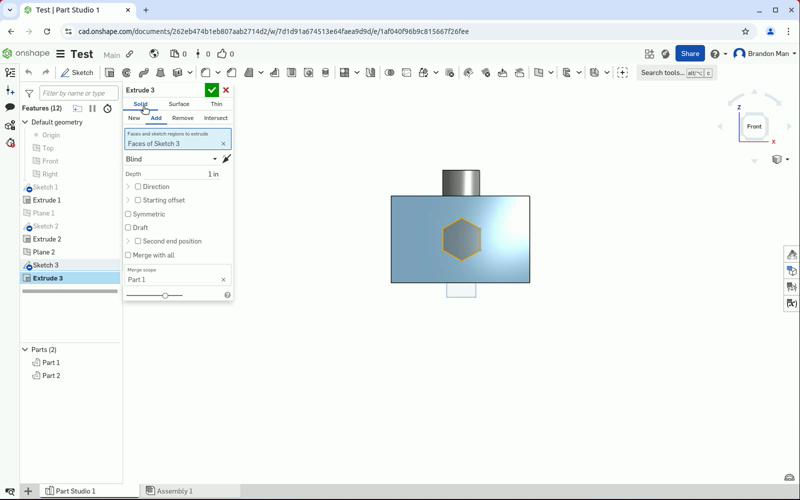
click(143, 106)
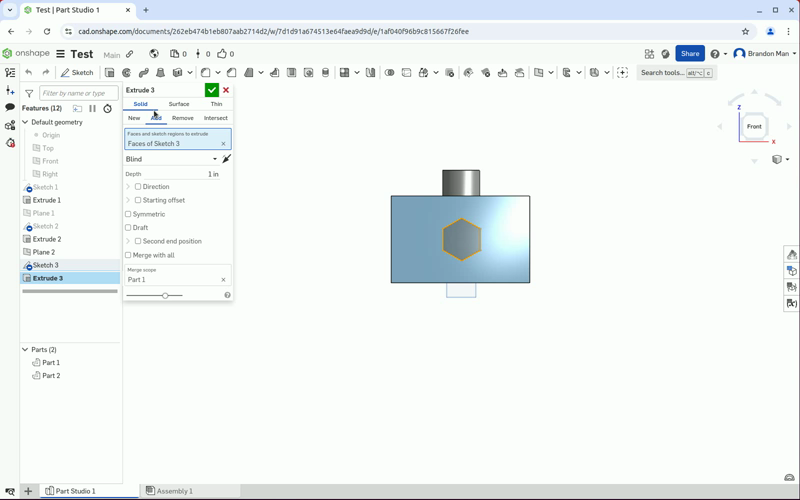
mouse_move(186, 120)
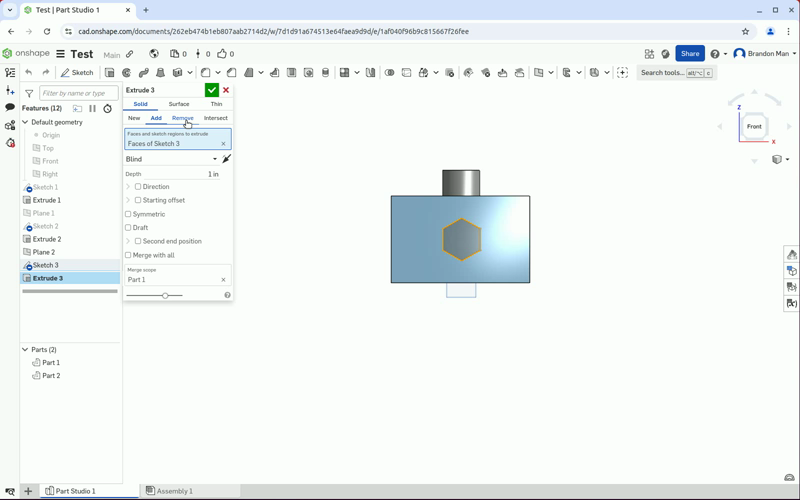
click(186, 120)
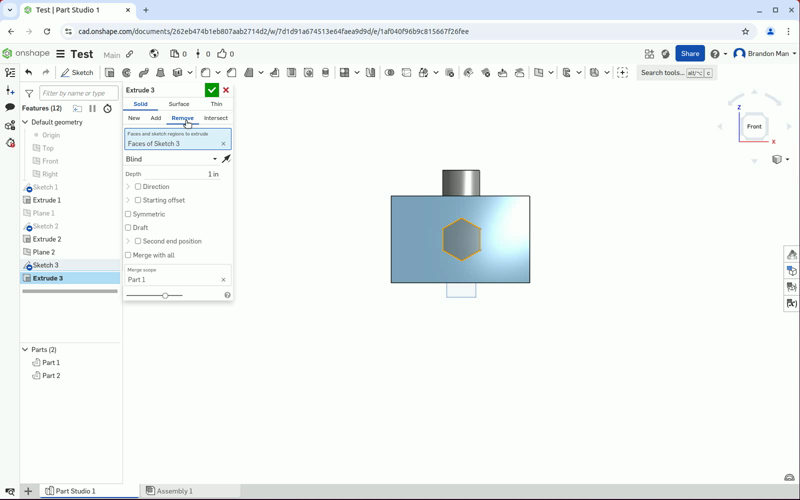
key(tab, 4)
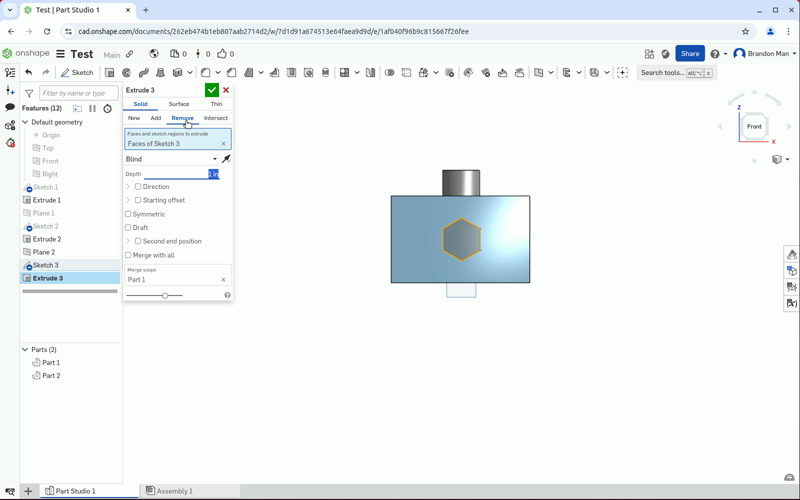
text(1.685)
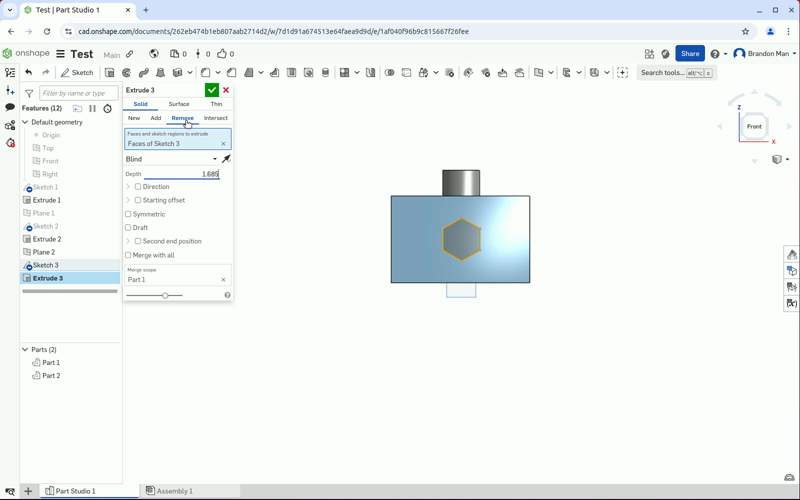
key(tab, 6)
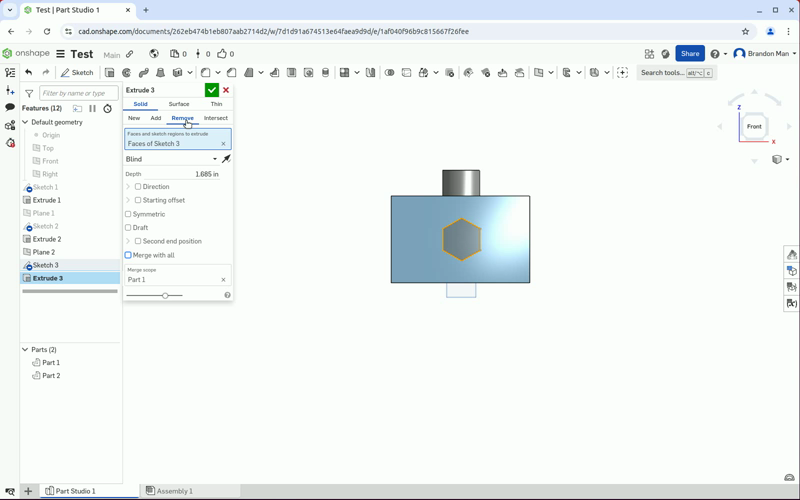
key(space)
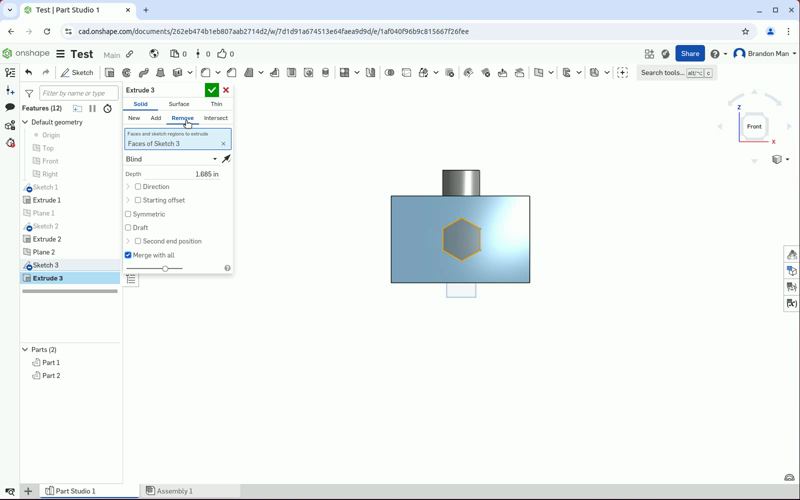
key(enter)
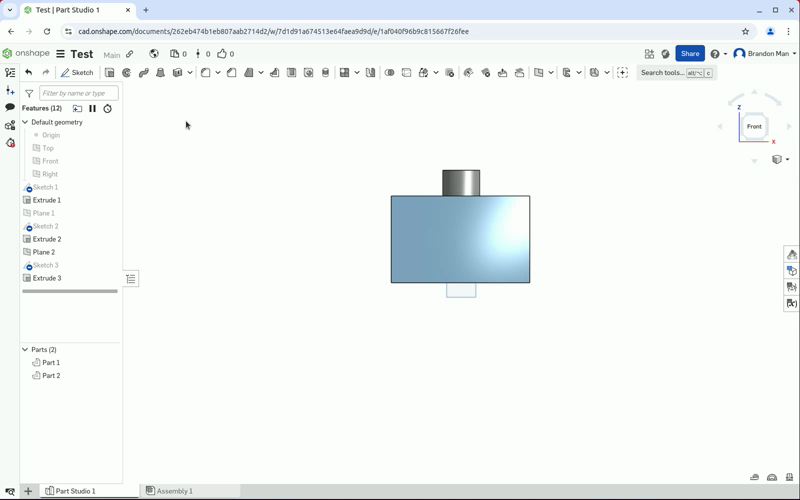
key(shift+h)
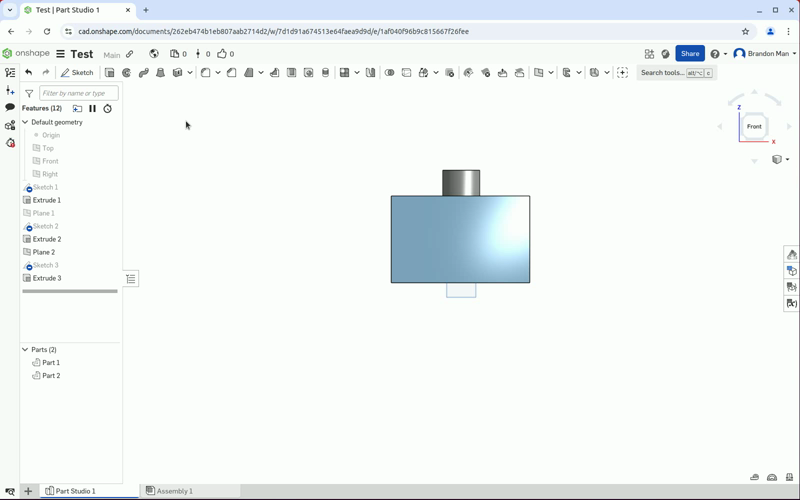
key(shift+h)
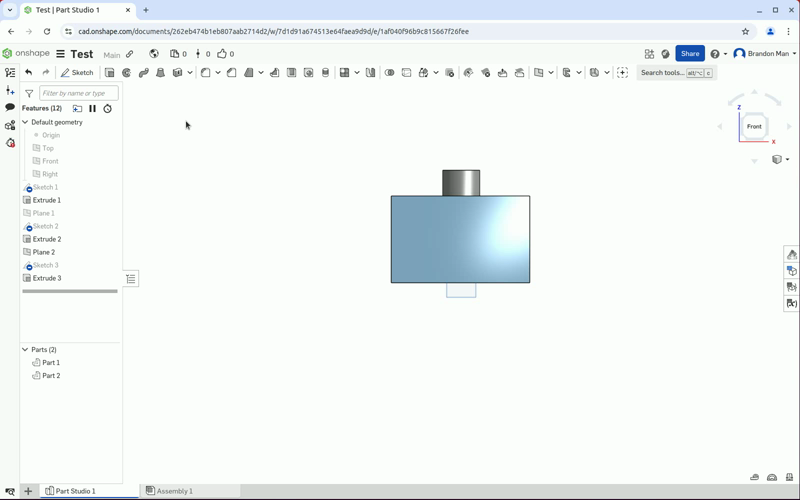
key(shift+7)
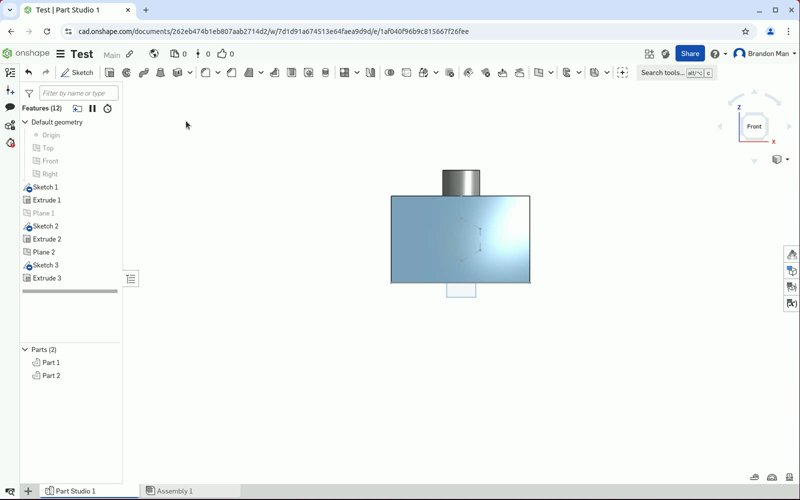
key(left, 2)
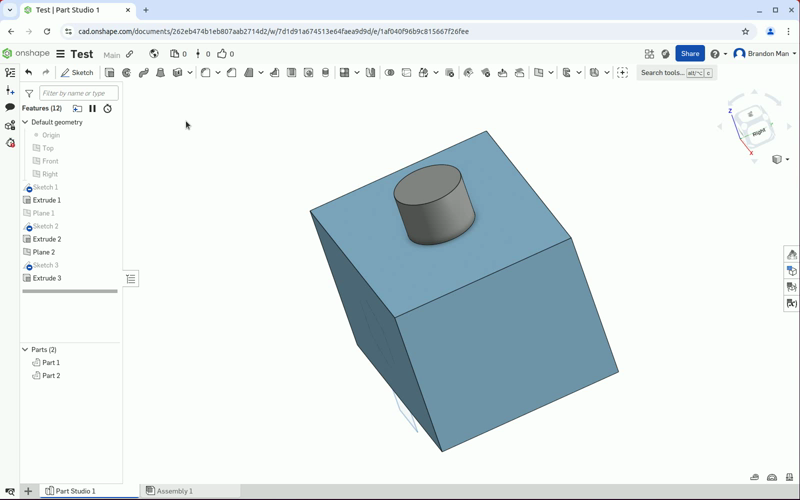
key(down, 2)
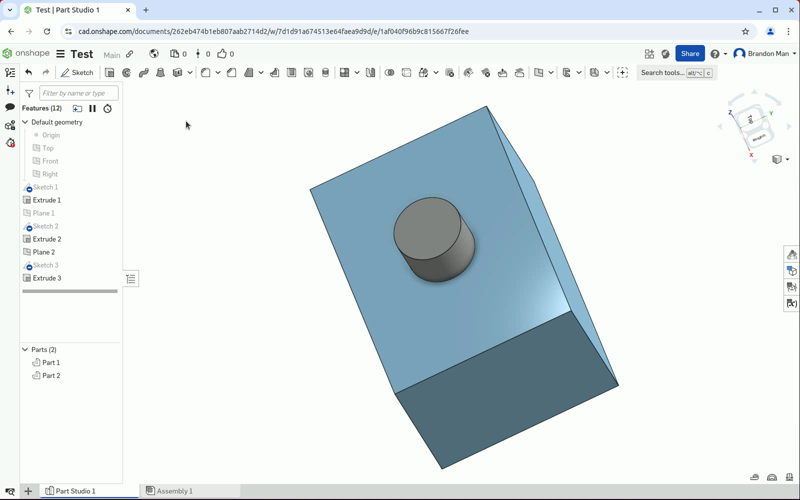
key(up, 2)
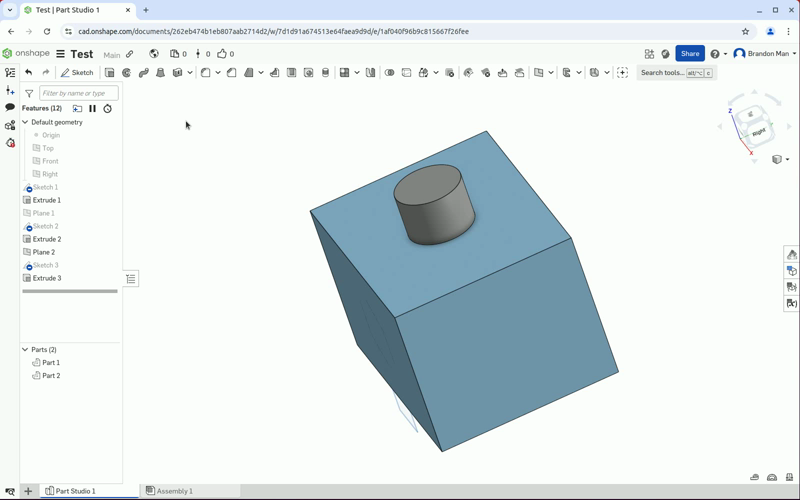
key(right, 2)
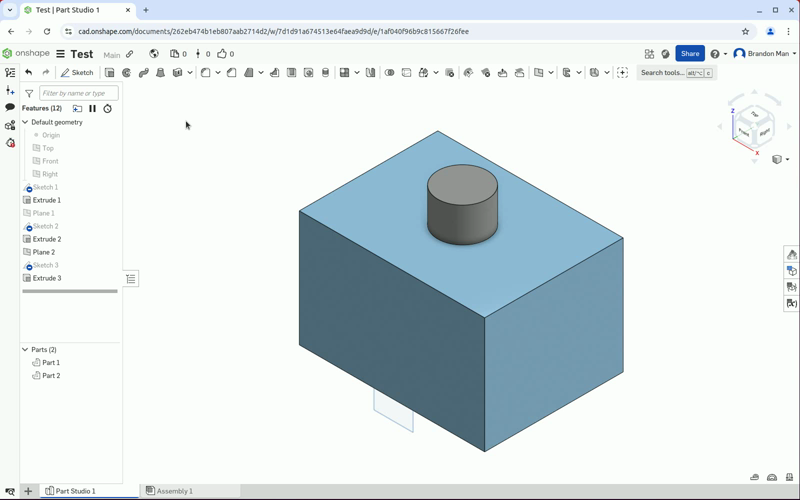
mouse_move(73, 189)
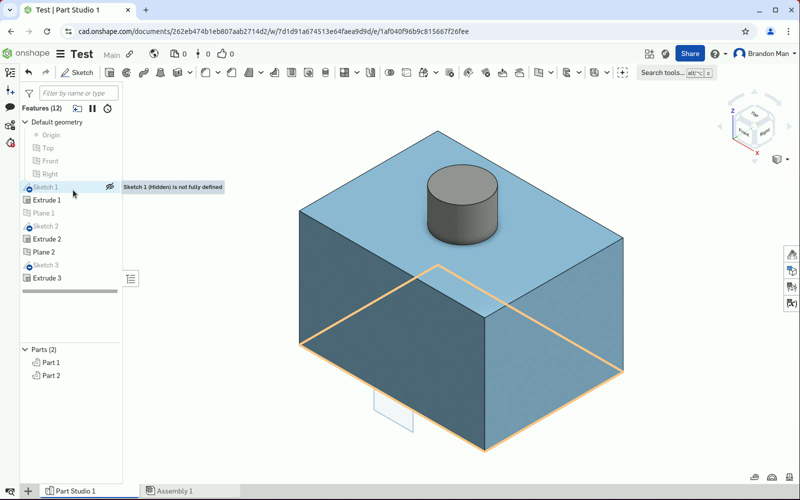
click(73, 189)